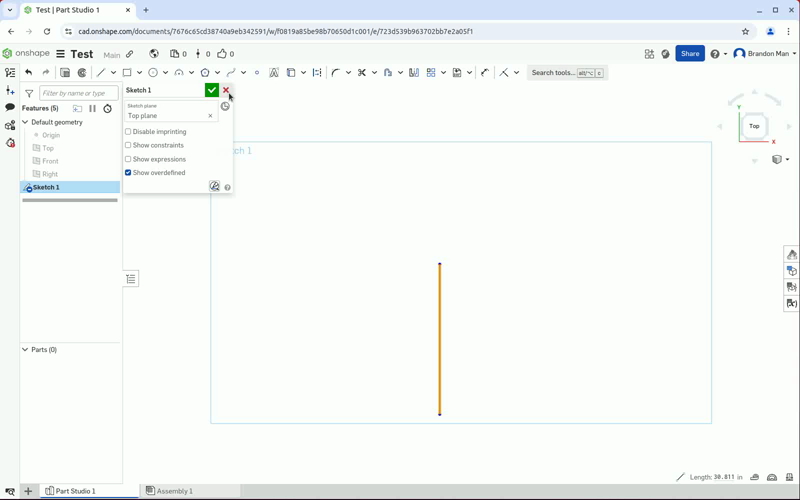
key(shift+h)
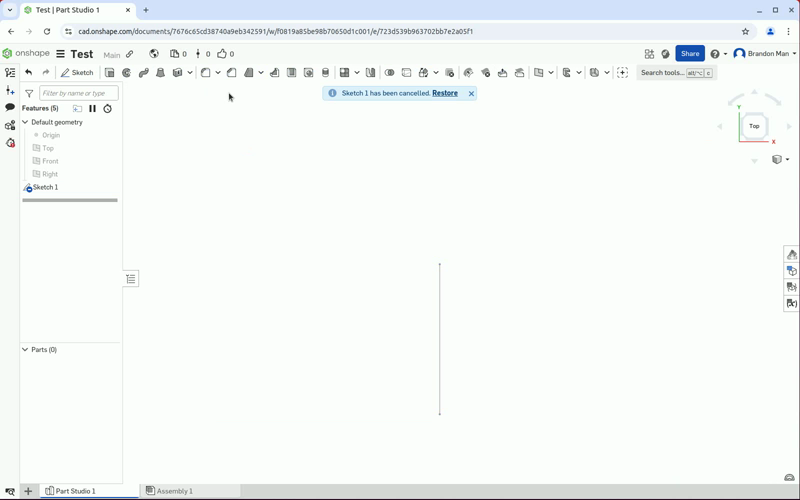
key(shift+s)
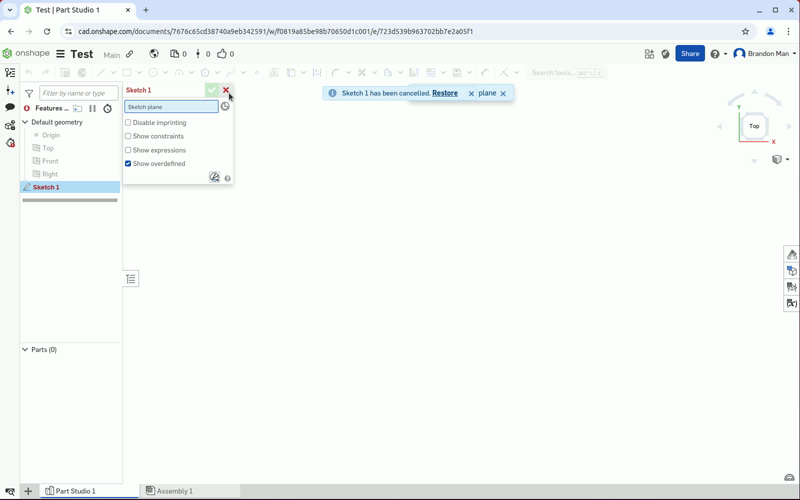
mouse_move(73, 150)
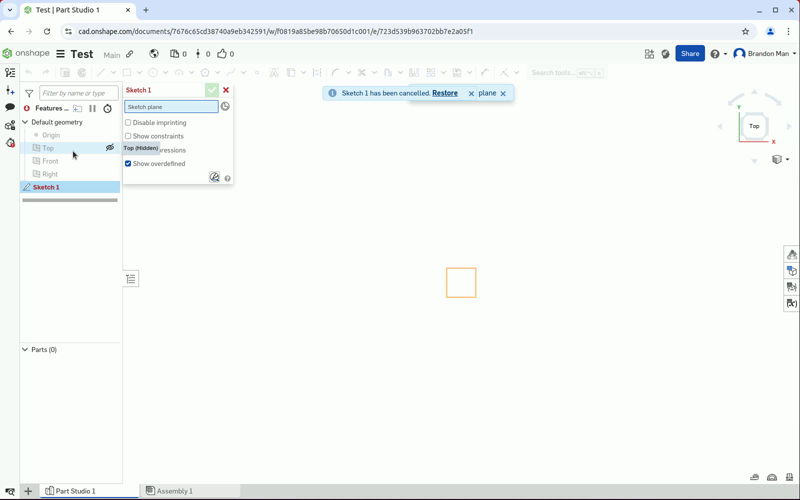
click(73, 150)
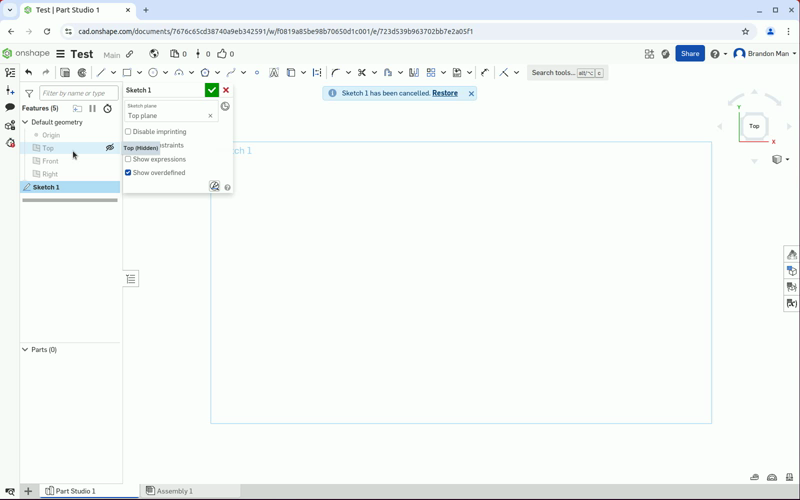
mouse_move(73, 352)
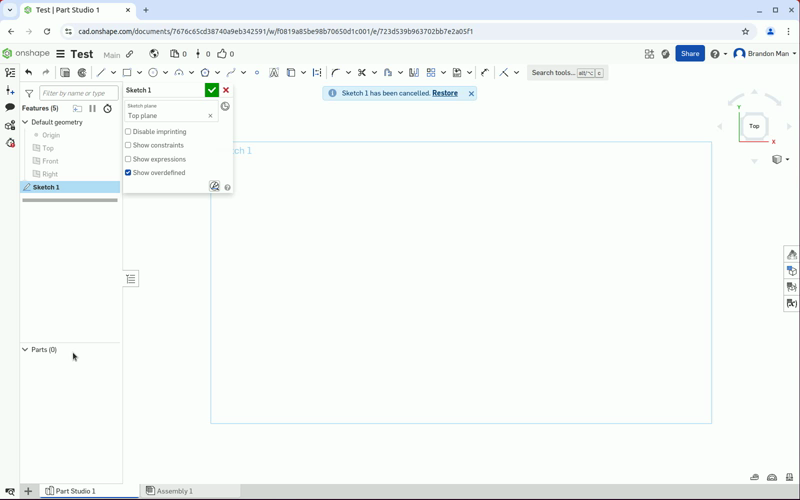
key(y)
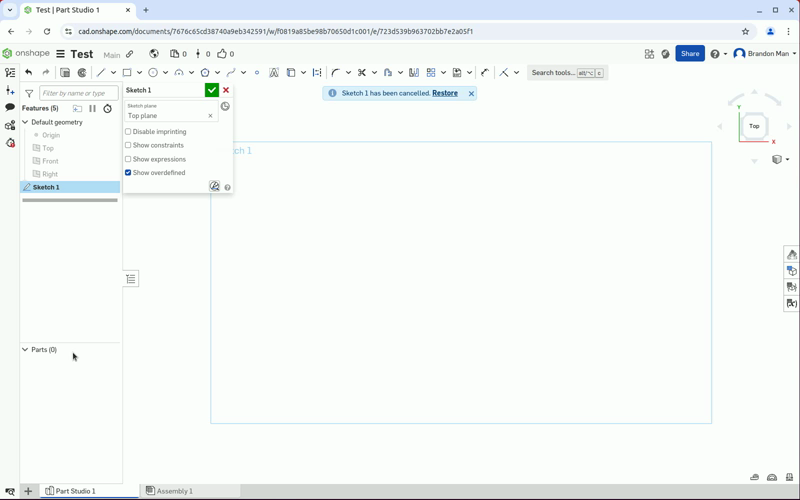
key(a)
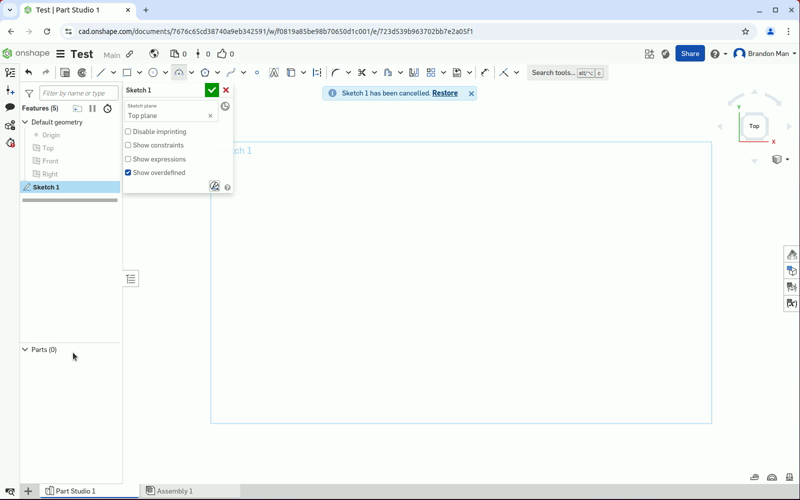
key_down(shift)
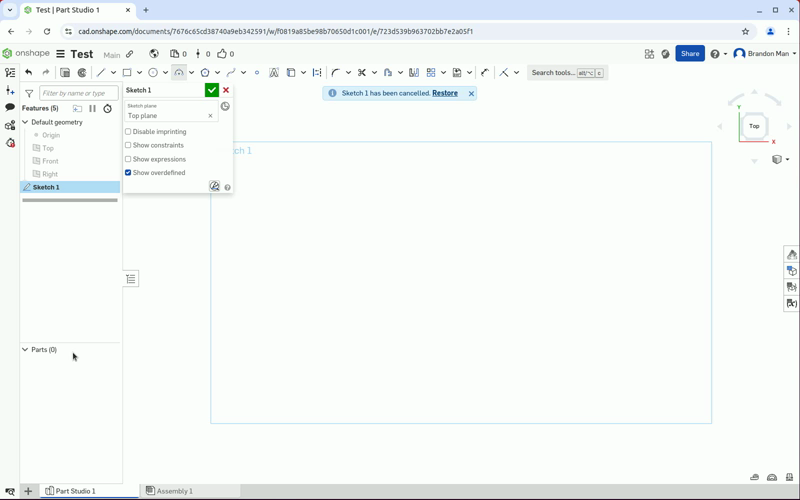
mouse_move(411, 327)
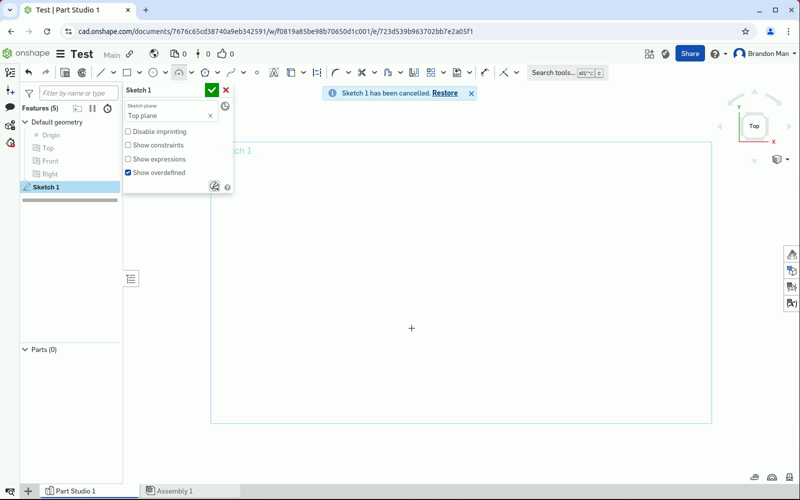
click(411, 327)
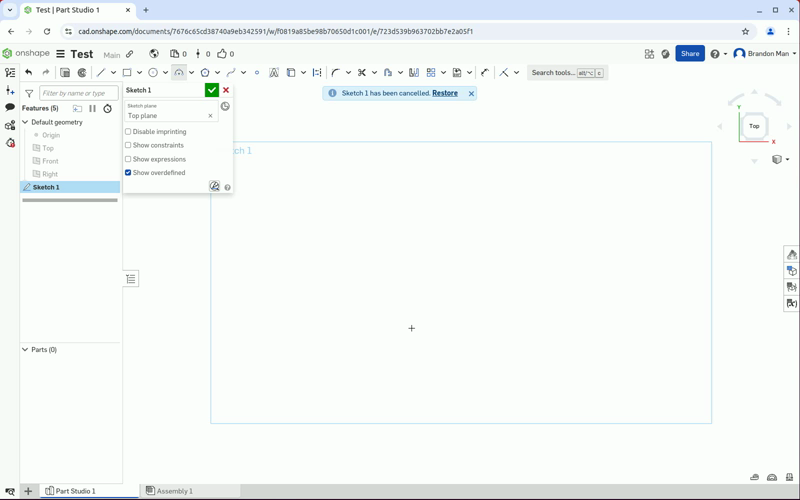
key_up(shift)
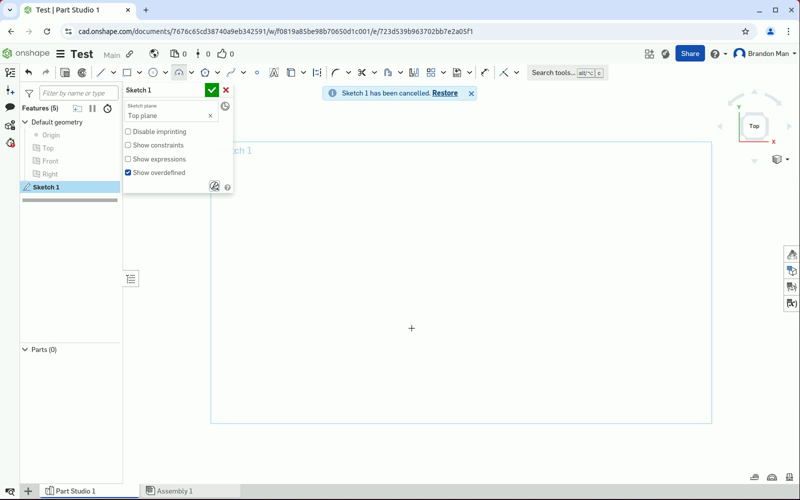
key_down(shift)
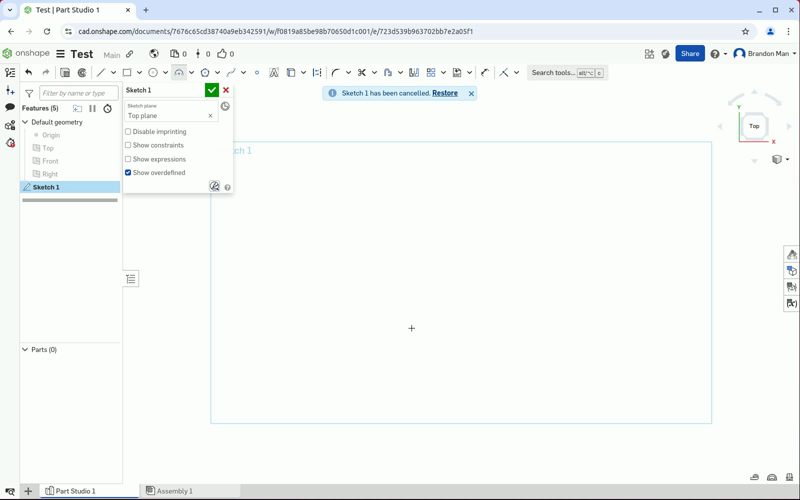
mouse_move(416, 332)
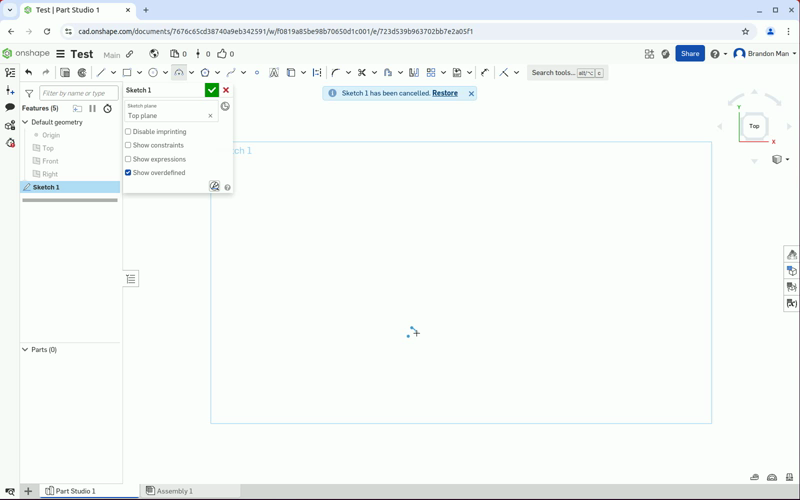
scroll(6)
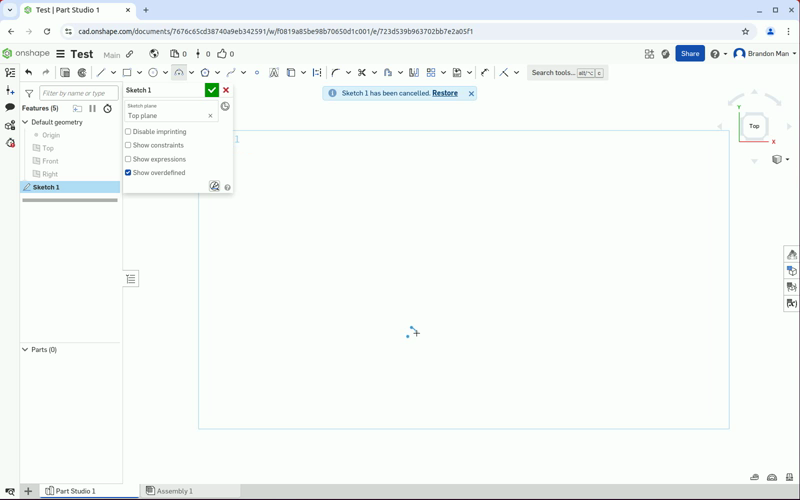
scroll(6)
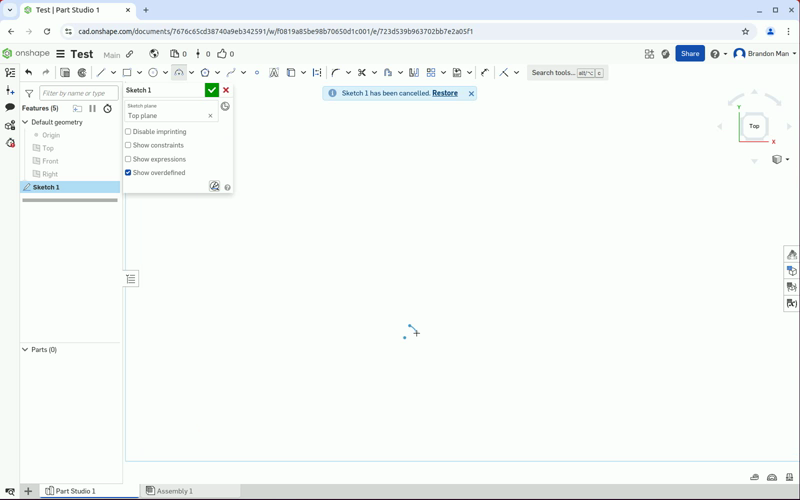
scroll(6)
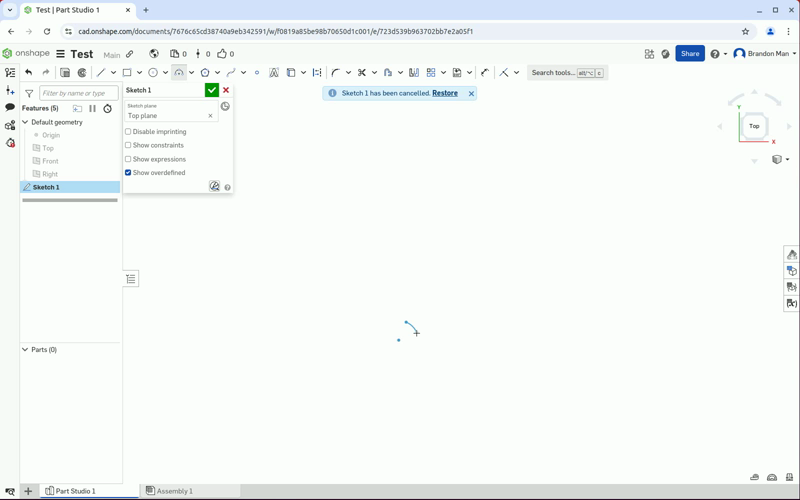
scroll(6)
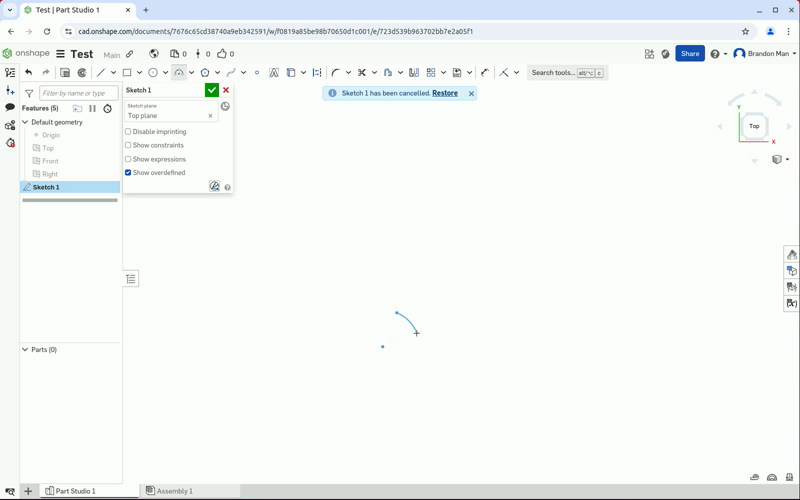
scroll(6)
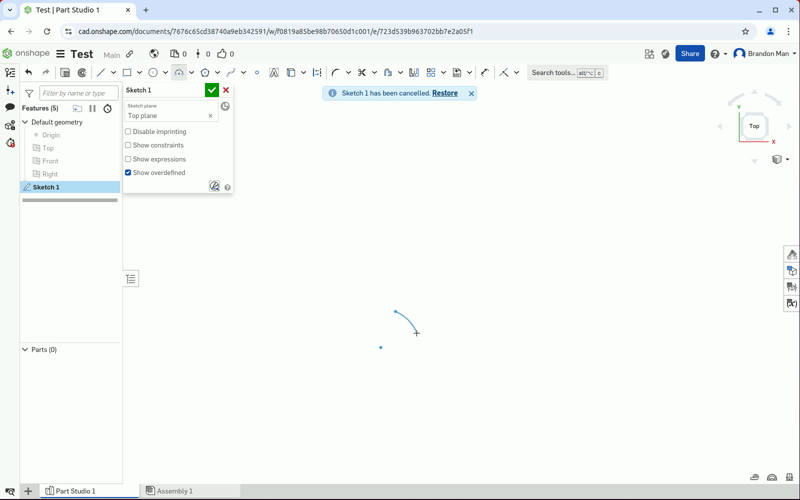
scroll(6)
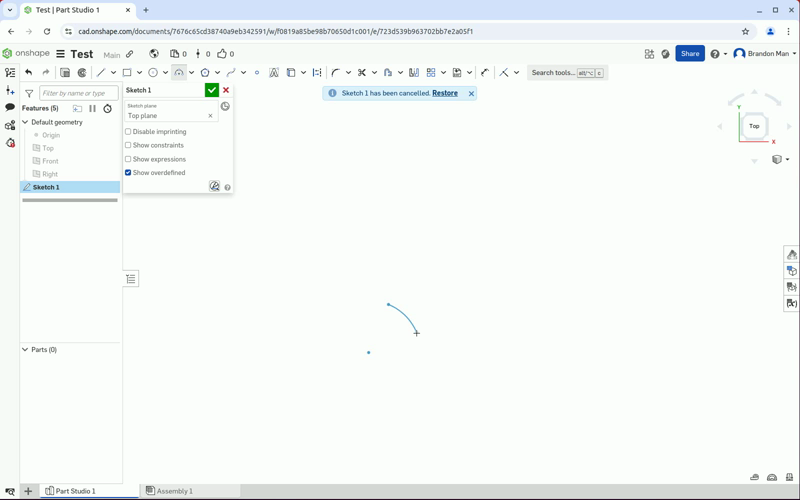
scroll(6)
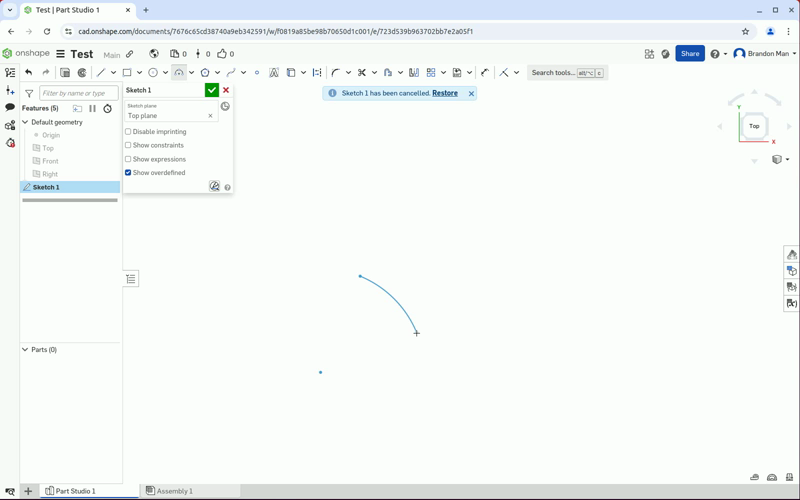
click(416, 332)
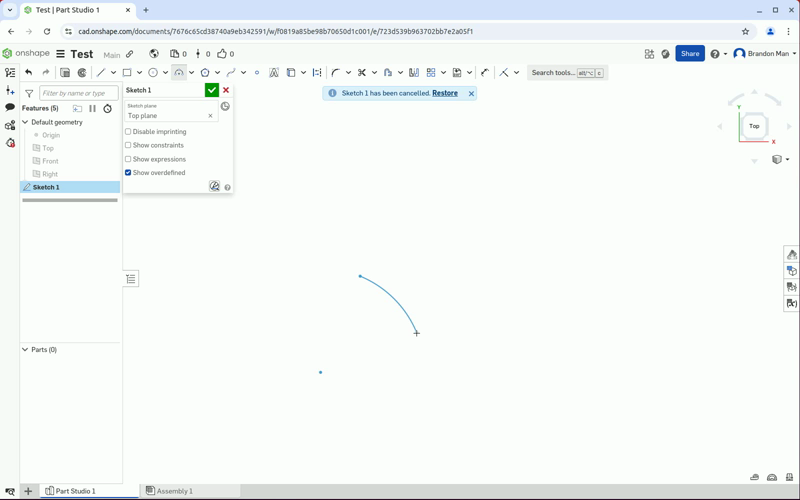
scroll(-6)
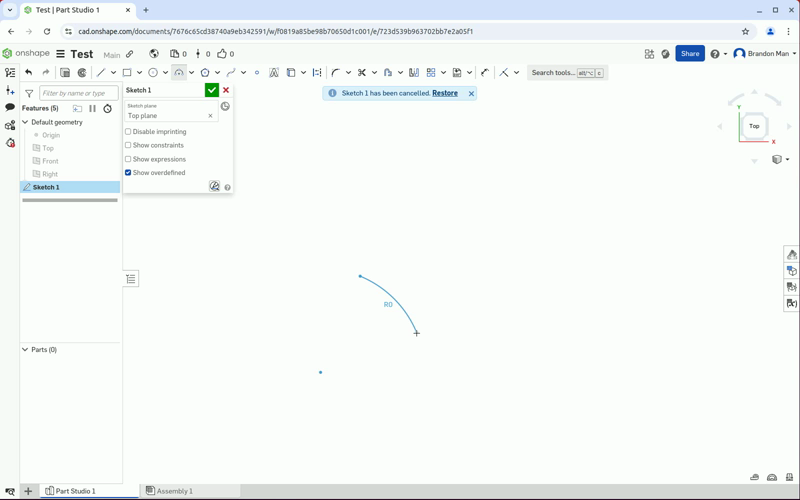
scroll(-6)
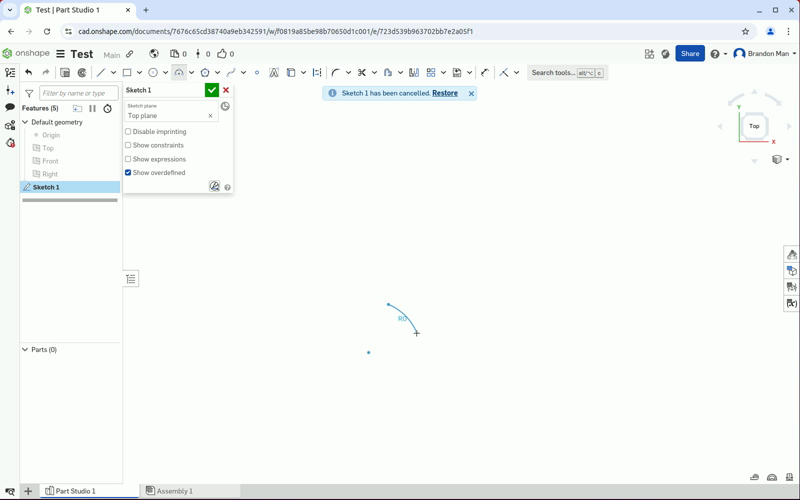
scroll(-6)
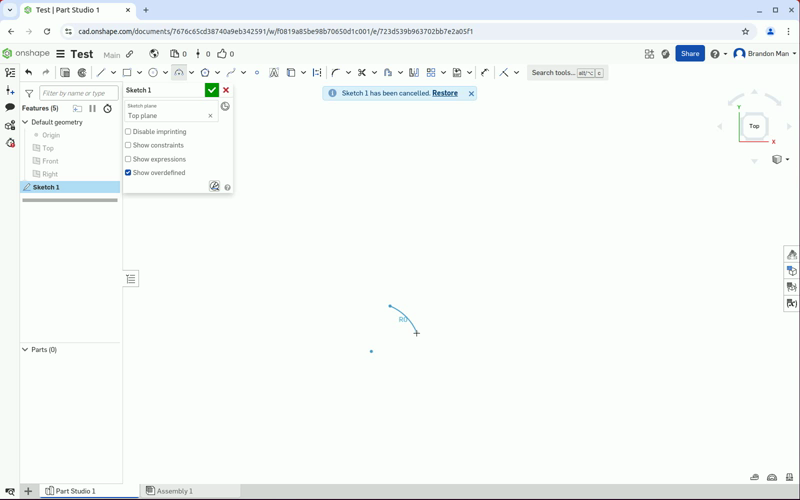
scroll(-6)
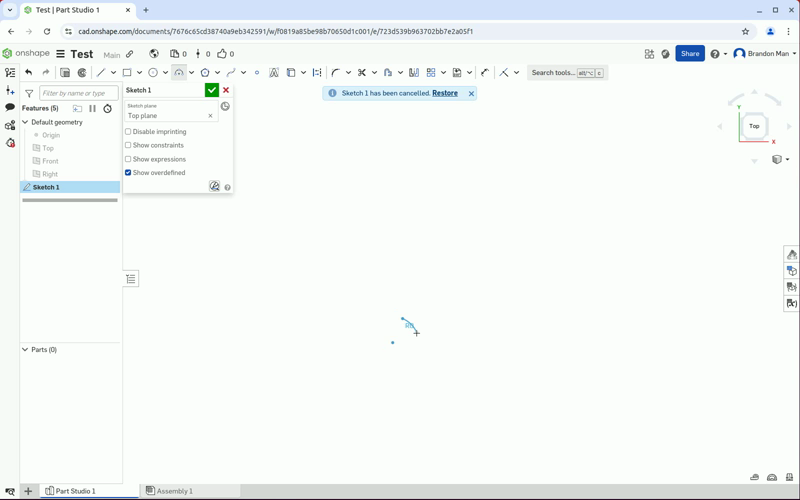
scroll(-6)
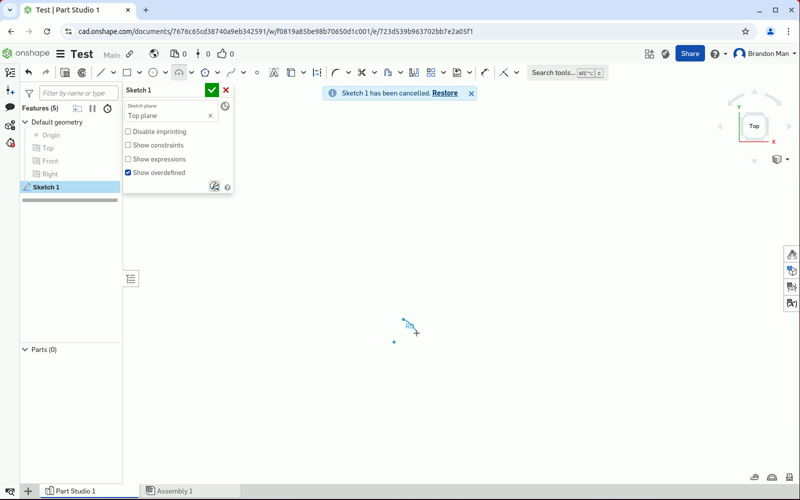
scroll(-6)
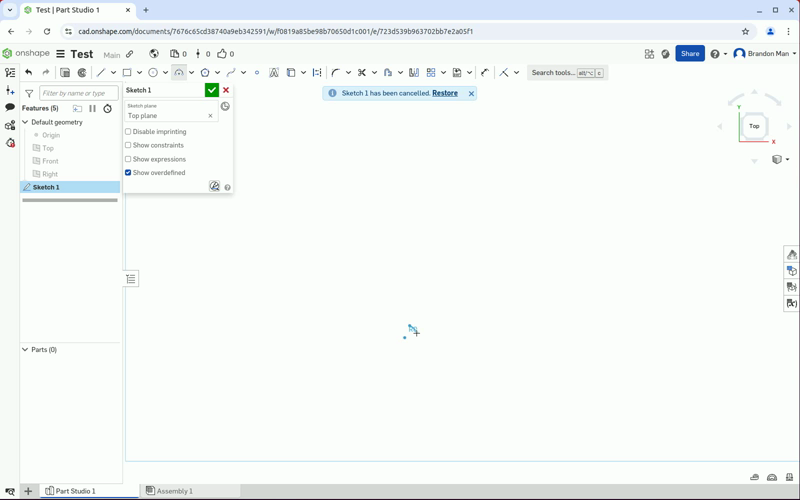
scroll(-6)
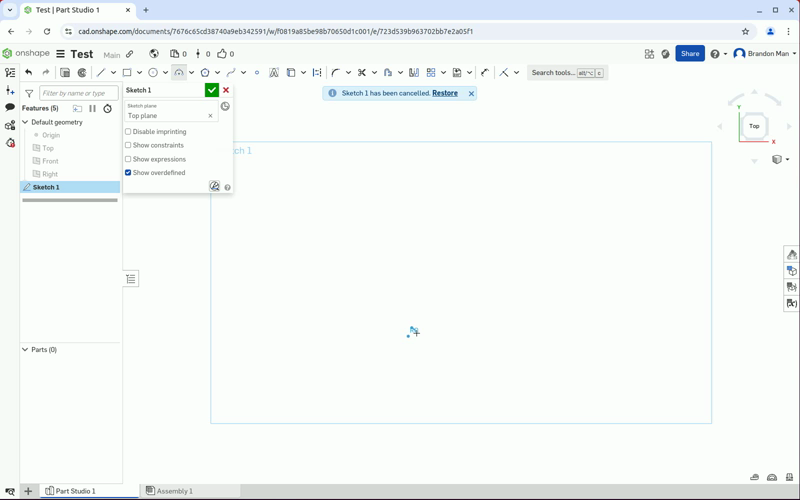
mouse_move(413, 331)
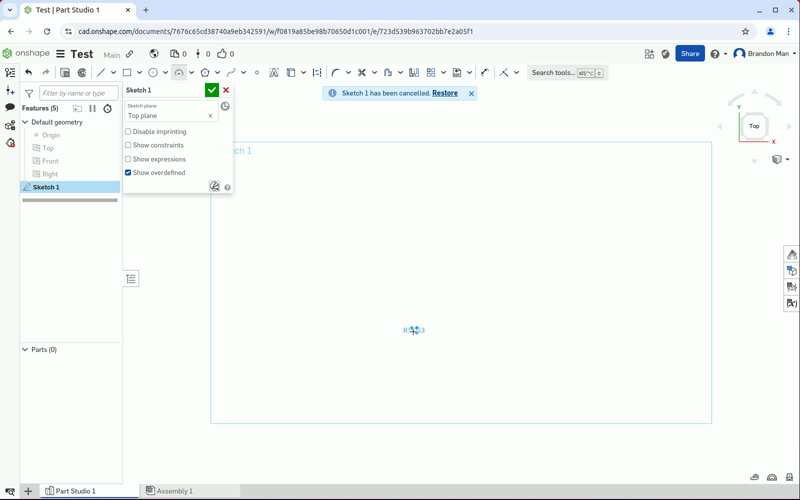
scroll(6)
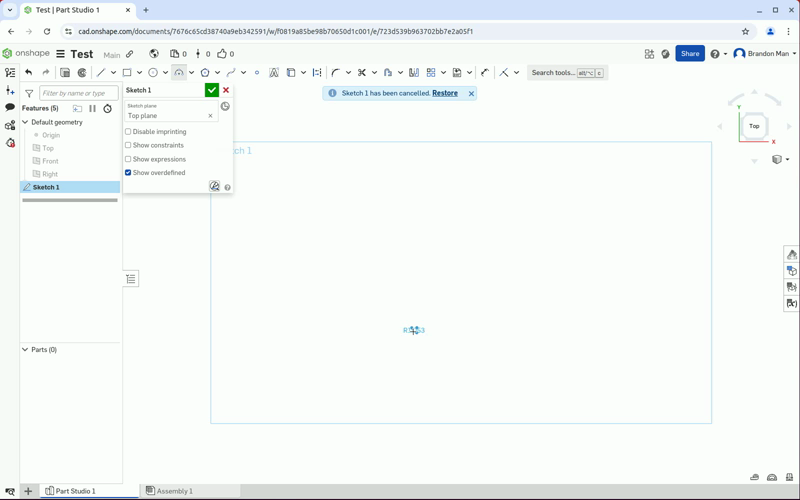
scroll(6)
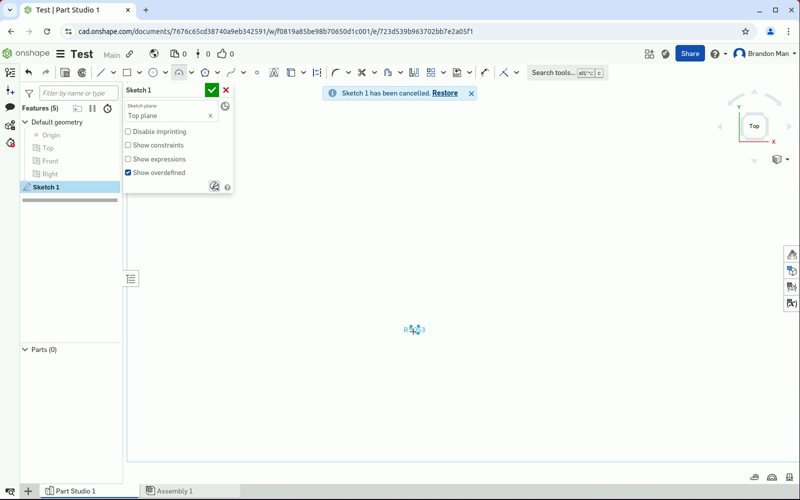
scroll(6)
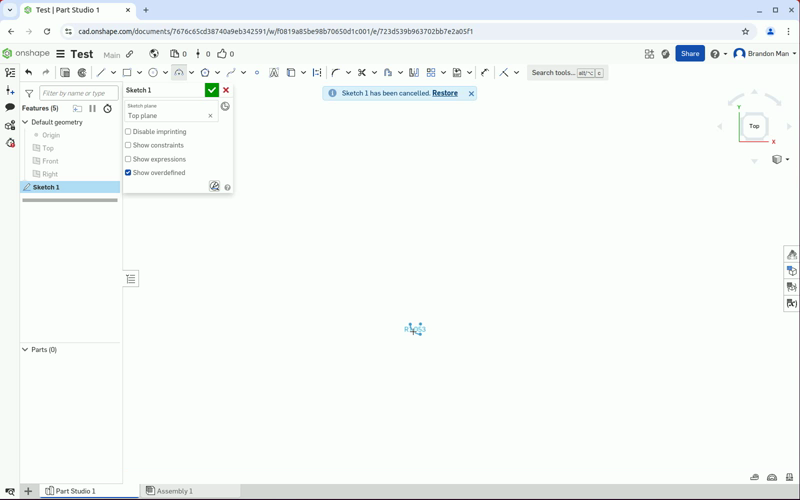
scroll(6)
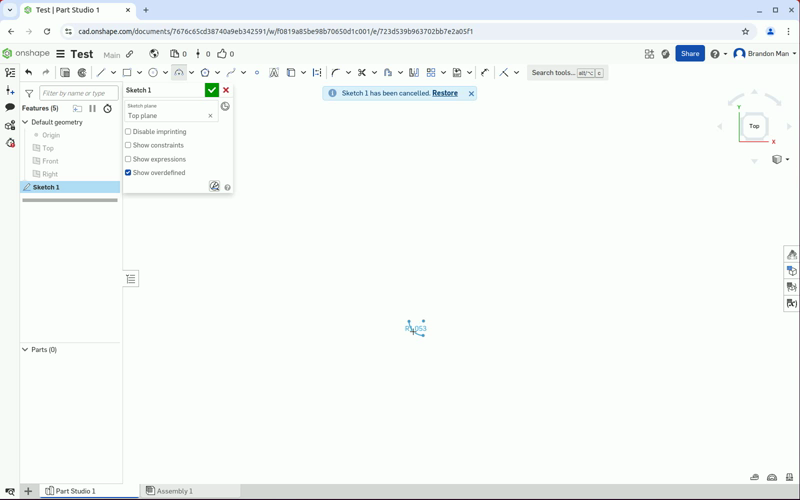
scroll(6)
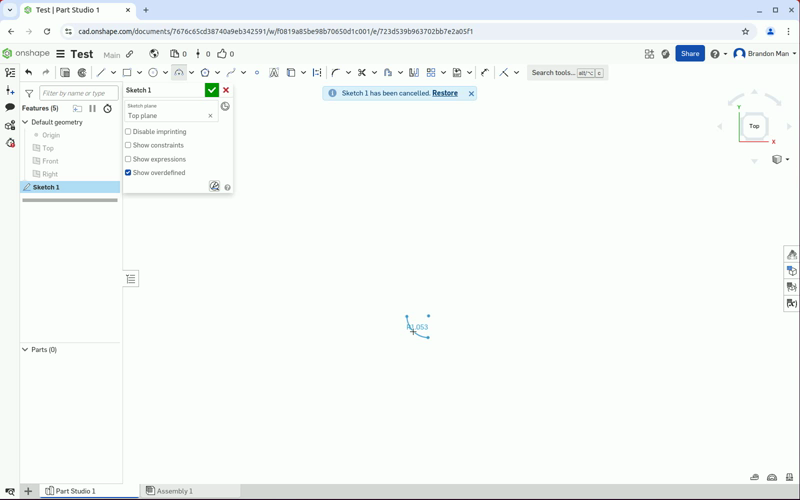
scroll(6)
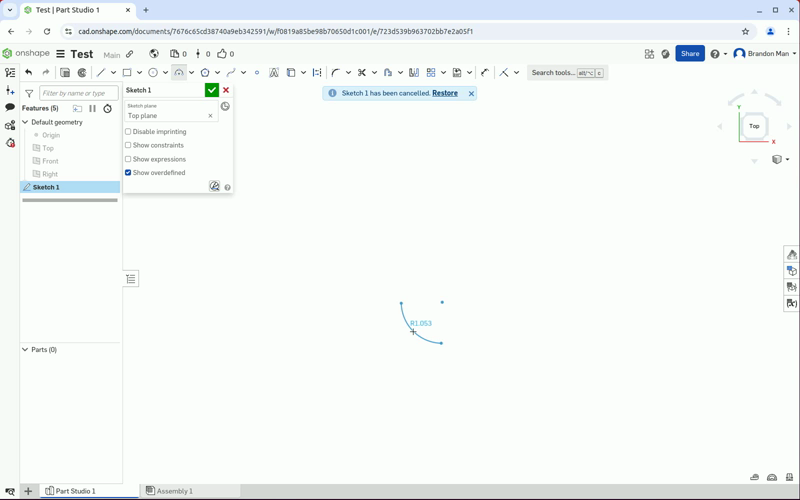
scroll(6)
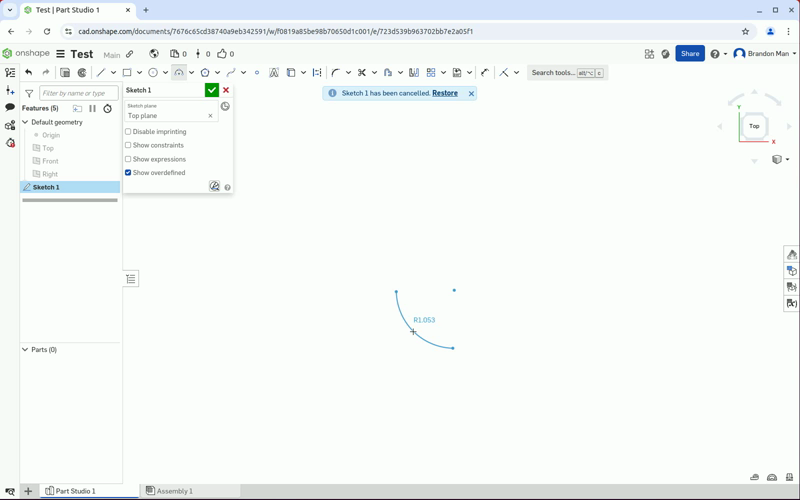
click(413, 331)
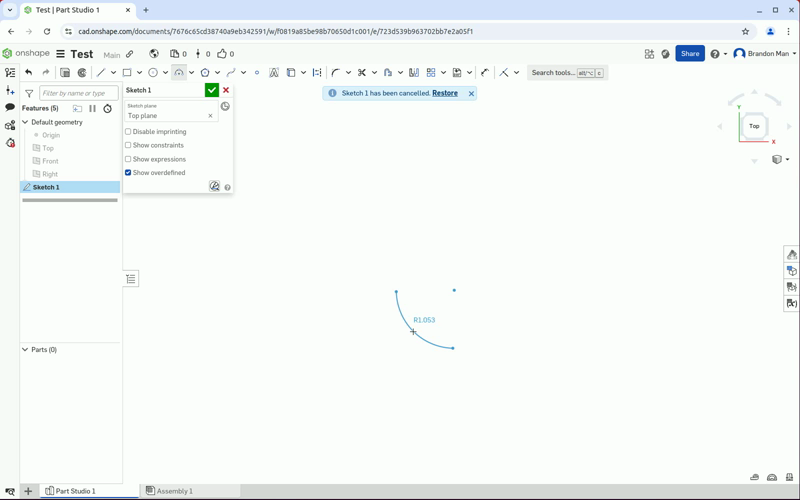
scroll(-6)
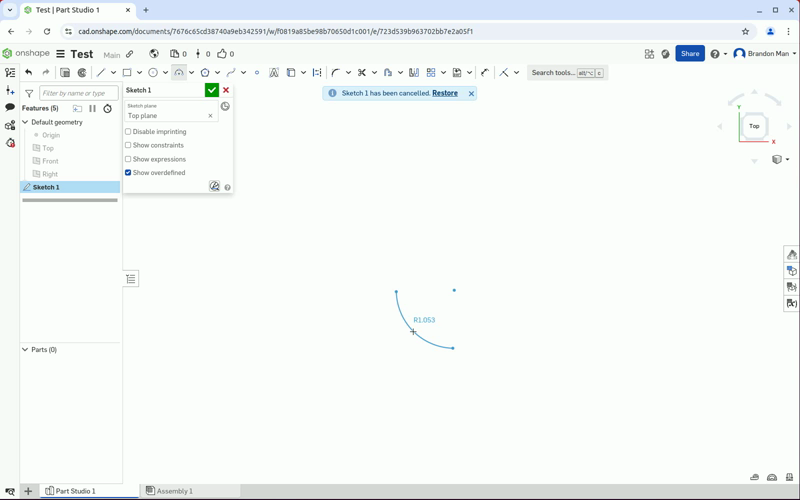
scroll(-6)
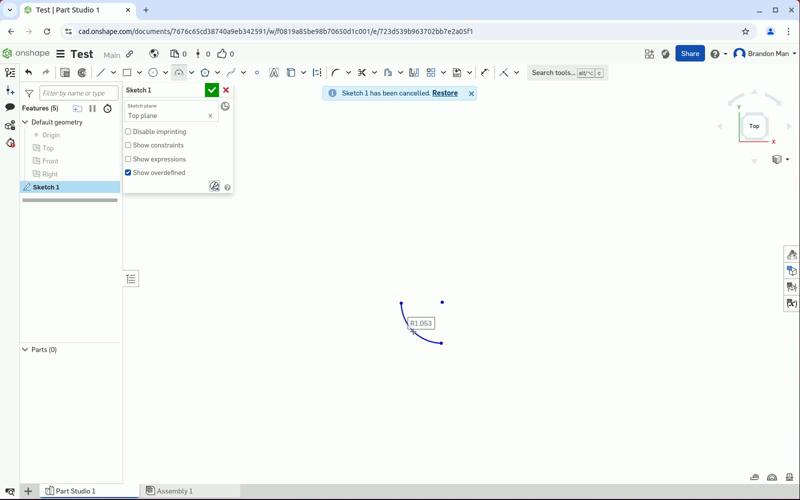
scroll(-6)
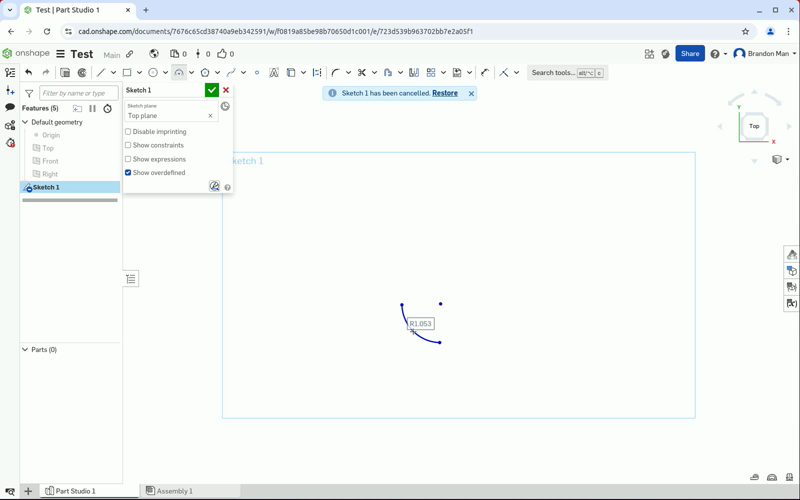
scroll(-6)
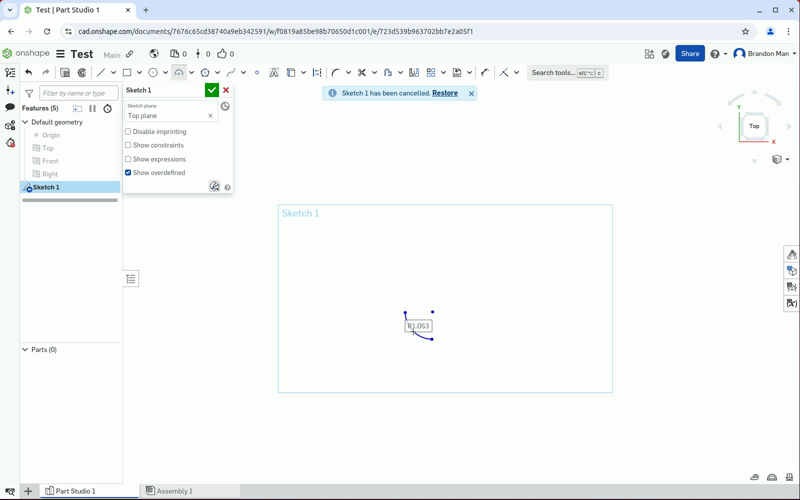
scroll(-6)
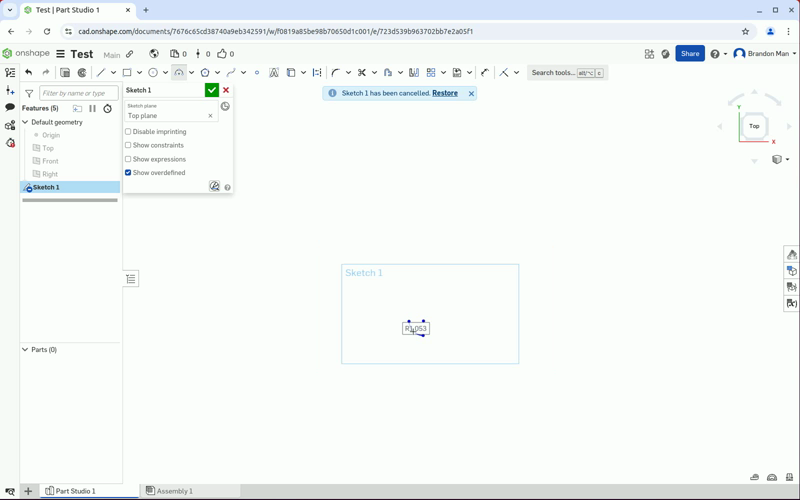
scroll(-6)
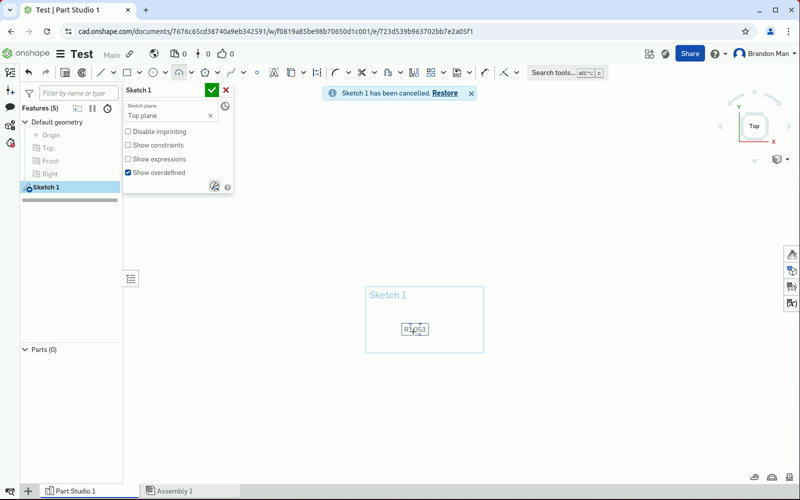
scroll(-6)
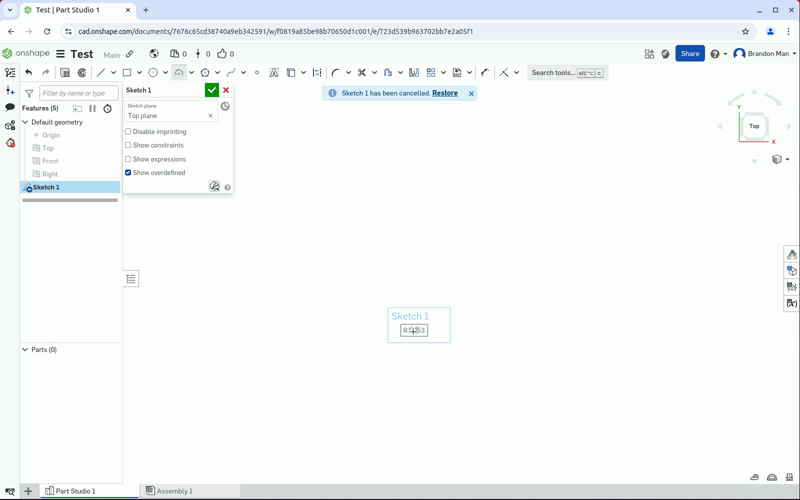
key_up(shift)
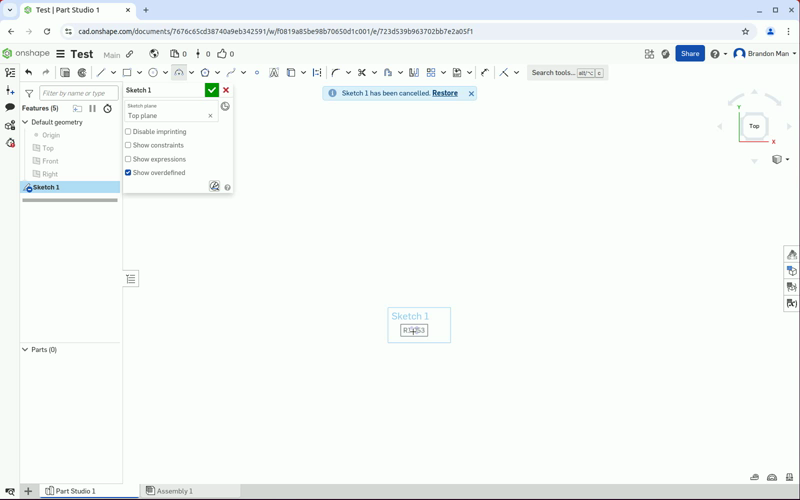
key(esc)
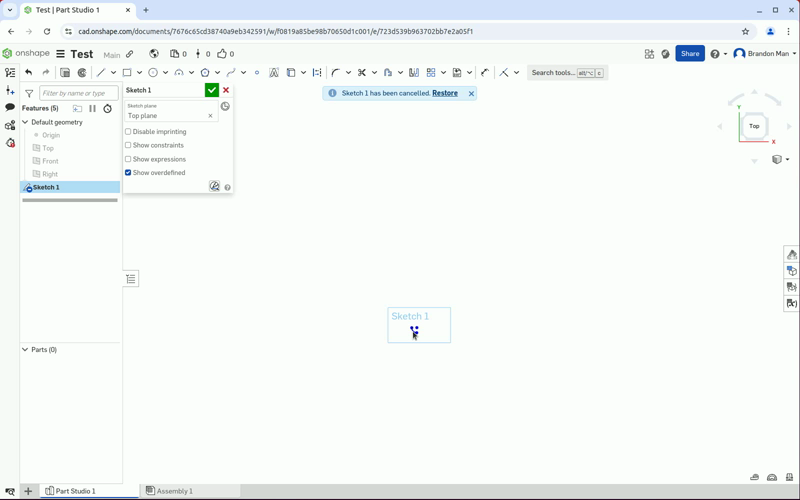
key(l)
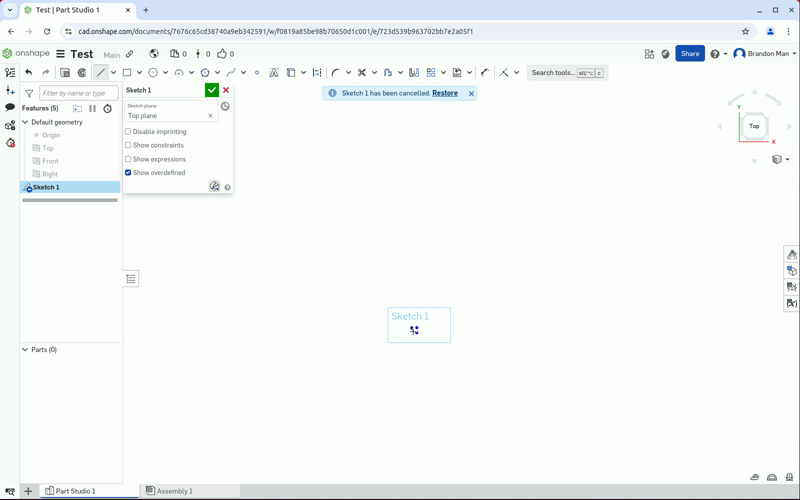
mouse_move(416, 332)
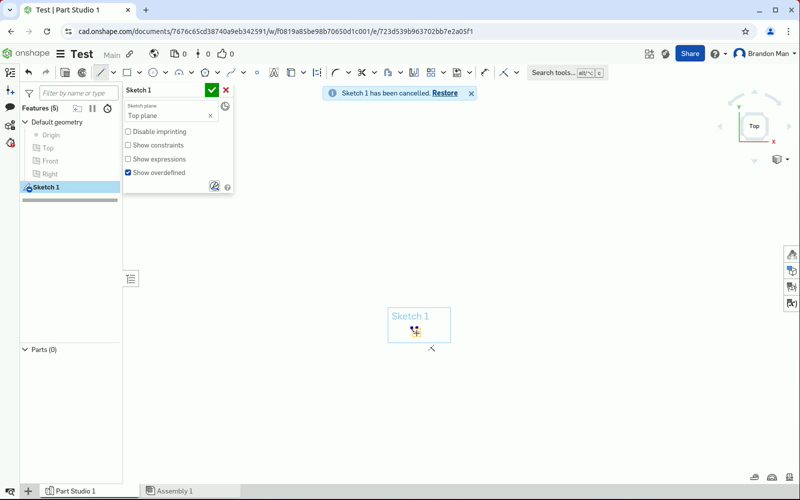
scroll(6)
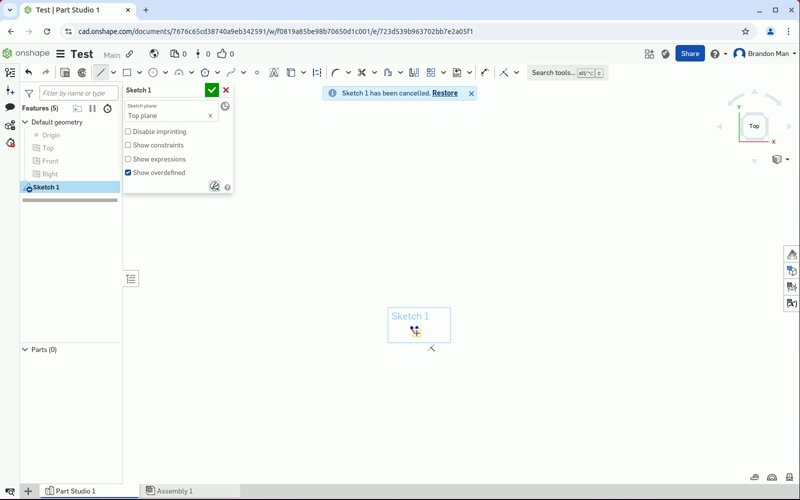
scroll(6)
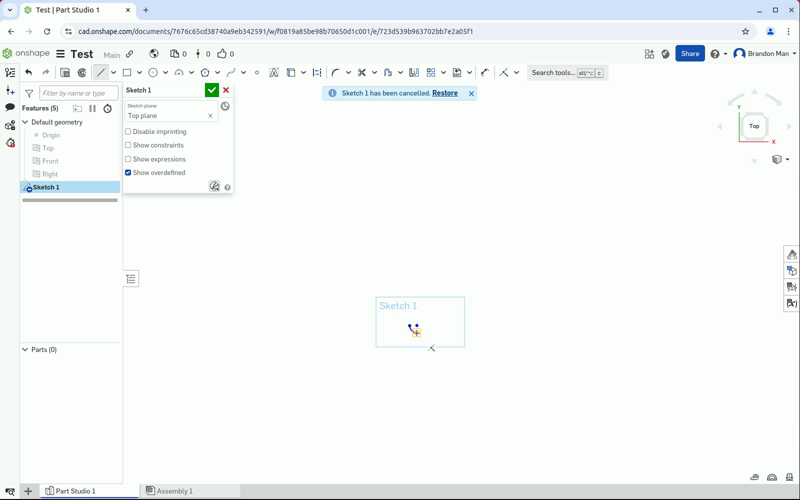
scroll(6)
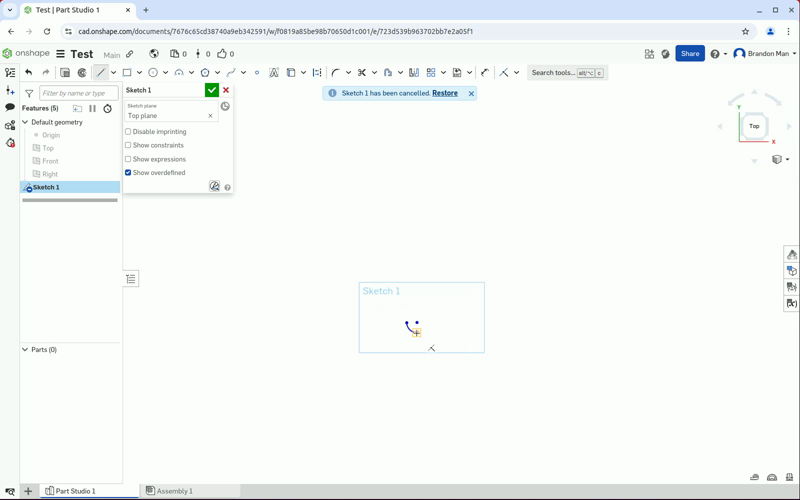
scroll(6)
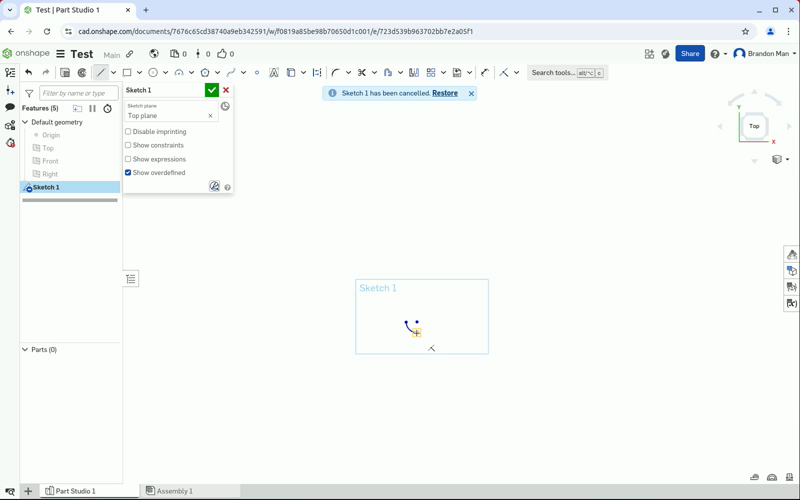
scroll(6)
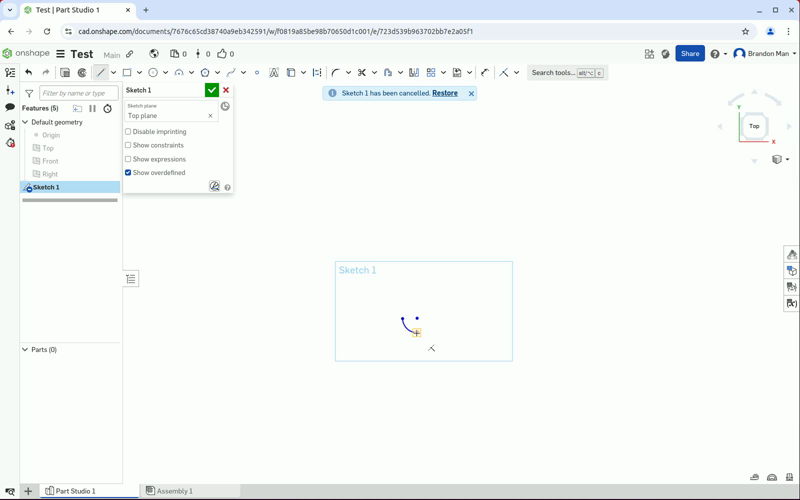
scroll(6)
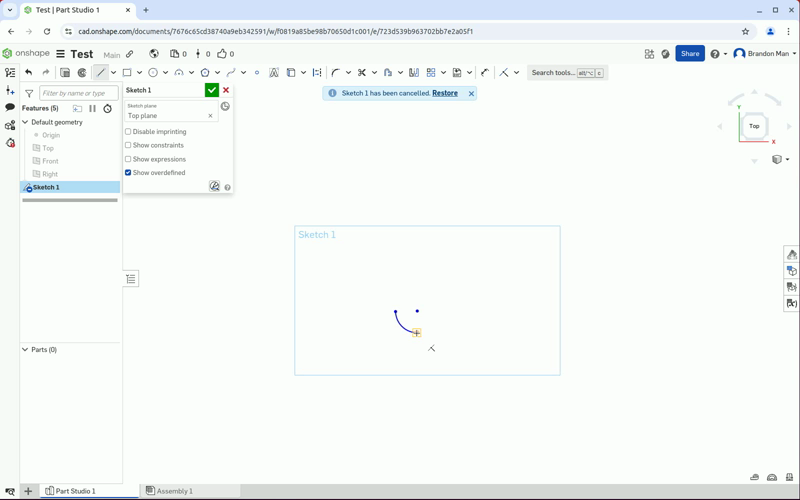
scroll(6)
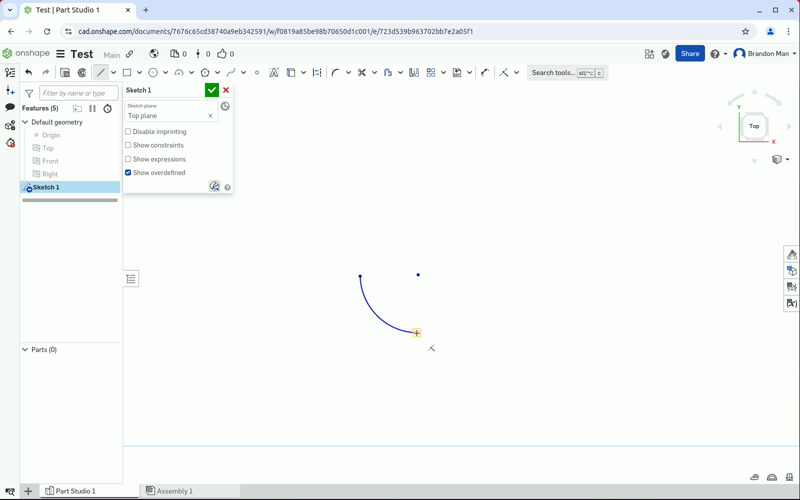
click(416, 332)
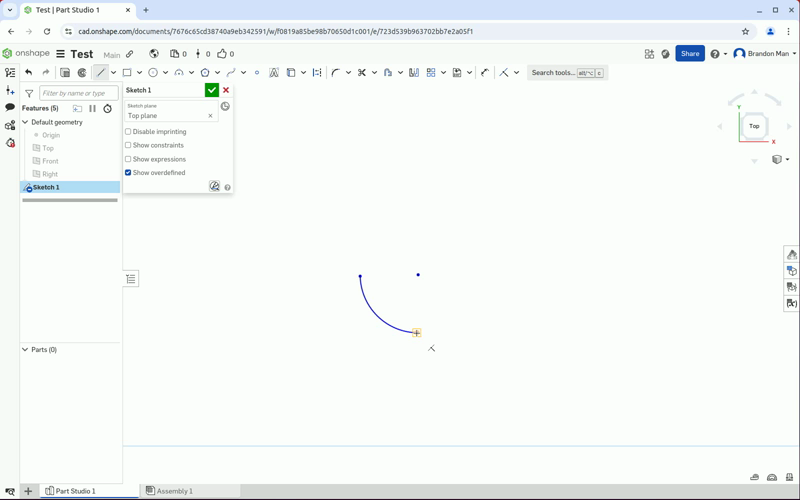
scroll(-6)
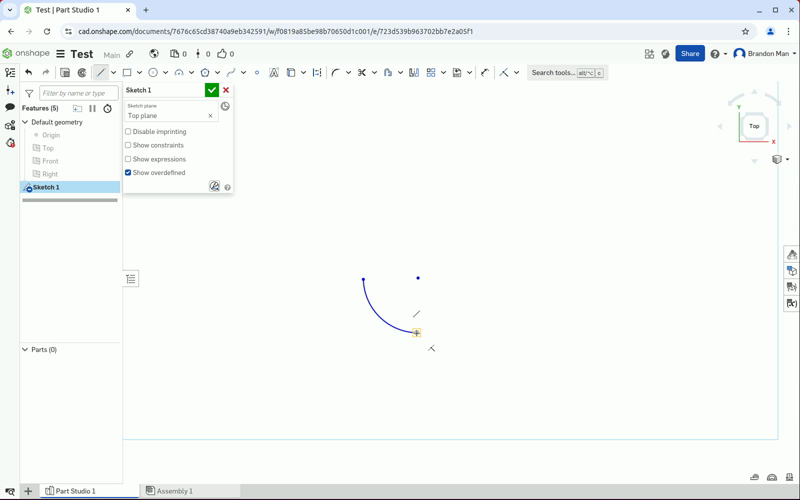
scroll(-6)
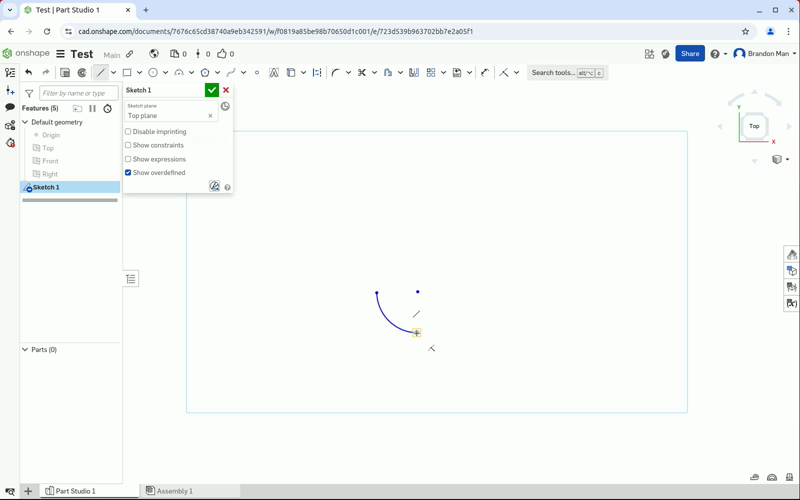
scroll(-6)
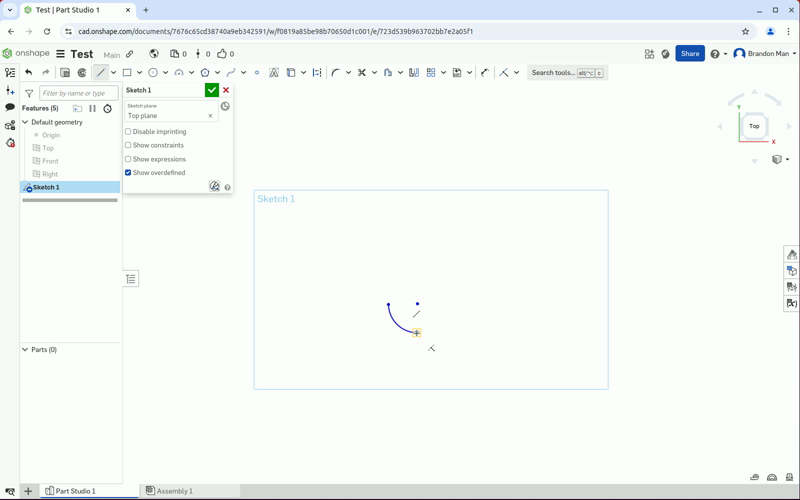
scroll(-6)
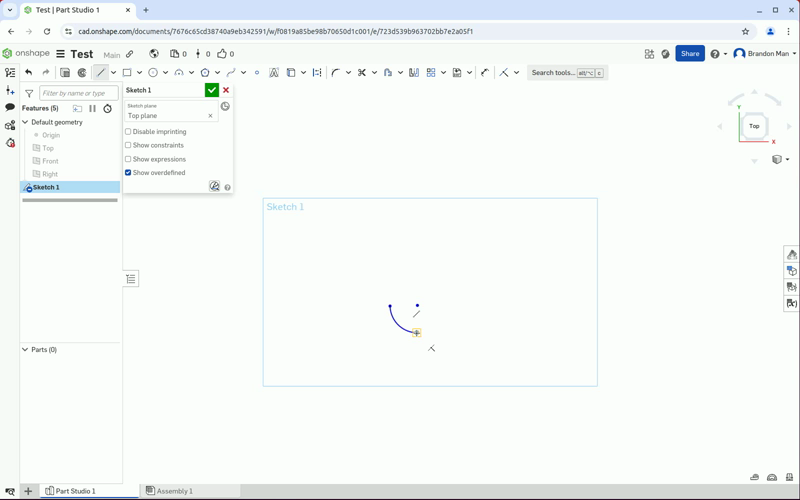
scroll(-6)
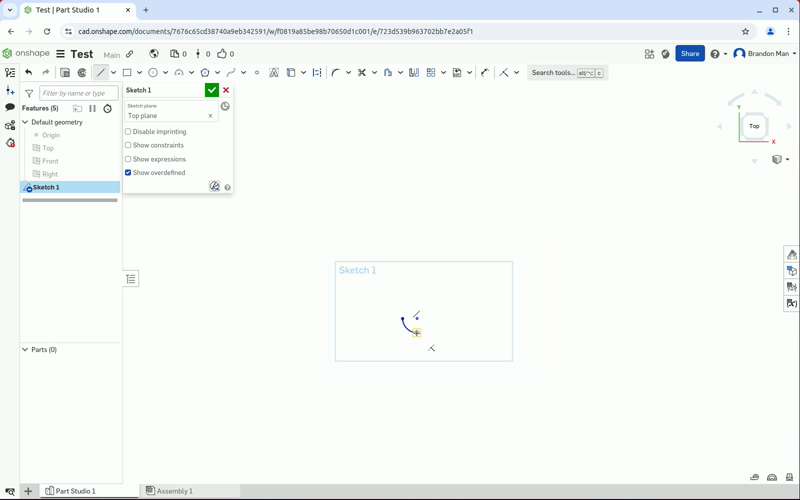
scroll(-6)
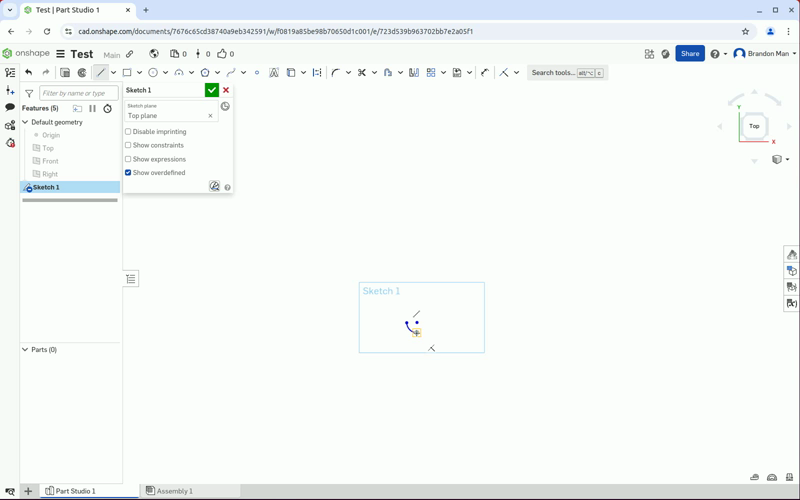
scroll(-6)
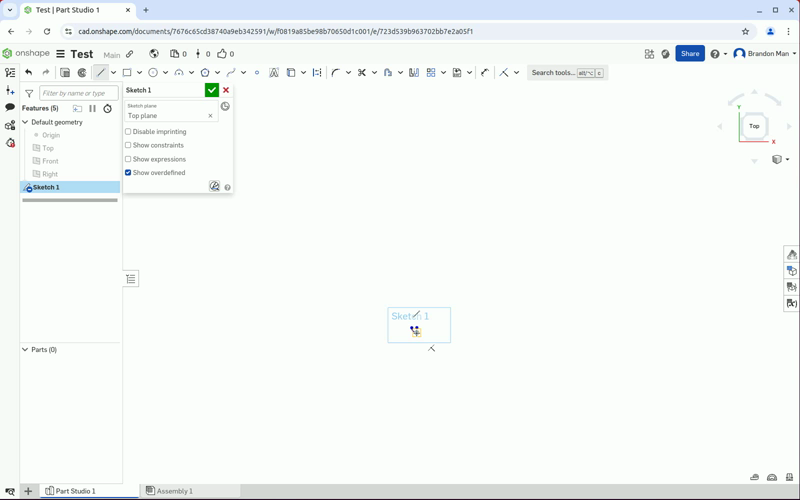
key_down(shift)
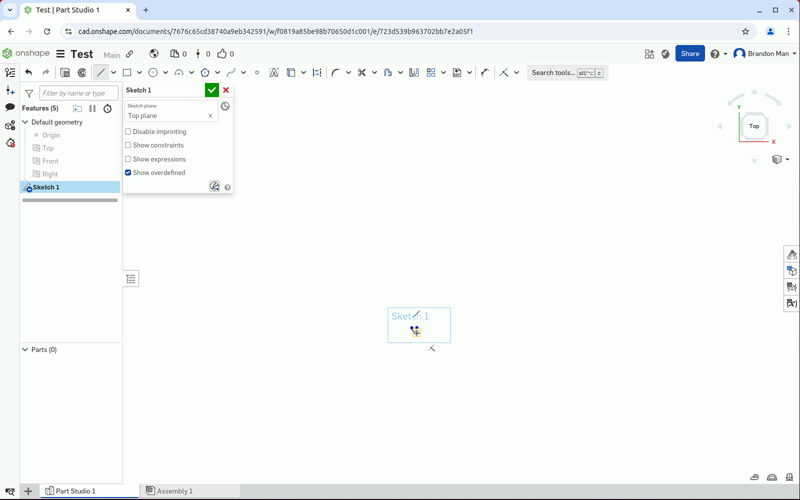
mouse_move(504, 332)
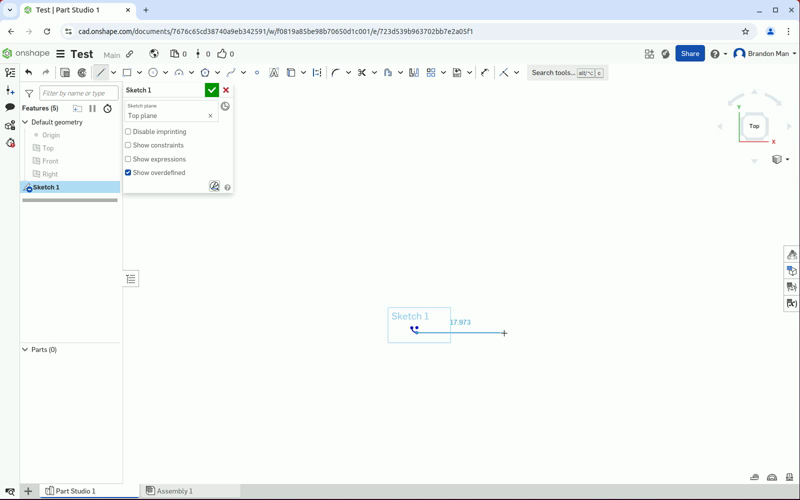
click(504, 332)
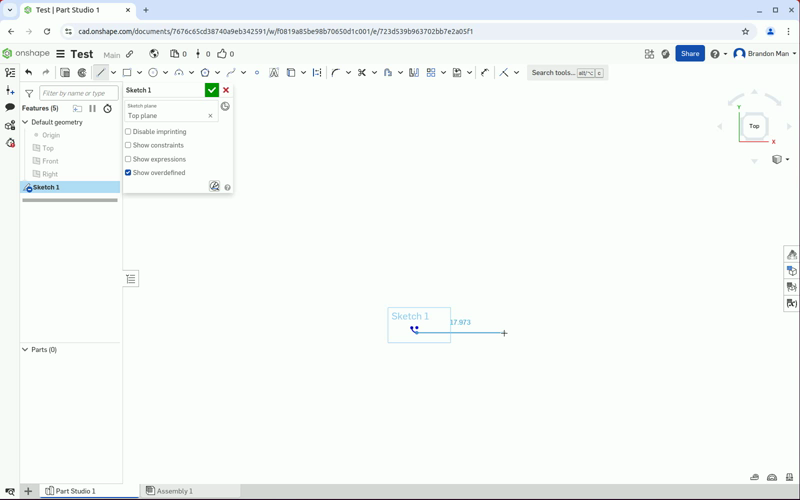
key_up(shift)
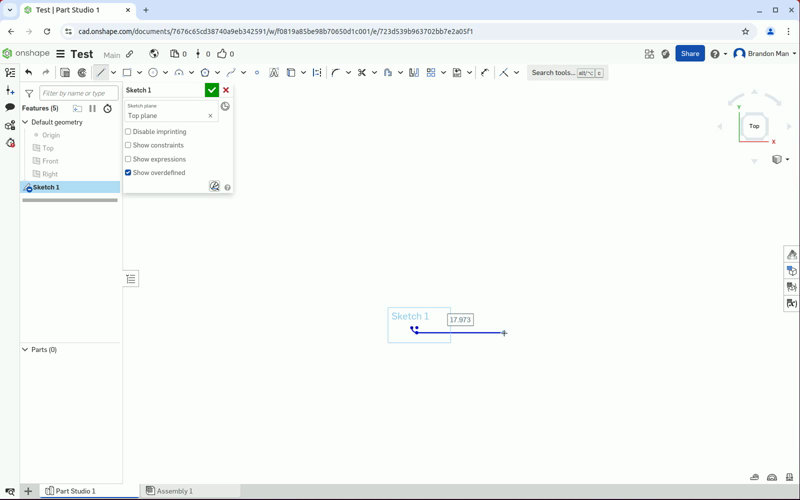
key(esc)
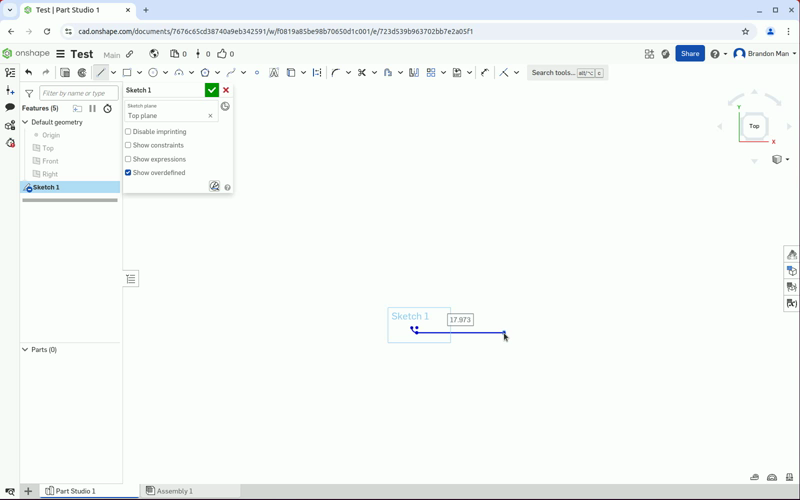
key(a)
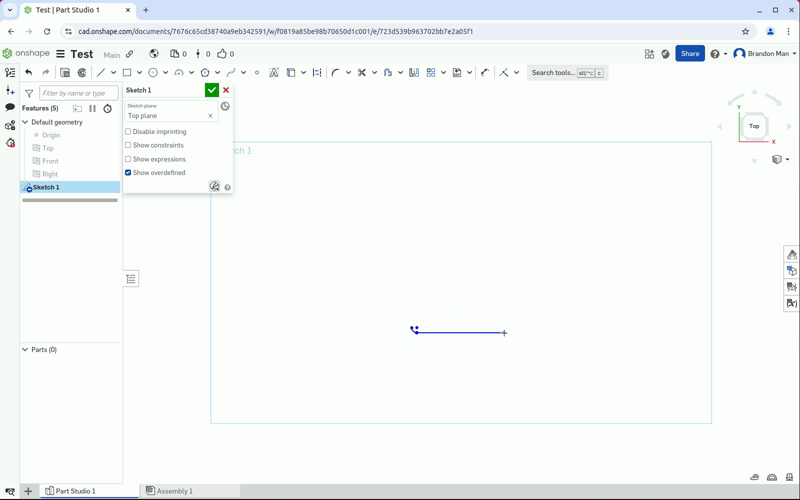
mouse_move(504, 332)
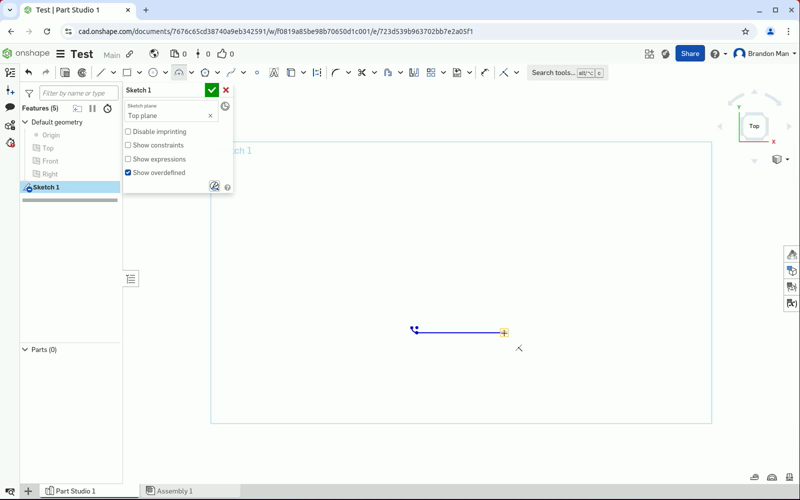
click(504, 332)
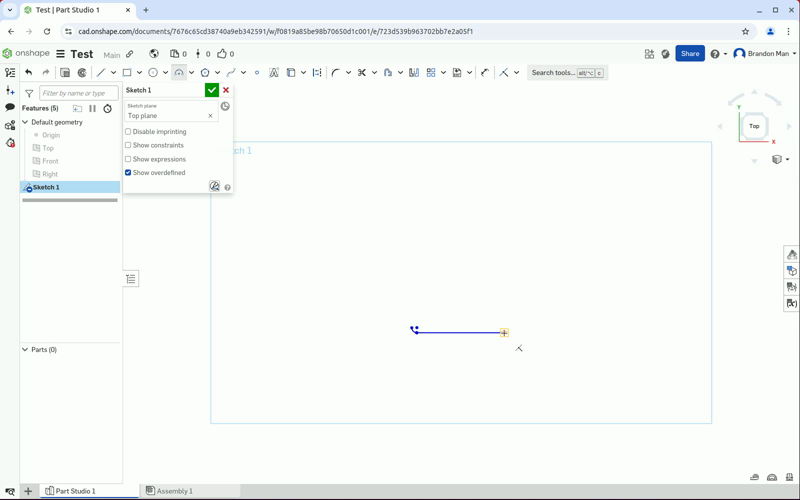
key_down(shift)
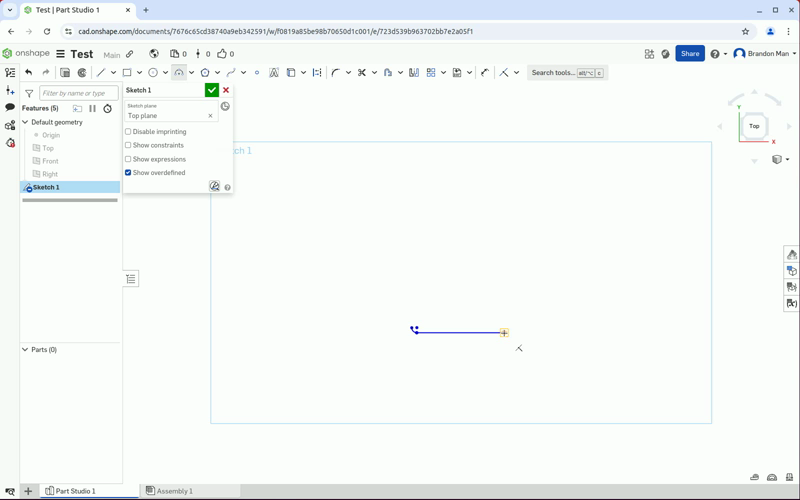
mouse_move(509, 327)
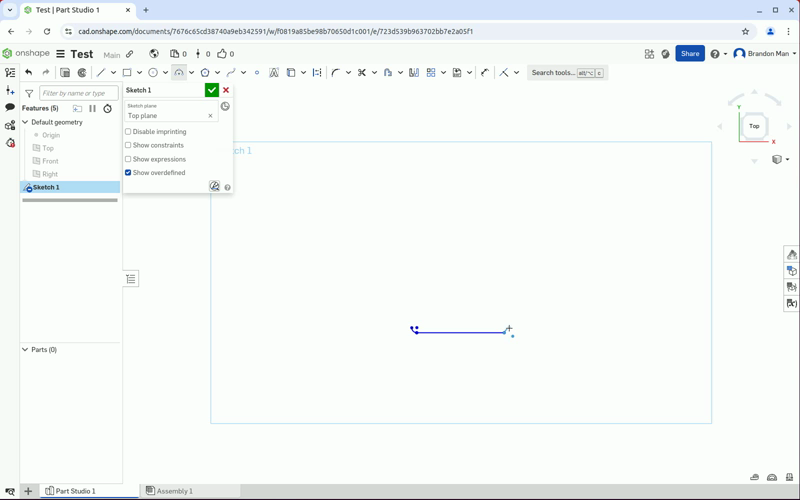
scroll(6)
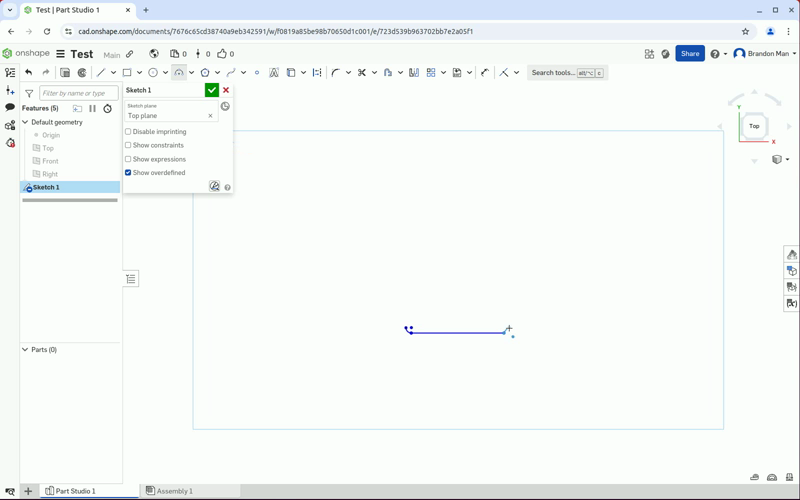
scroll(6)
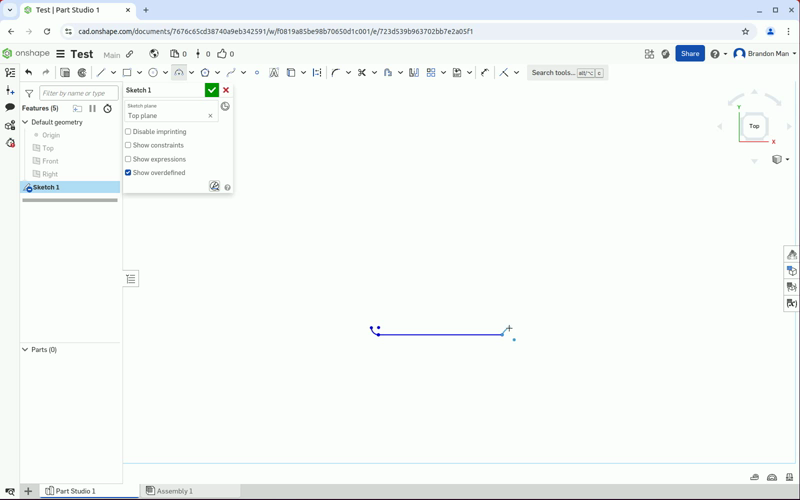
scroll(6)
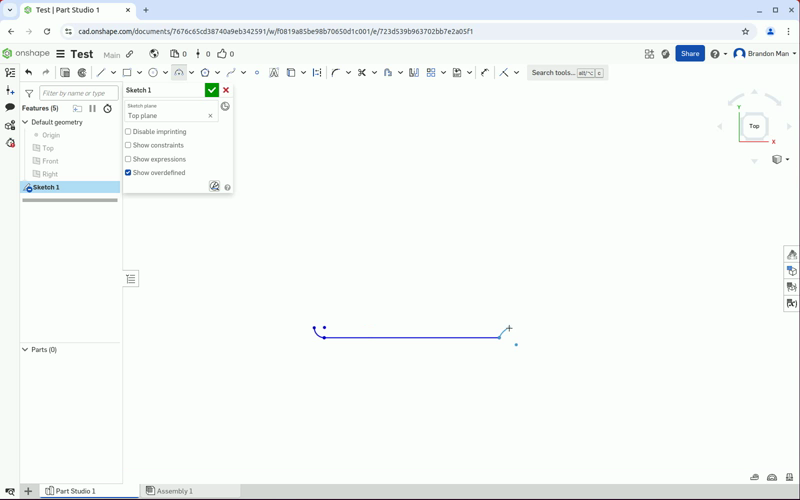
scroll(6)
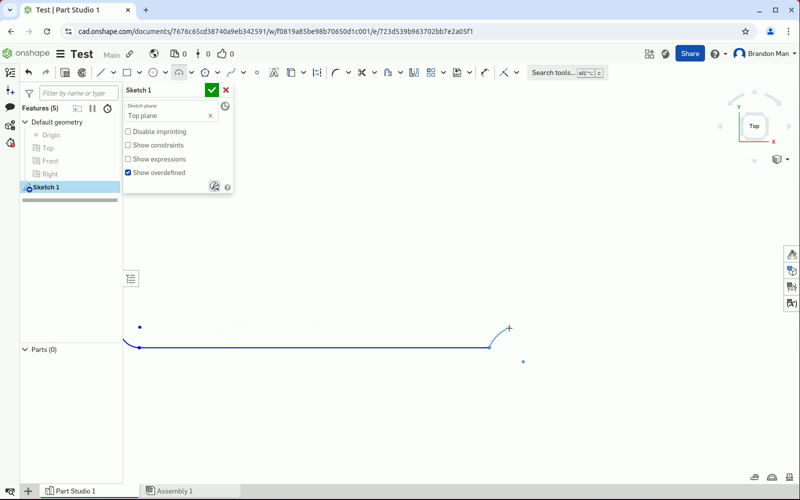
scroll(6)
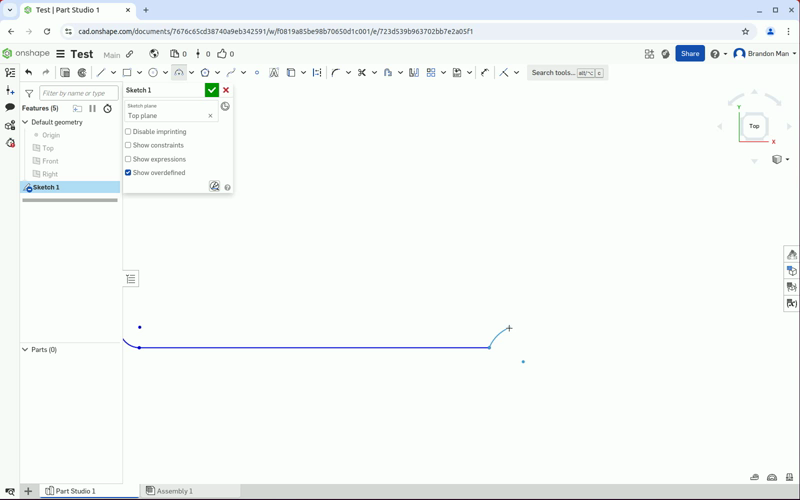
scroll(6)
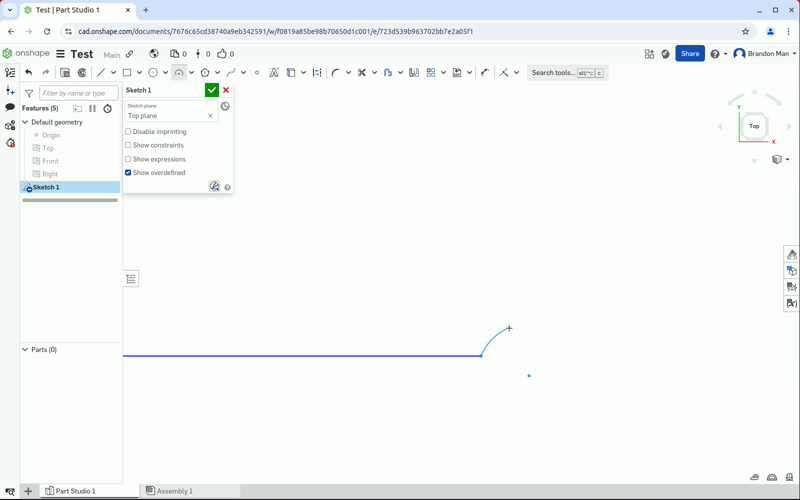
scroll(6)
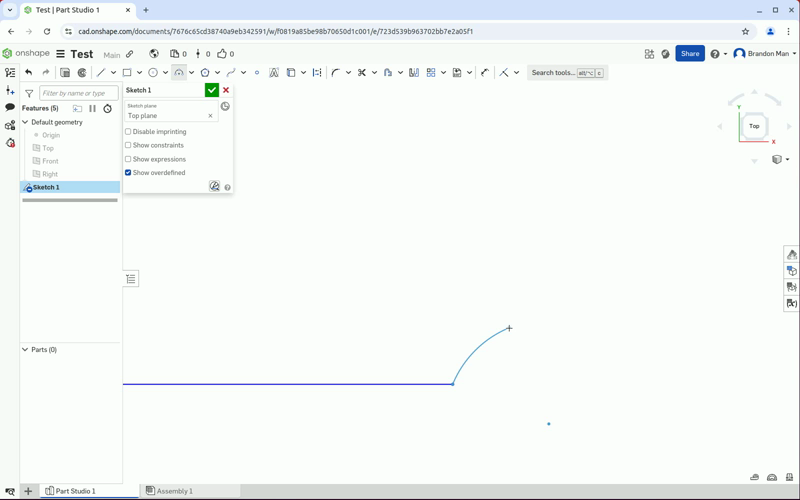
click(509, 327)
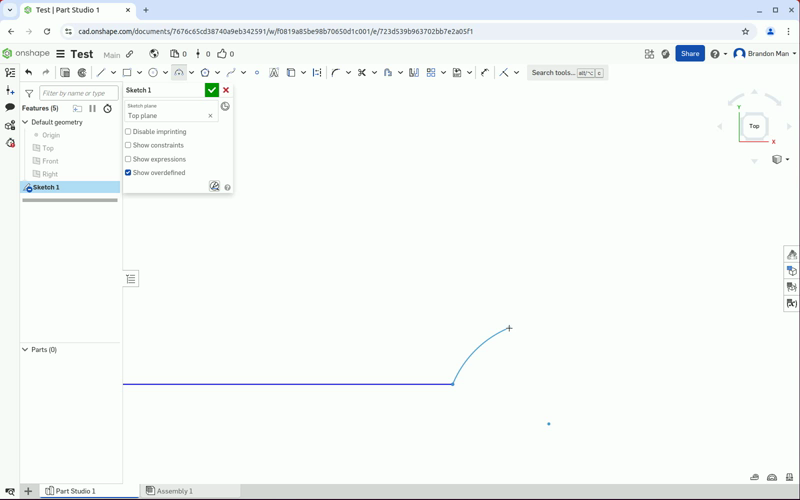
scroll(-6)
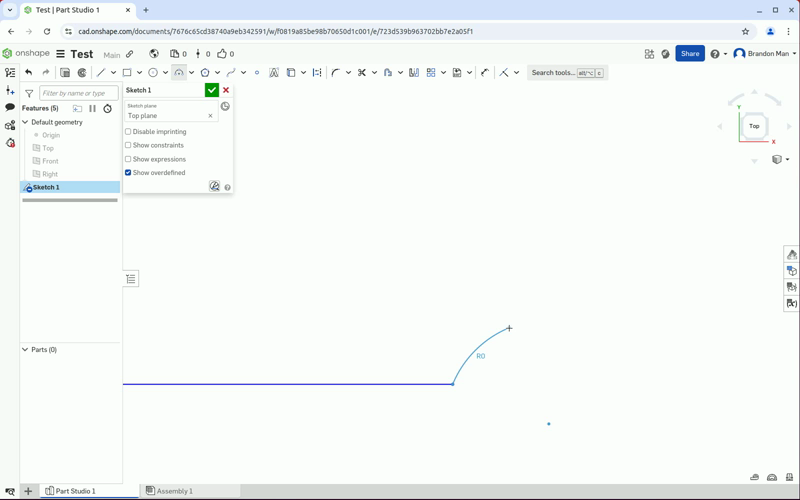
scroll(-6)
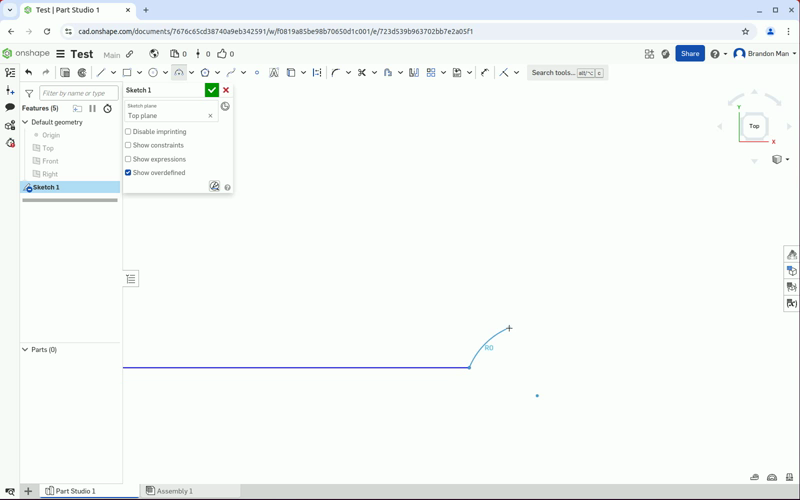
scroll(-6)
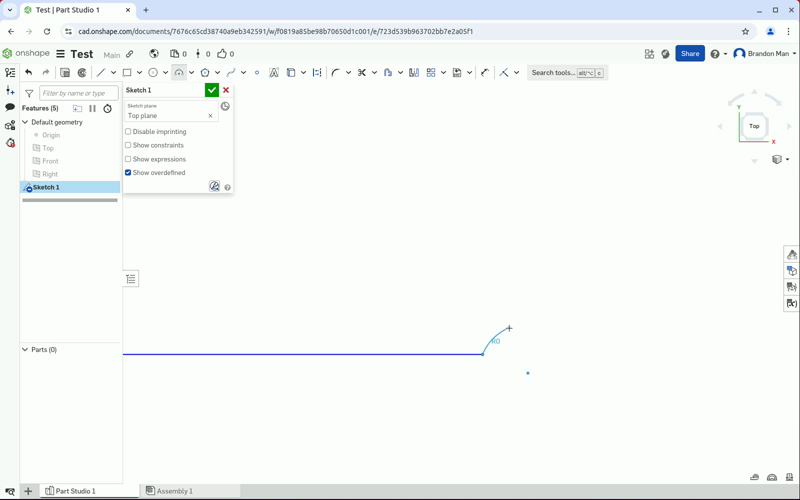
scroll(-6)
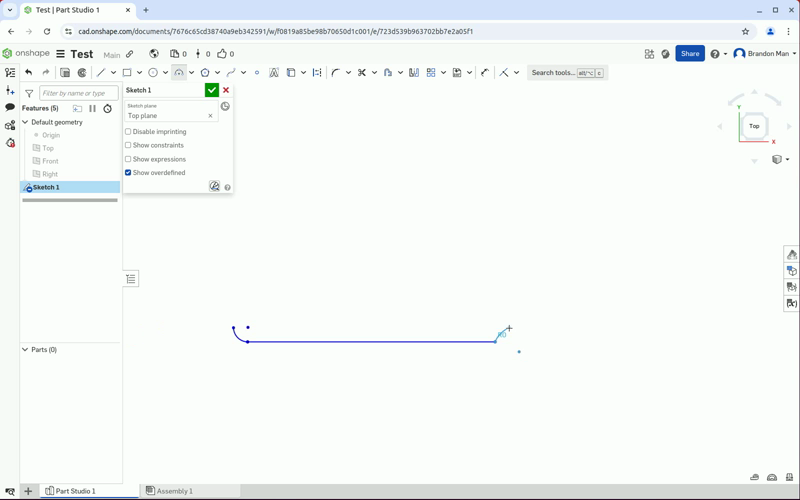
scroll(-6)
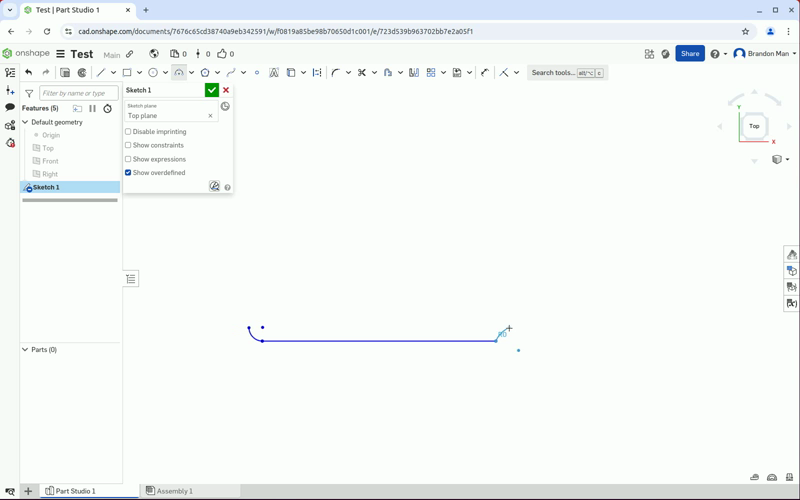
scroll(-6)
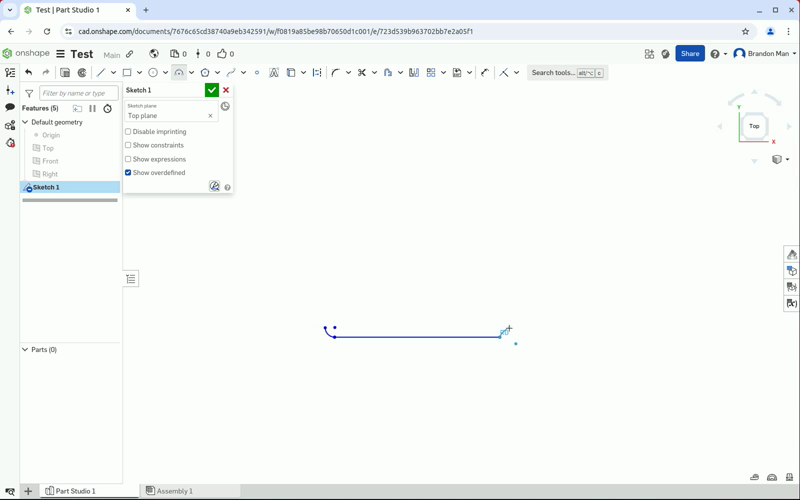
scroll(-6)
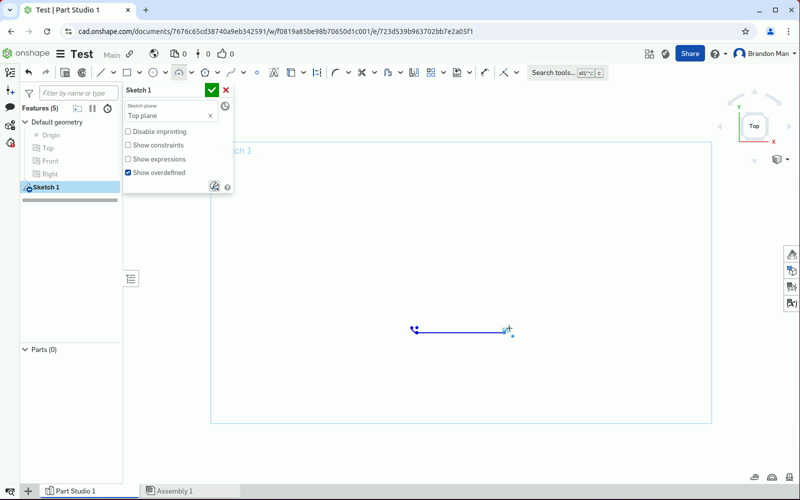
mouse_move(507, 331)
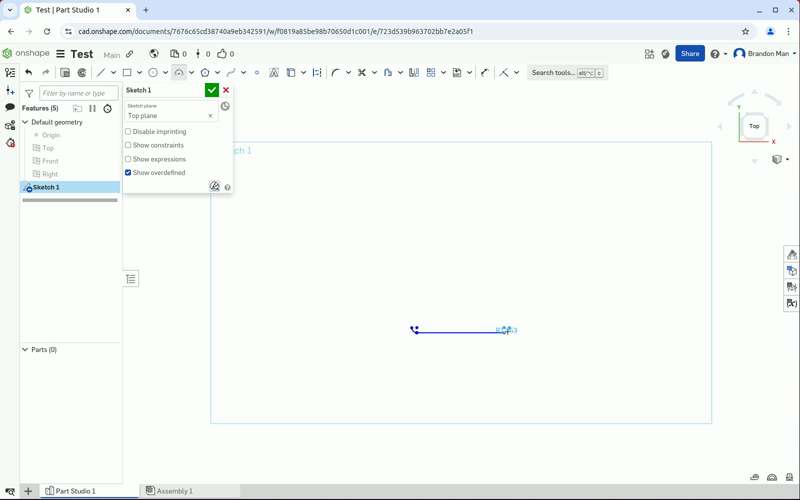
scroll(6)
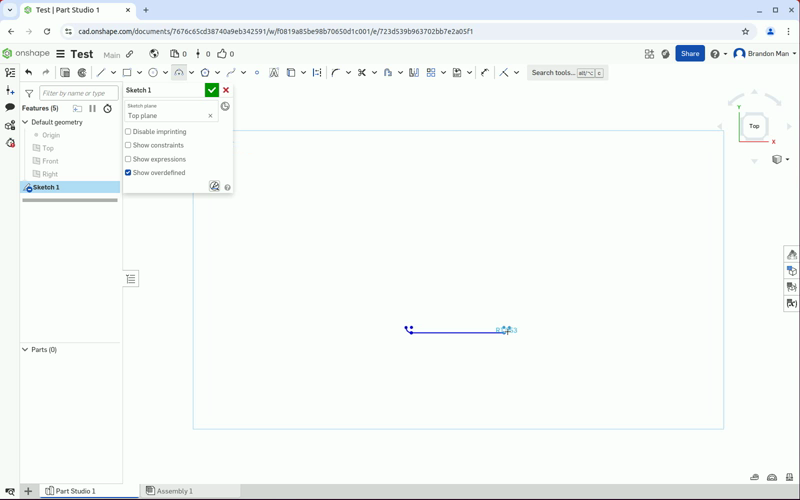
scroll(6)
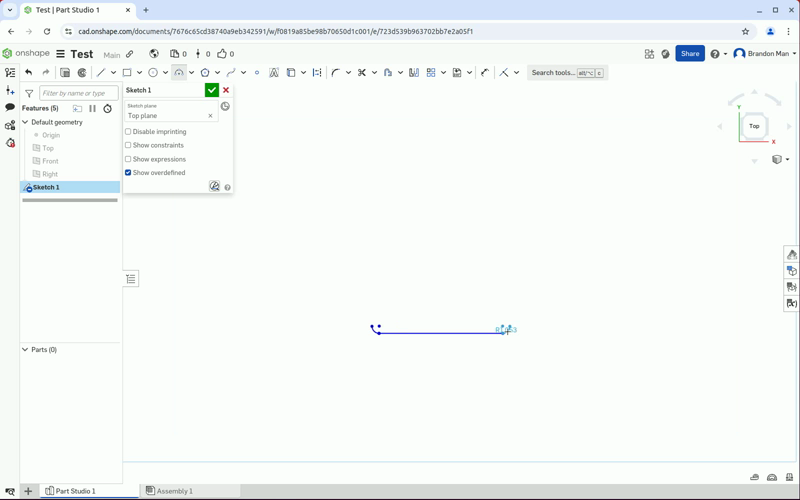
scroll(6)
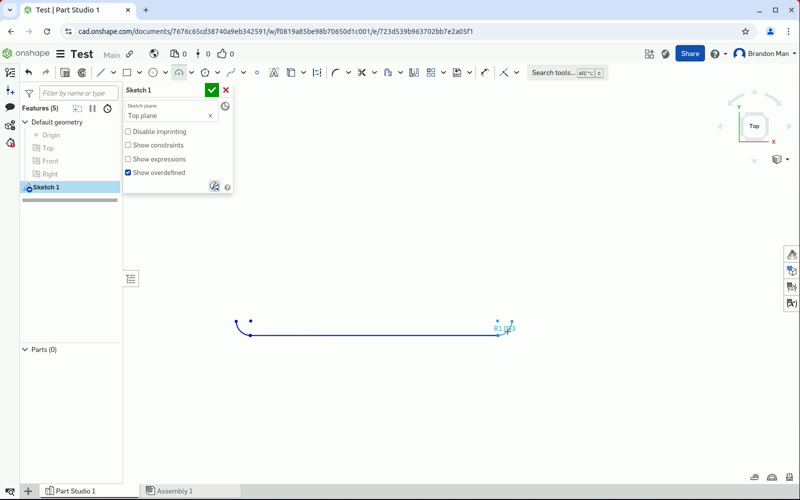
scroll(6)
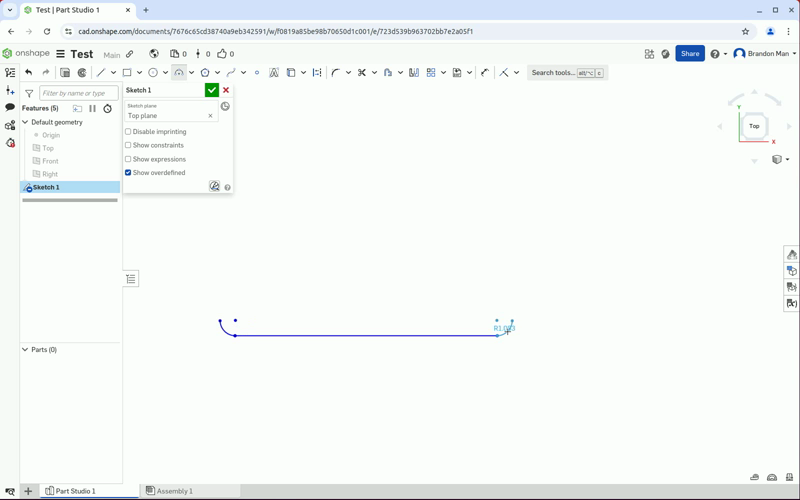
scroll(6)
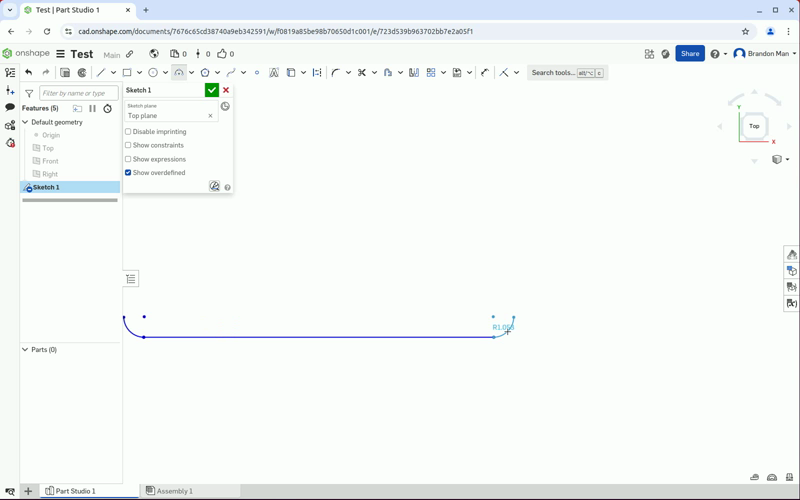
scroll(6)
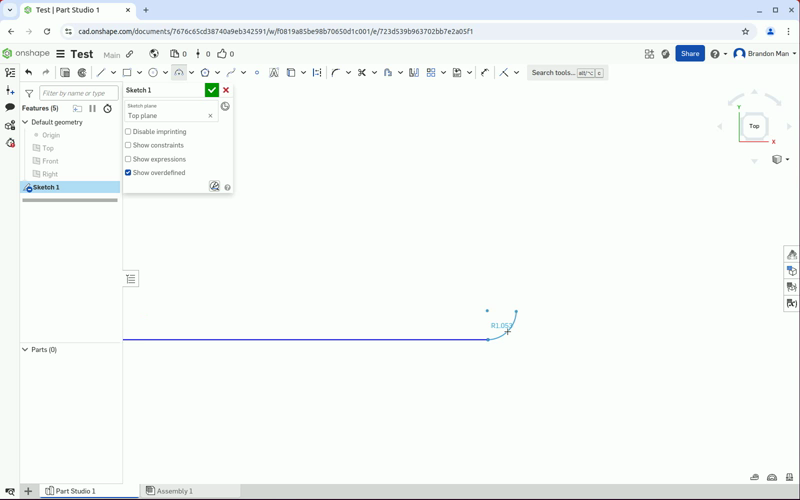
scroll(6)
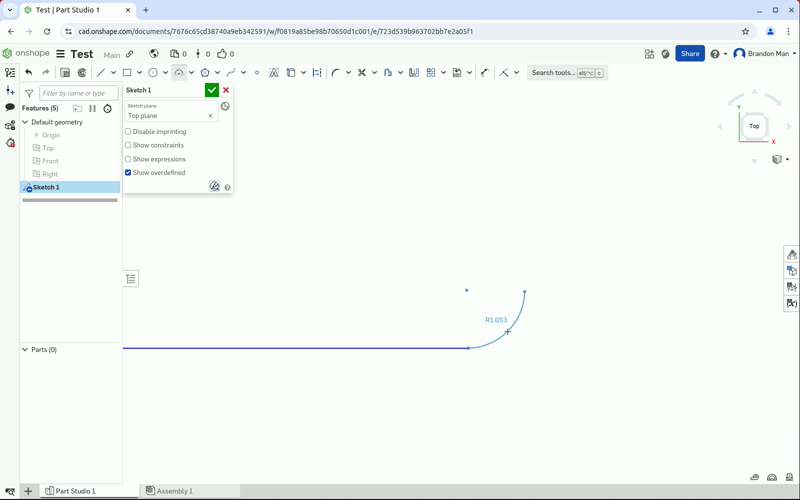
click(507, 331)
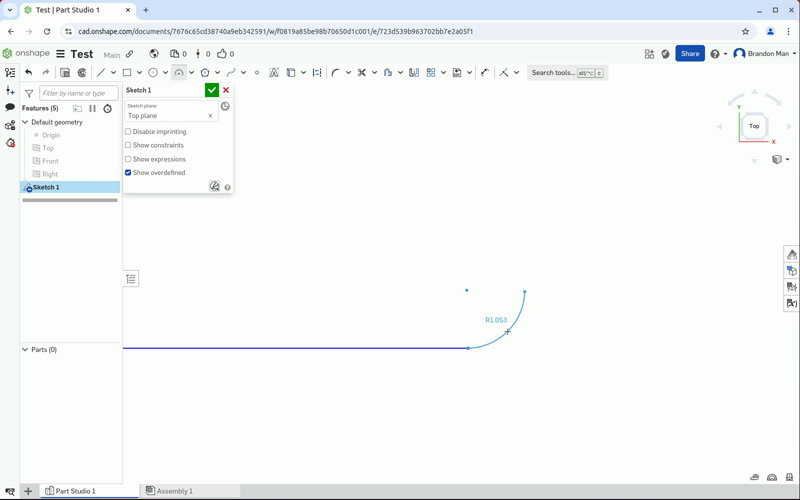
scroll(-6)
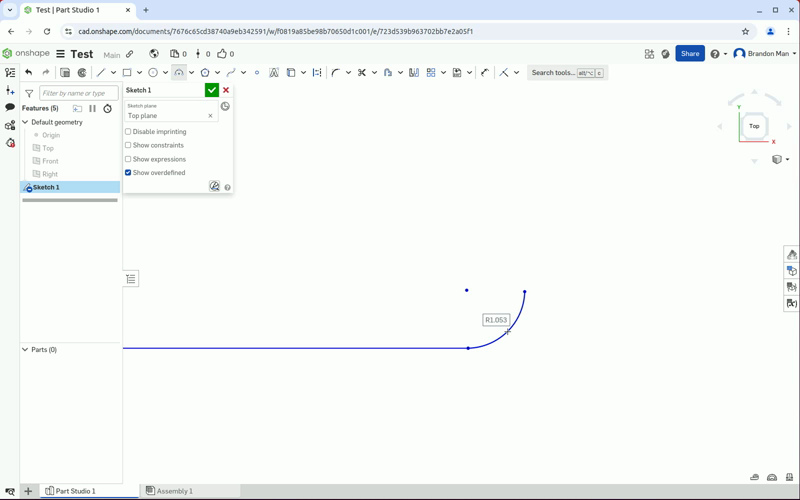
scroll(-6)
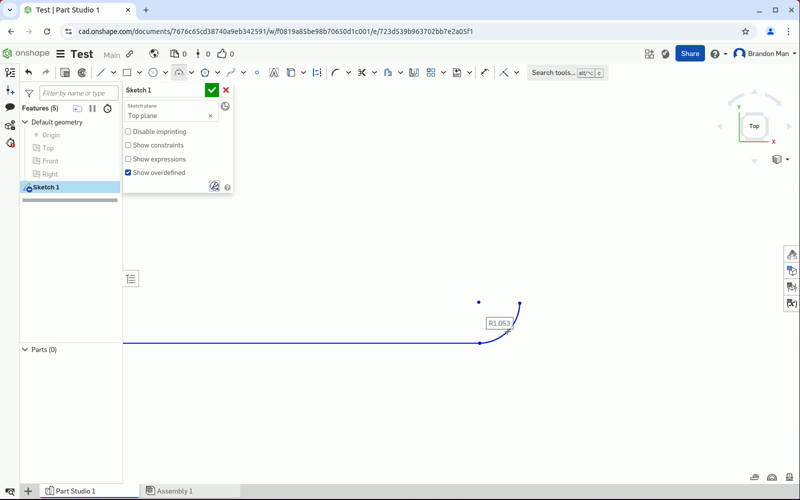
scroll(-6)
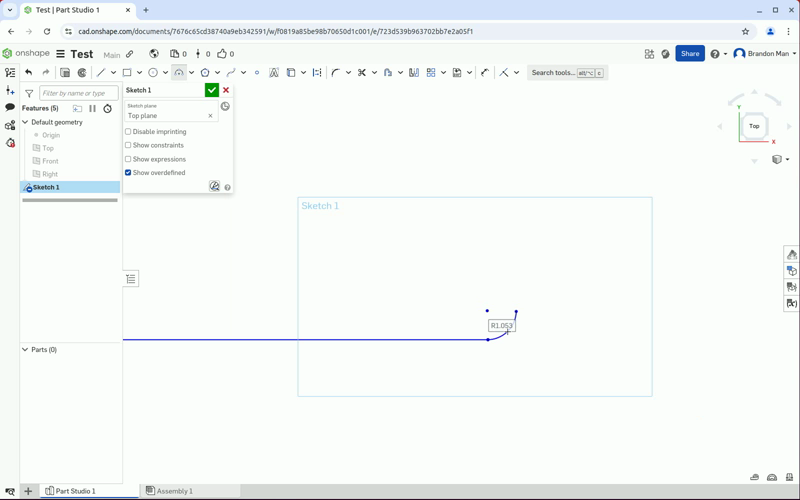
scroll(-6)
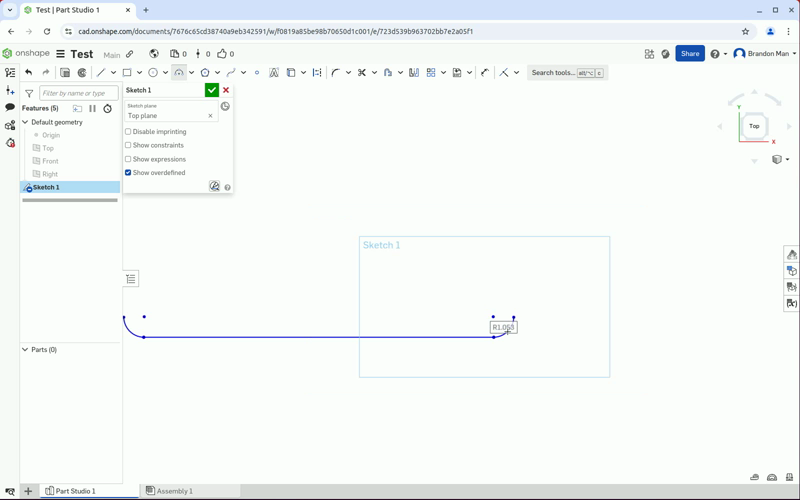
scroll(-6)
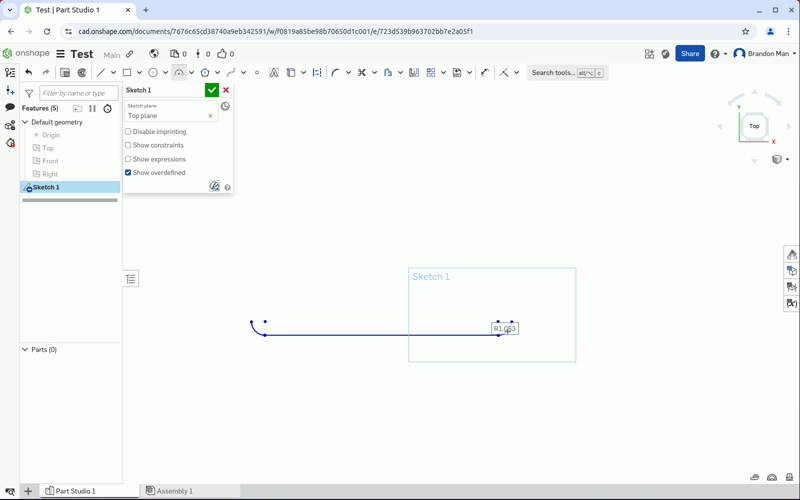
scroll(-6)
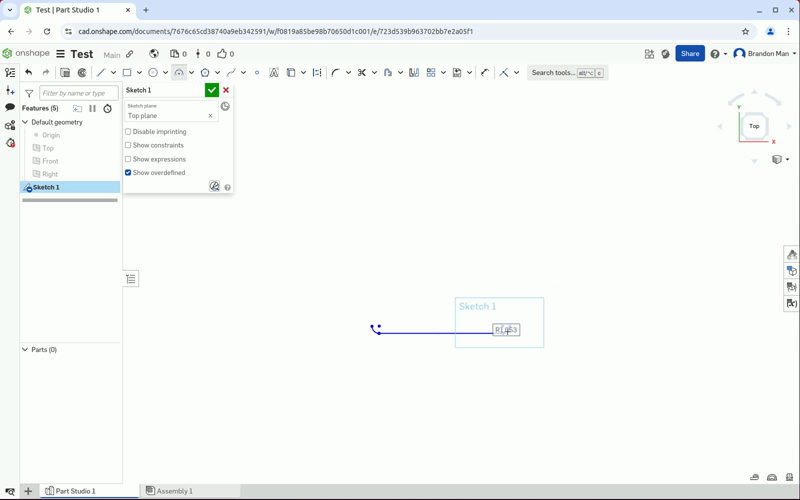
scroll(-6)
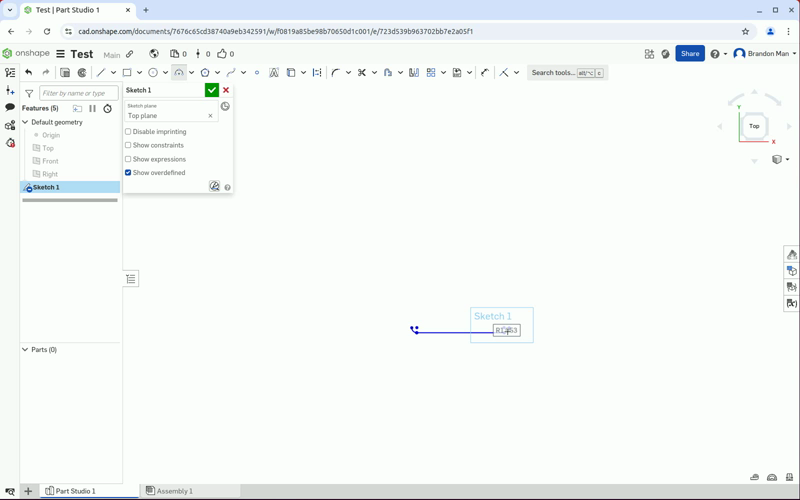
key_up(shift)
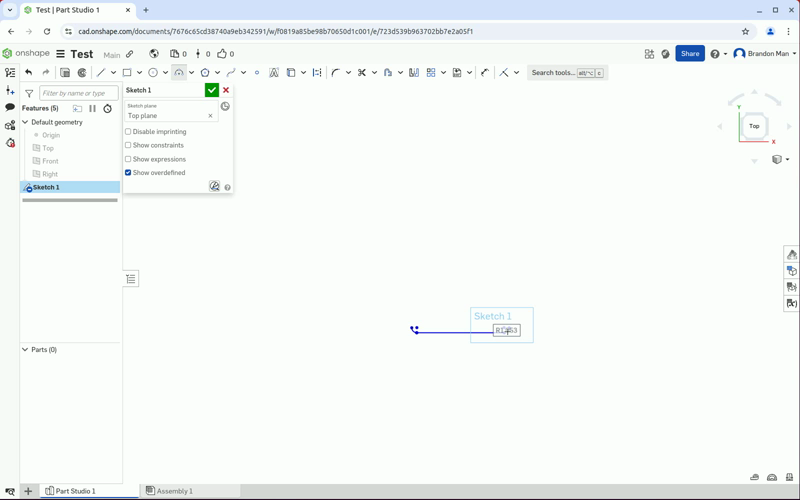
key(esc)
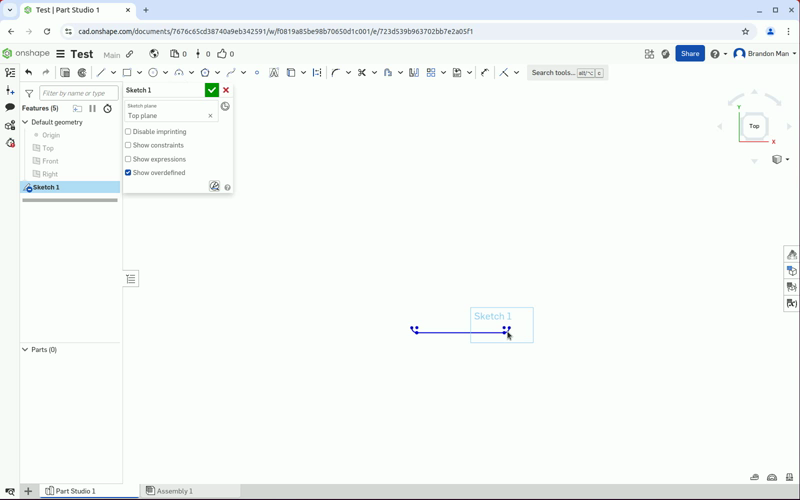
key(l)
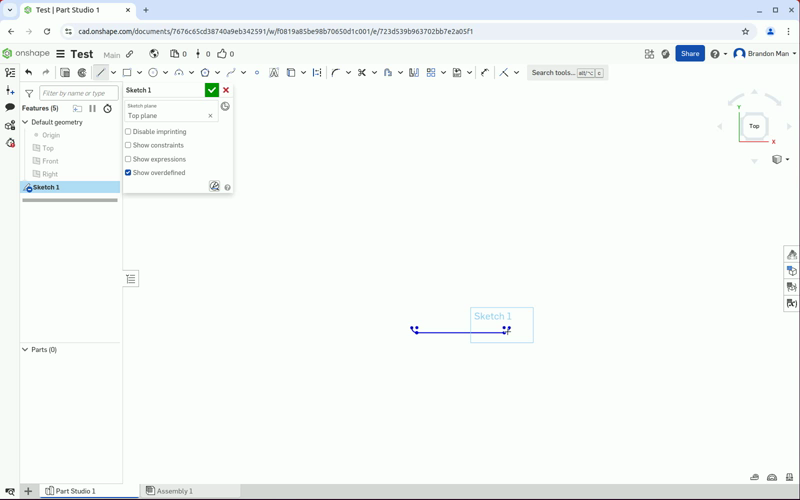
mouse_move(509, 327)
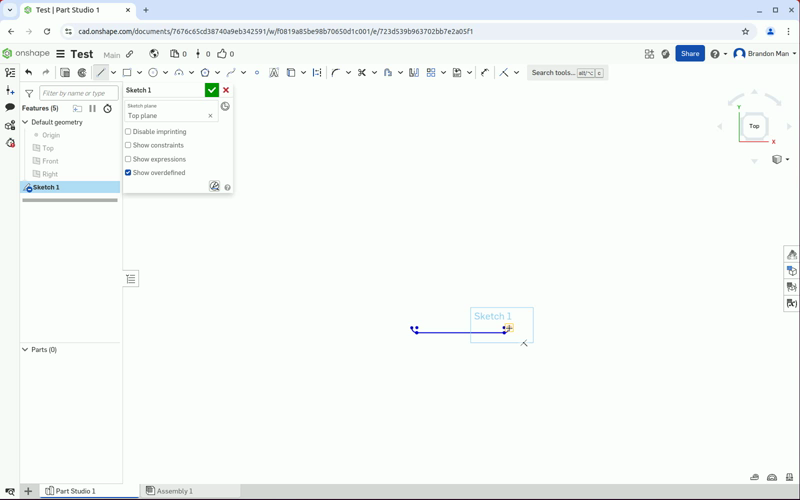
scroll(6)
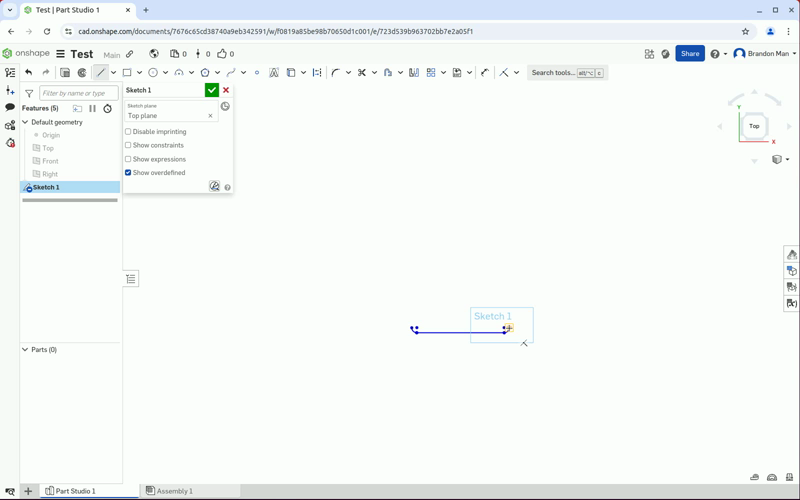
scroll(6)
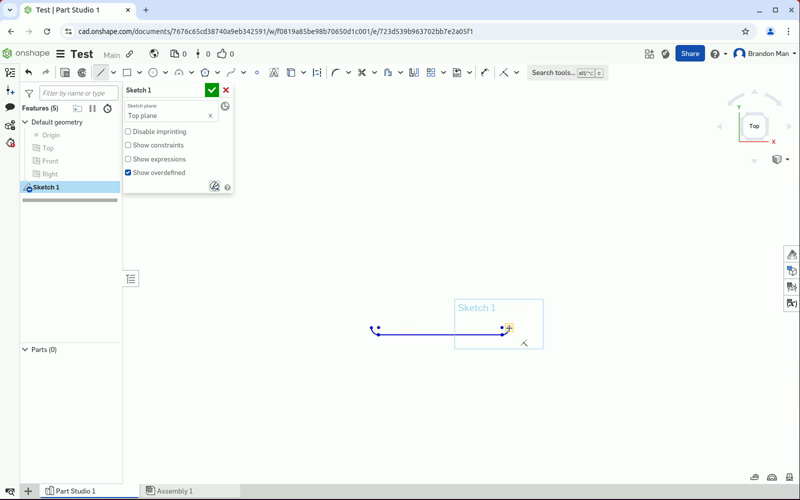
scroll(6)
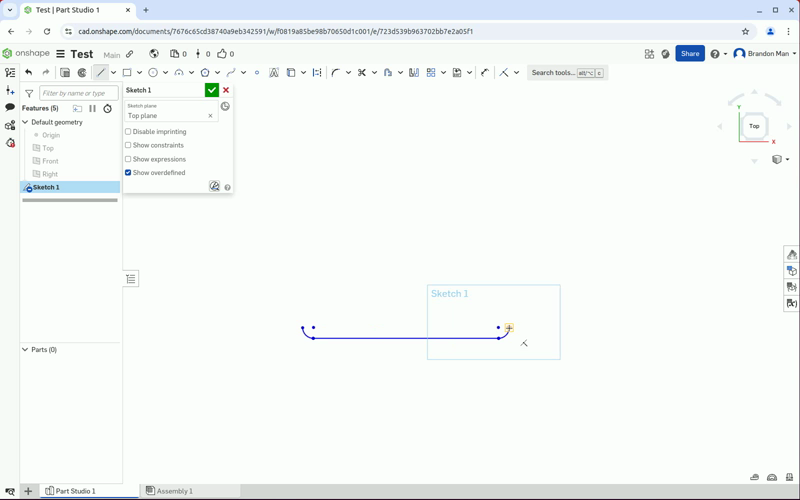
scroll(6)
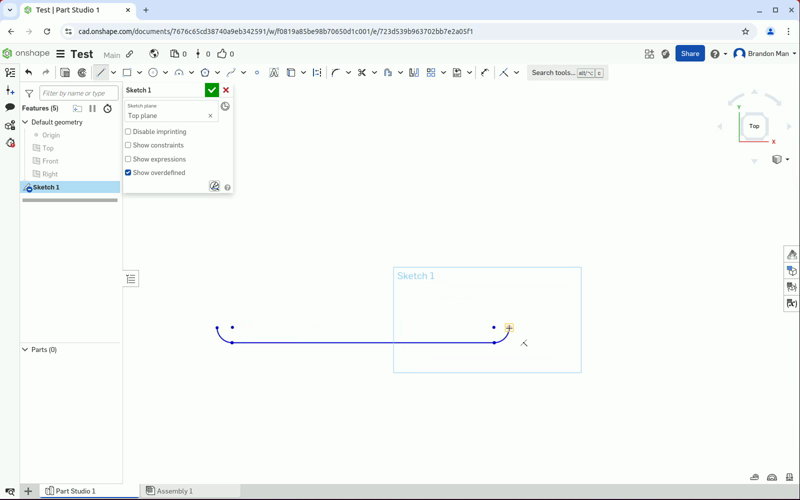
scroll(6)
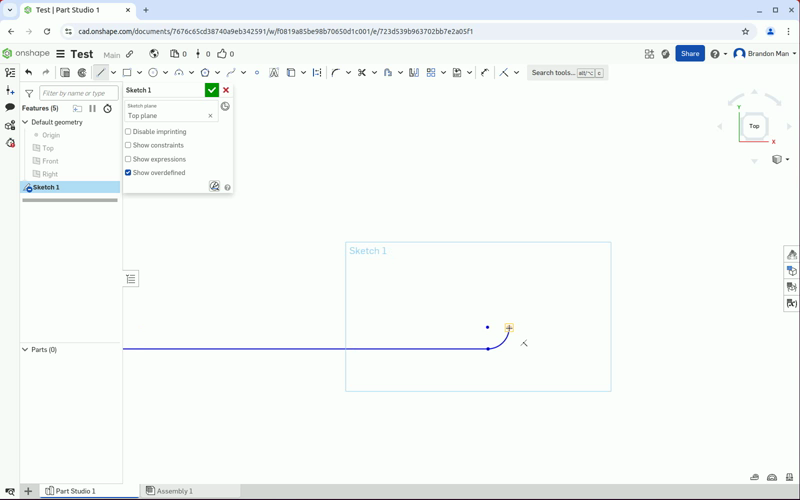
scroll(6)
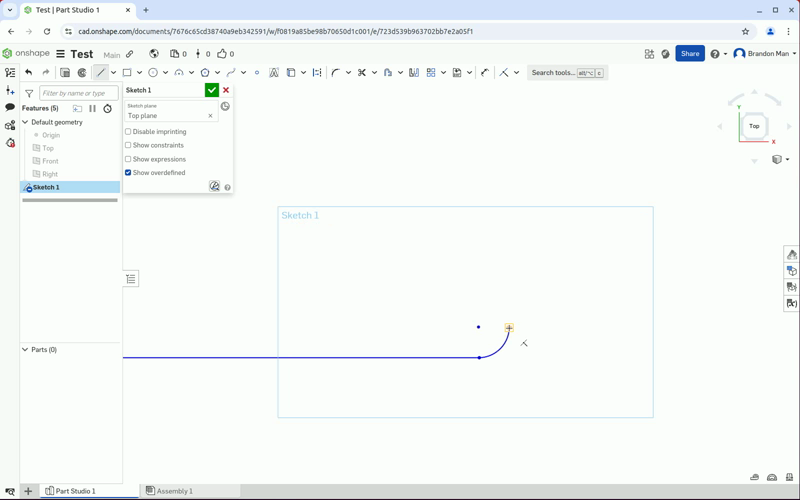
scroll(6)
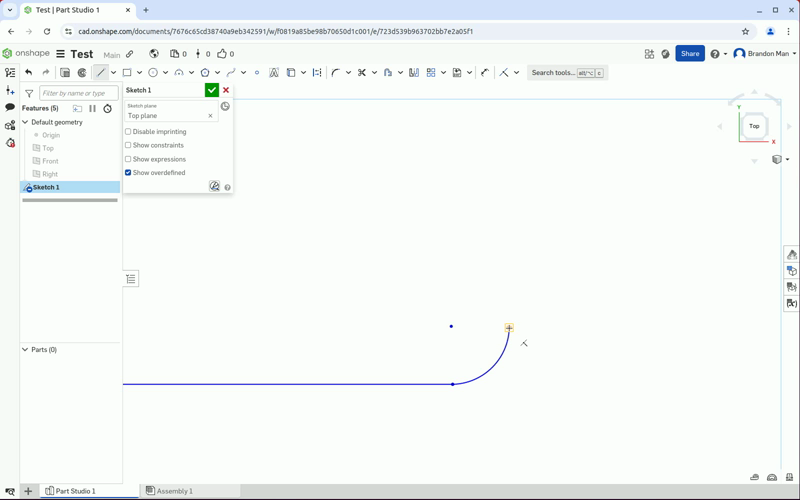
click(509, 327)
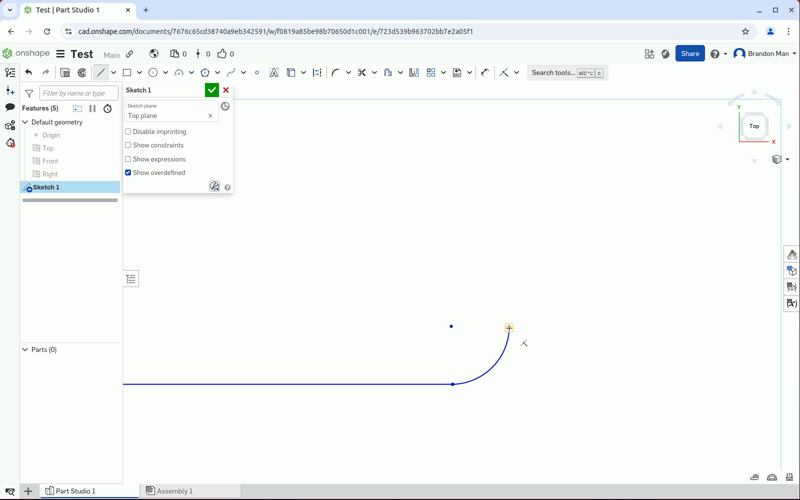
scroll(-6)
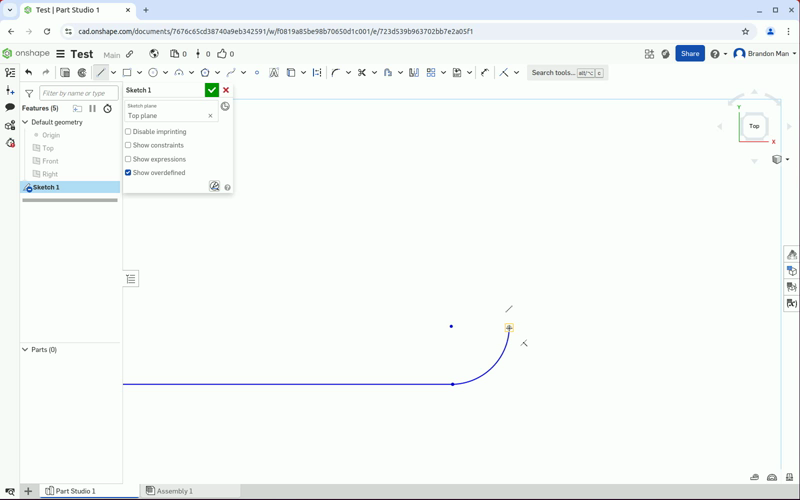
scroll(-6)
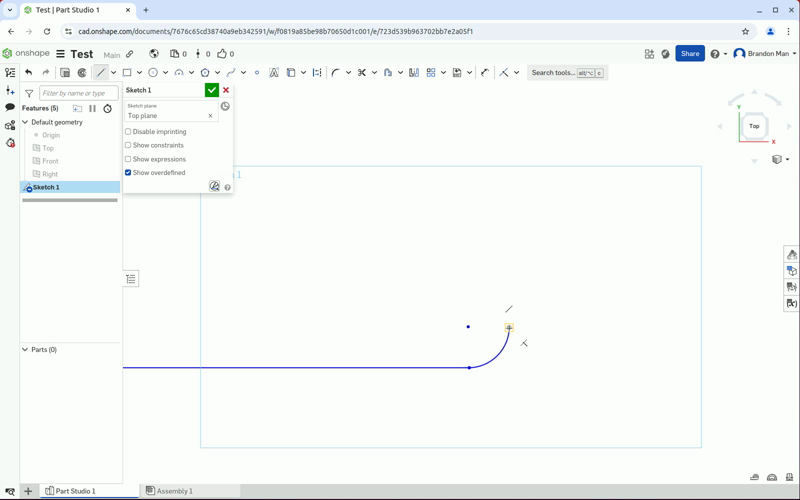
scroll(-6)
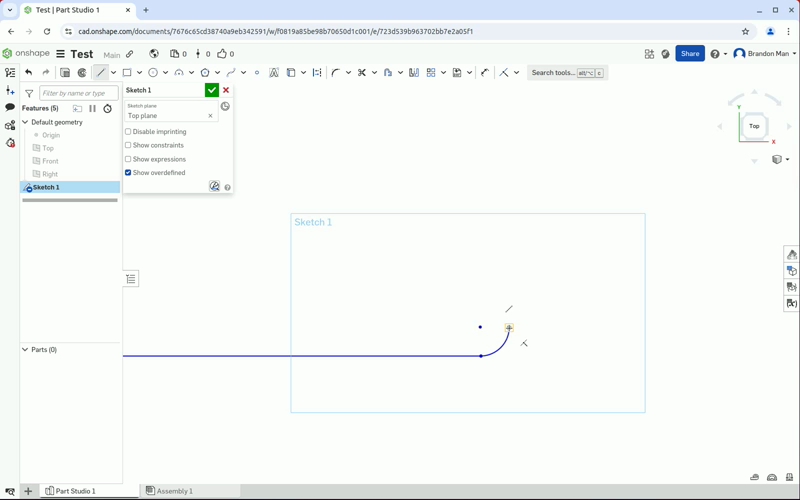
scroll(-6)
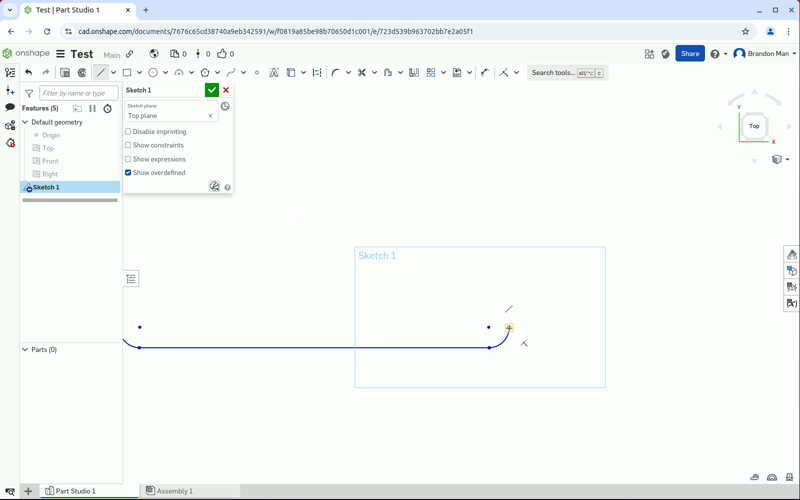
scroll(-6)
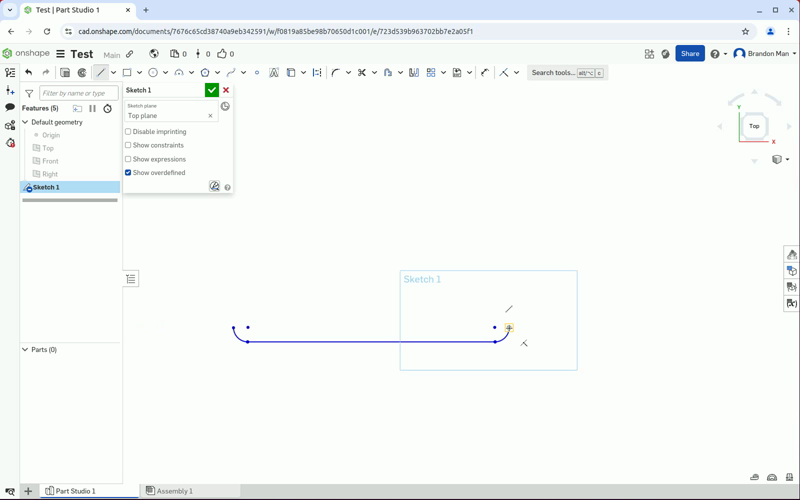
scroll(-6)
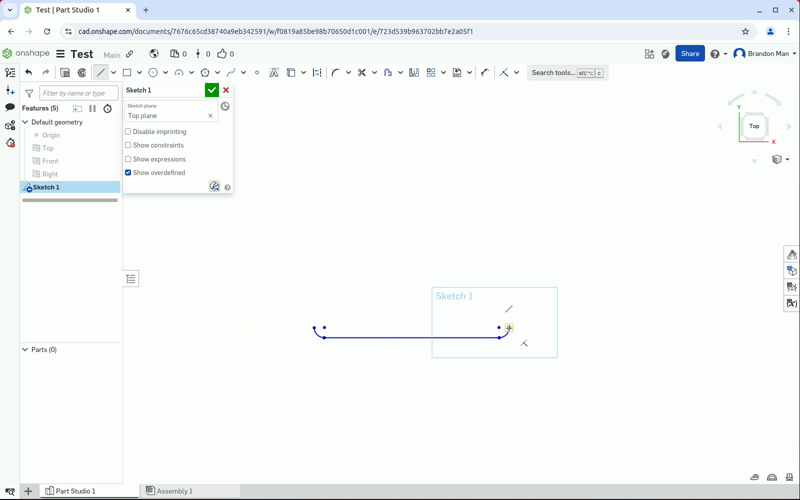
scroll(-6)
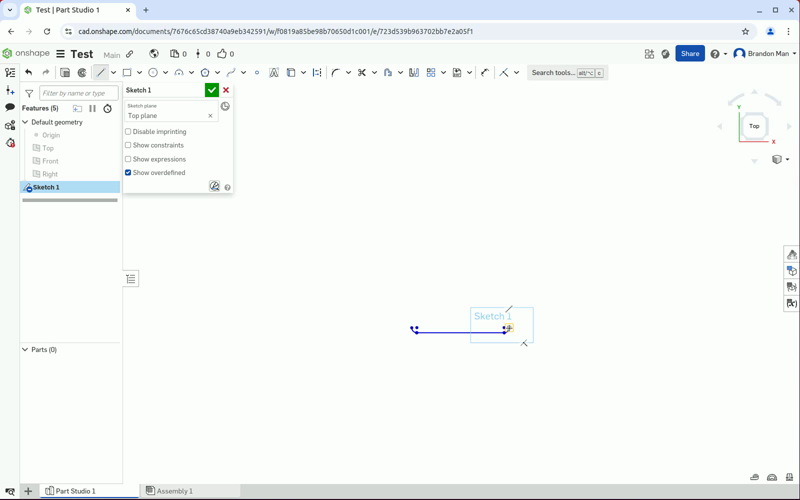
key_down(shift)
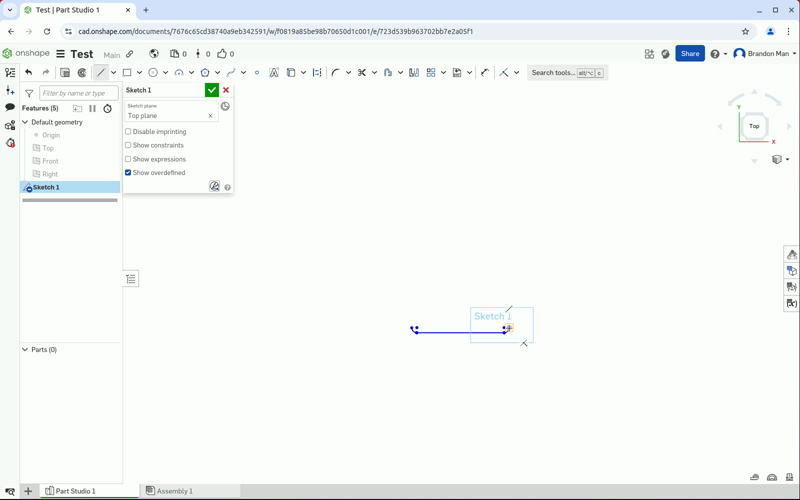
mouse_move(509, 239)
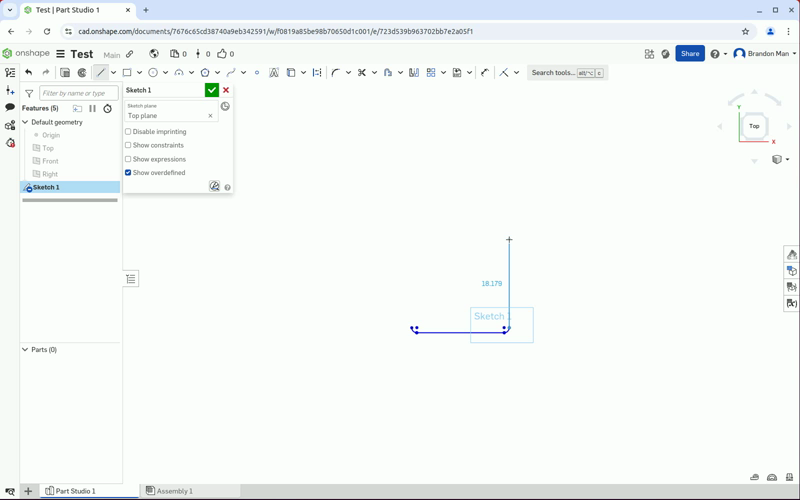
click(509, 239)
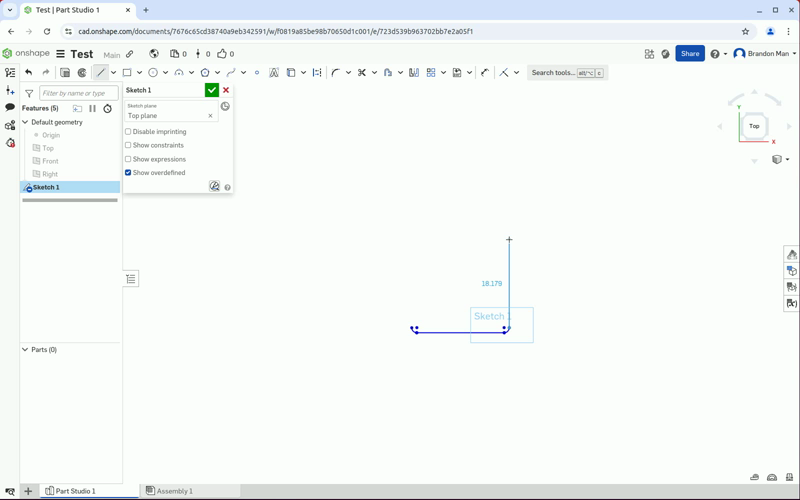
key_up(shift)
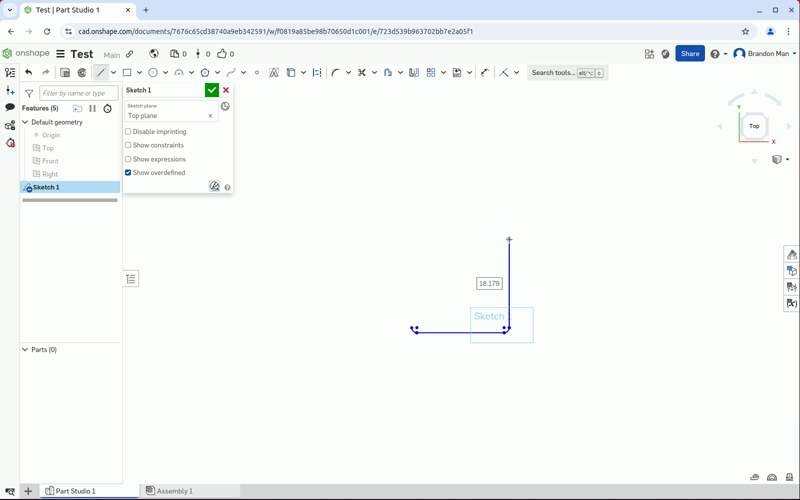
key(esc)
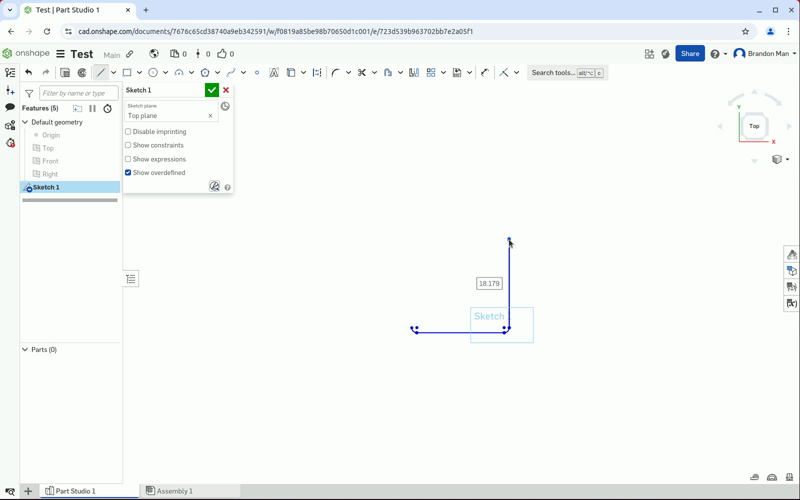
key(a)
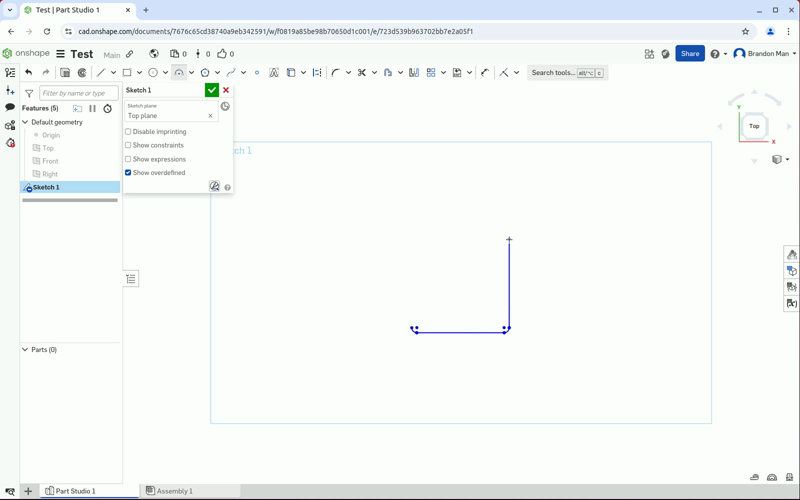
mouse_move(509, 239)
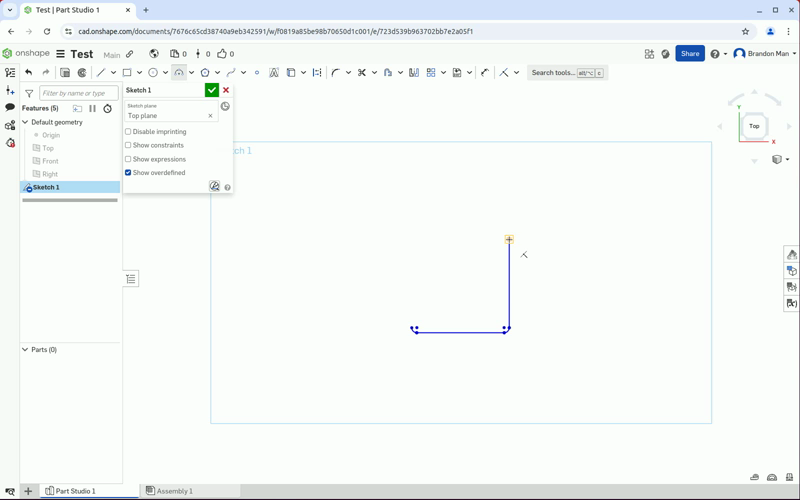
click(509, 239)
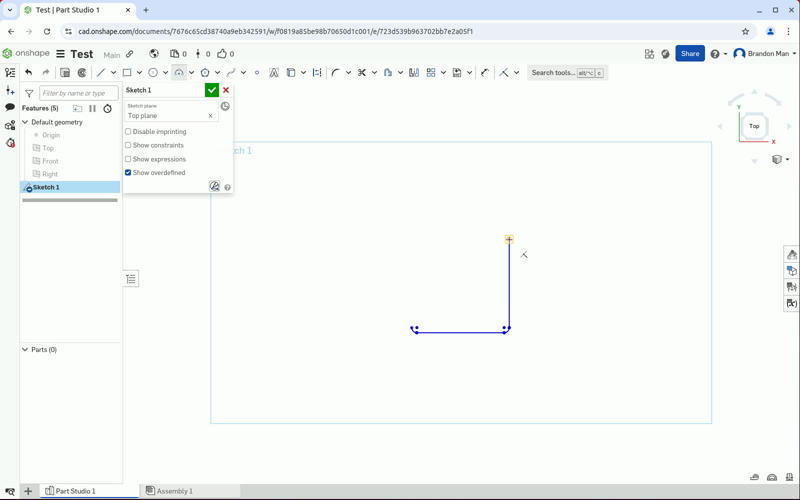
key_down(shift)
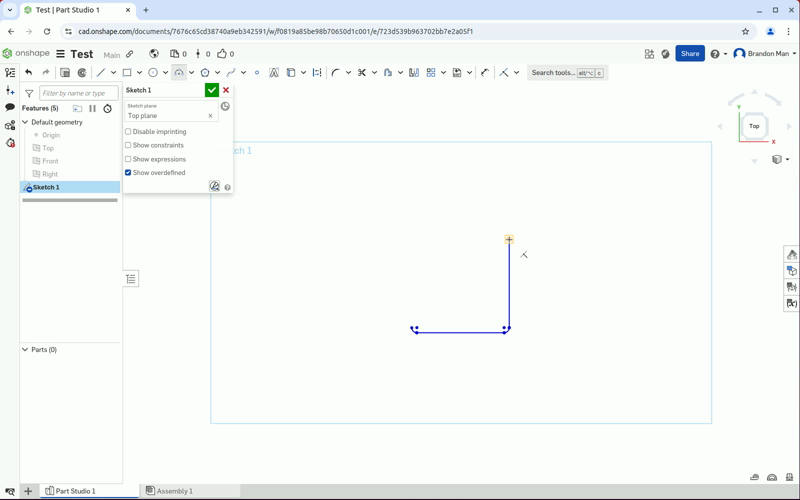
mouse_move(504, 235)
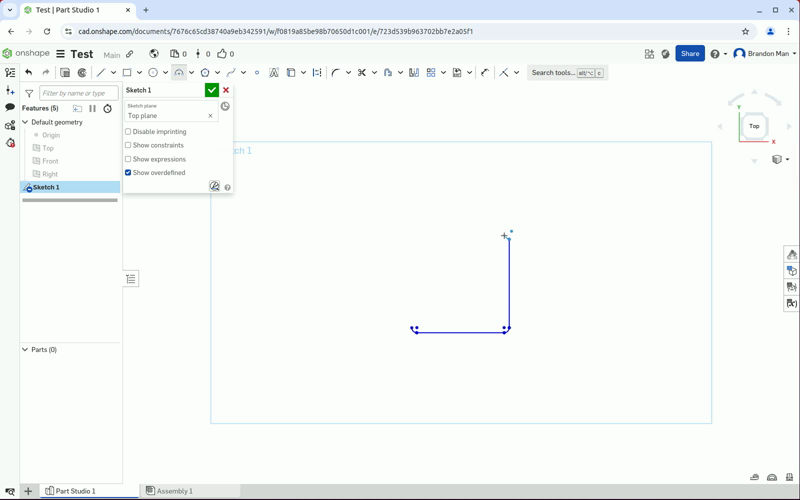
scroll(6)
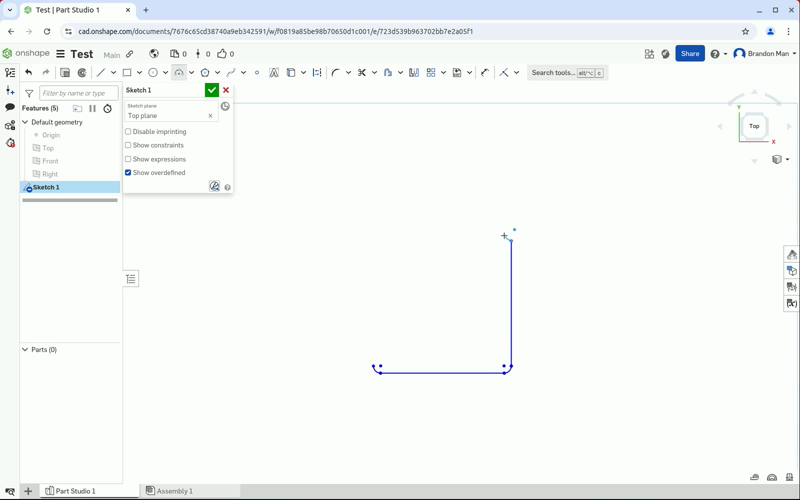
scroll(6)
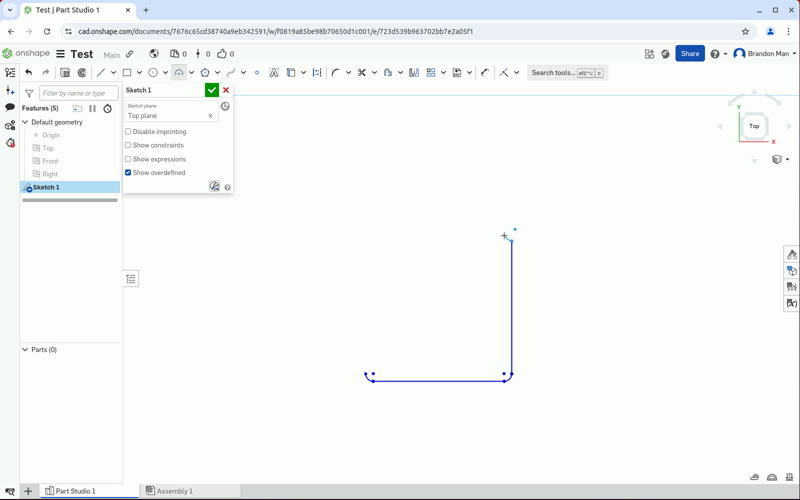
scroll(6)
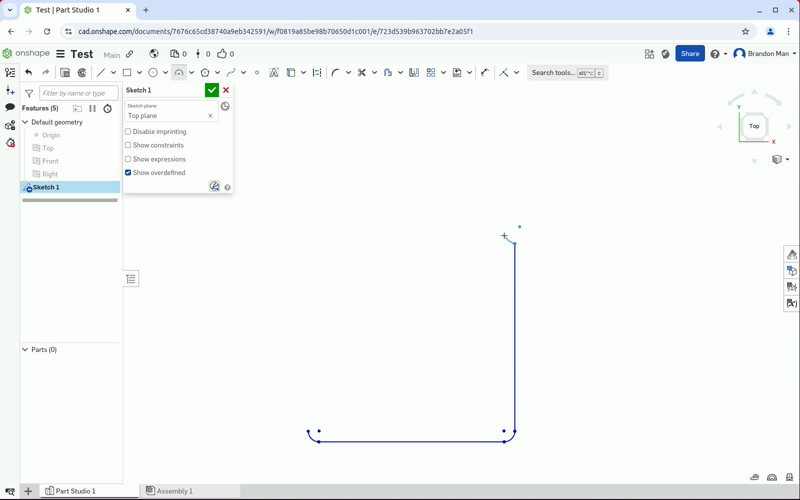
scroll(6)
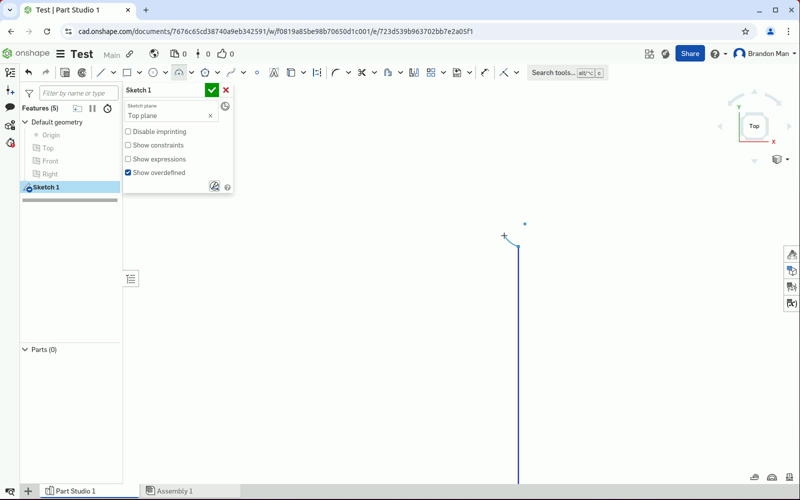
scroll(6)
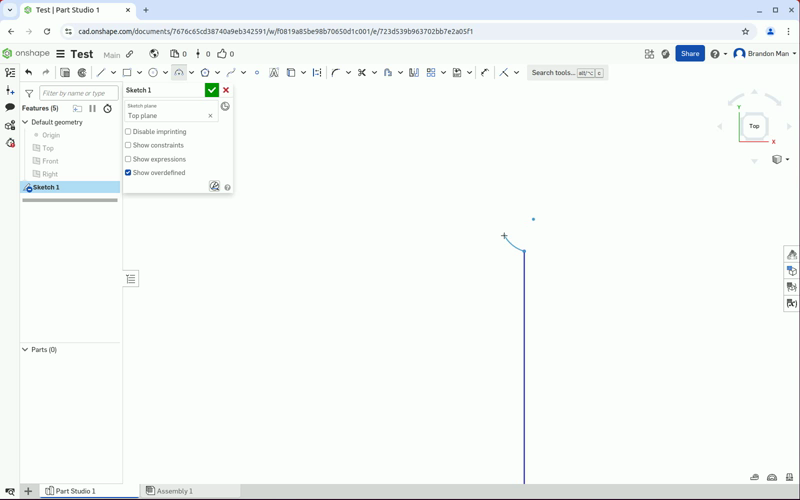
scroll(6)
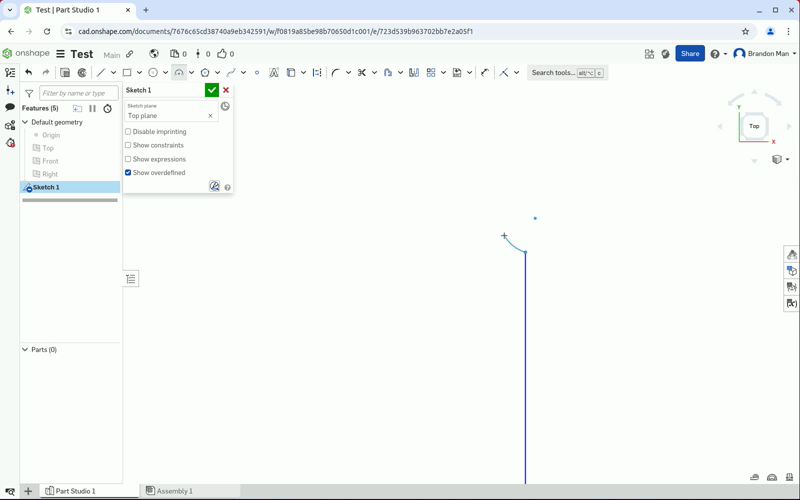
scroll(6)
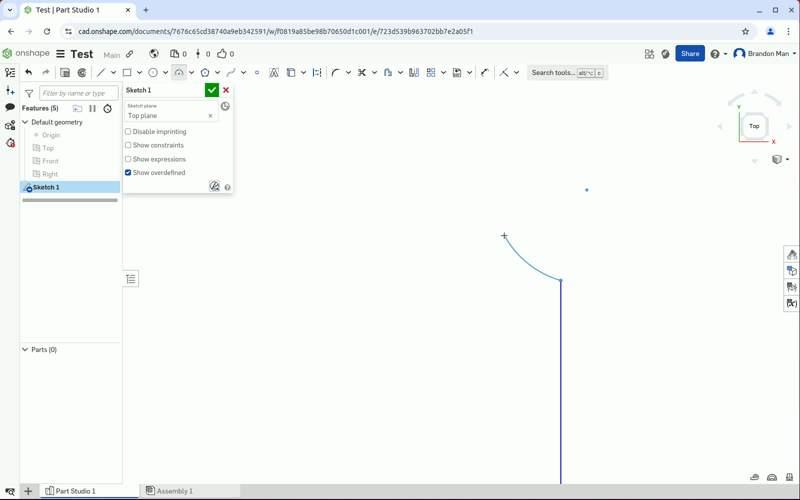
click(504, 235)
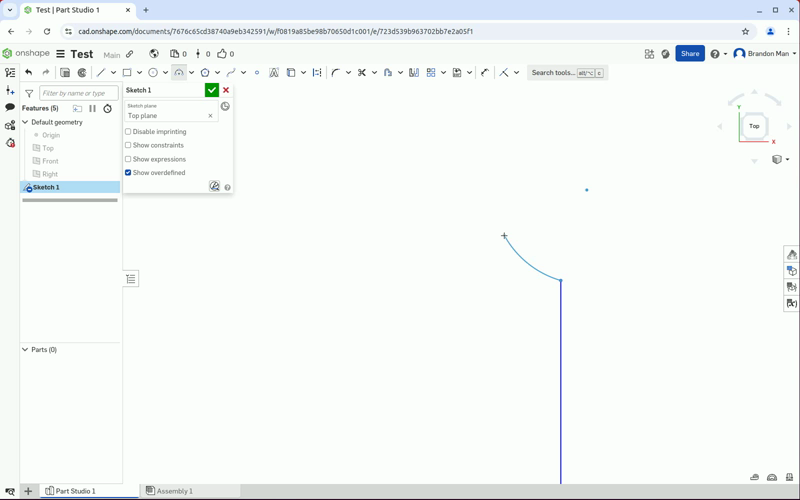
scroll(-6)
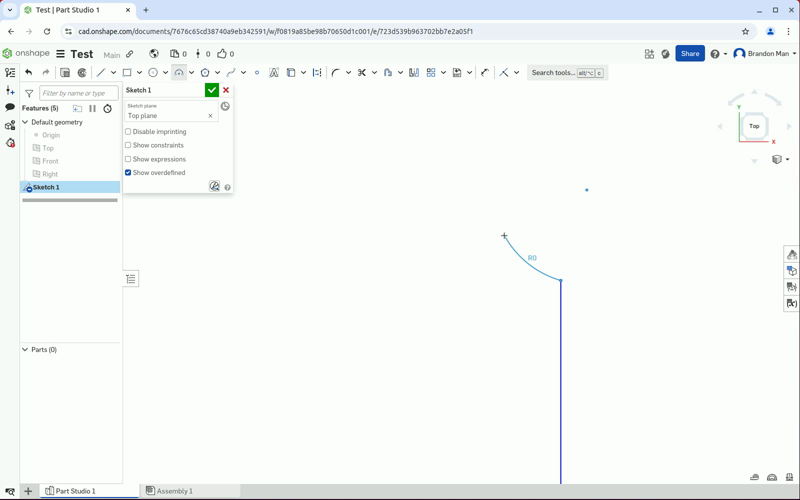
scroll(-6)
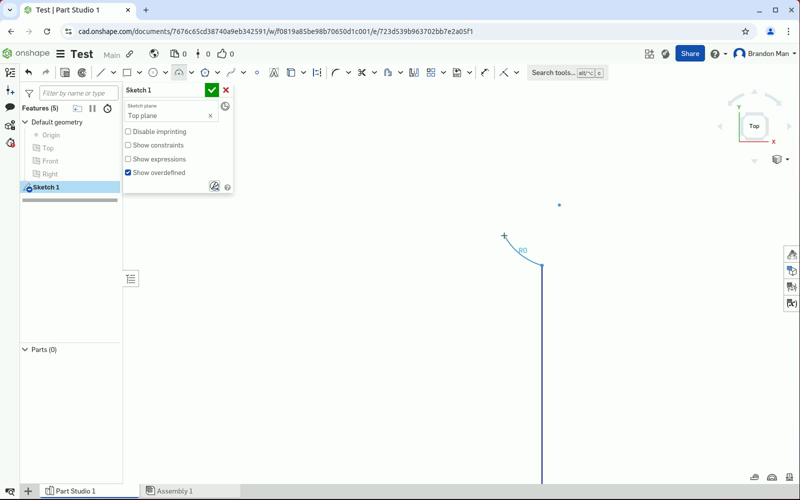
scroll(-6)
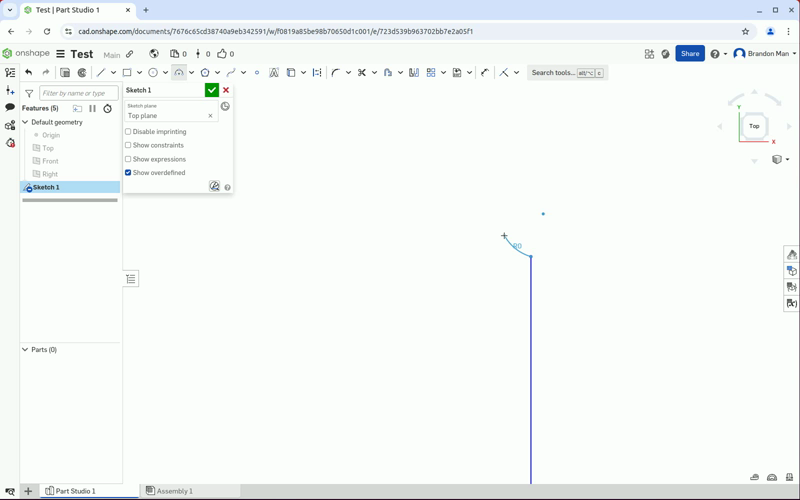
scroll(-6)
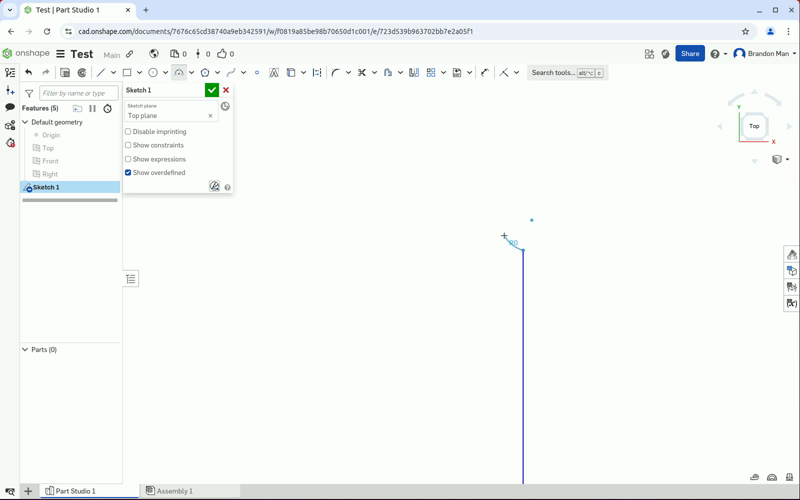
scroll(-6)
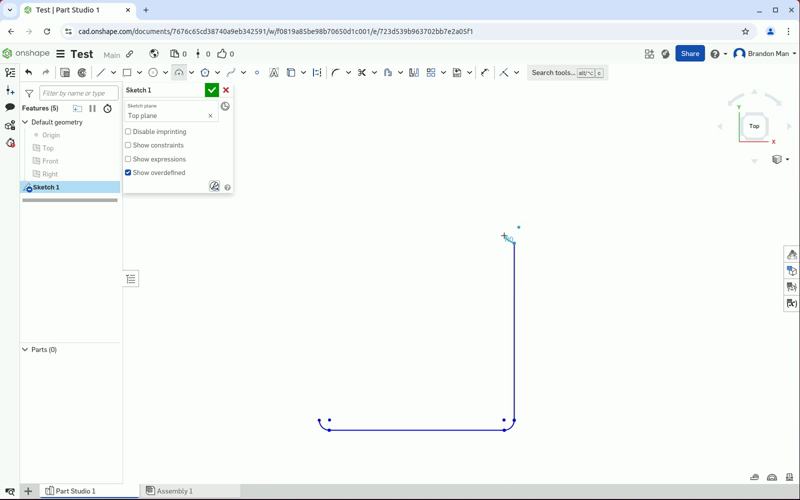
scroll(-6)
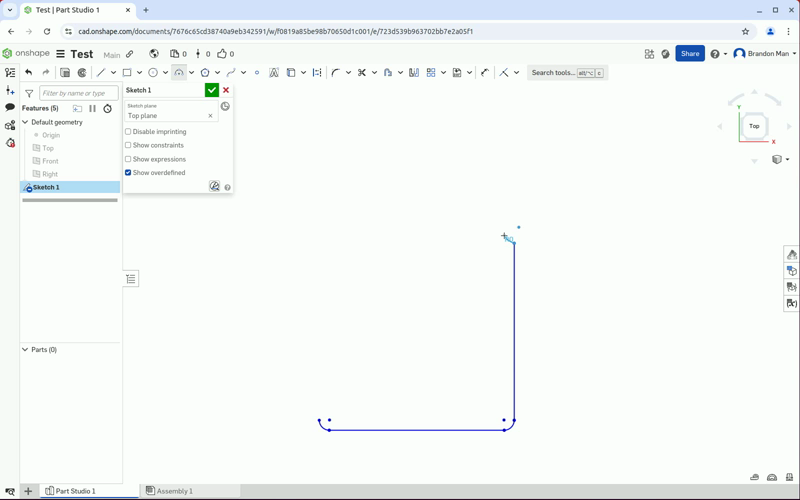
scroll(-6)
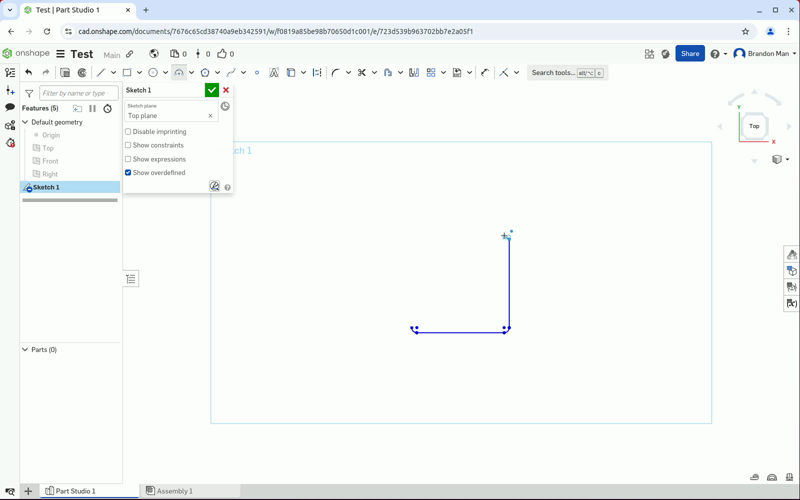
mouse_move(507, 236)
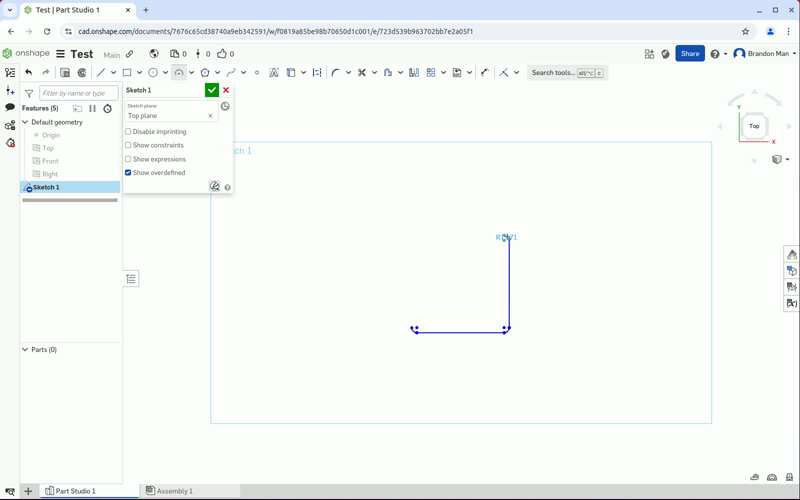
scroll(6)
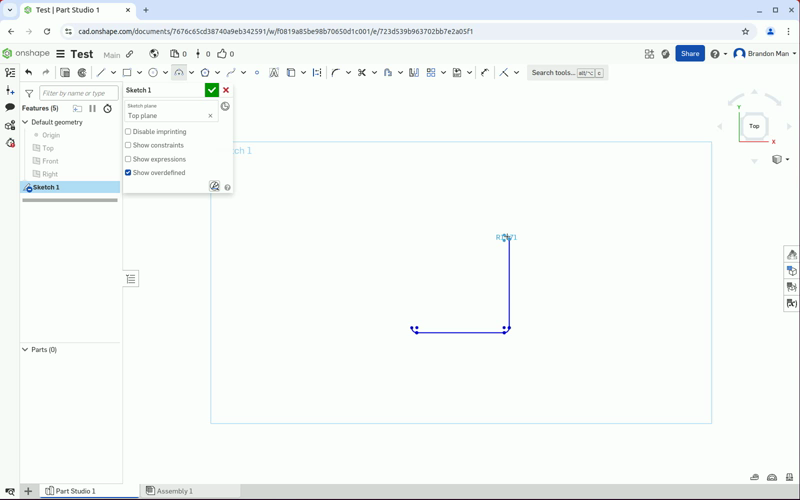
scroll(6)
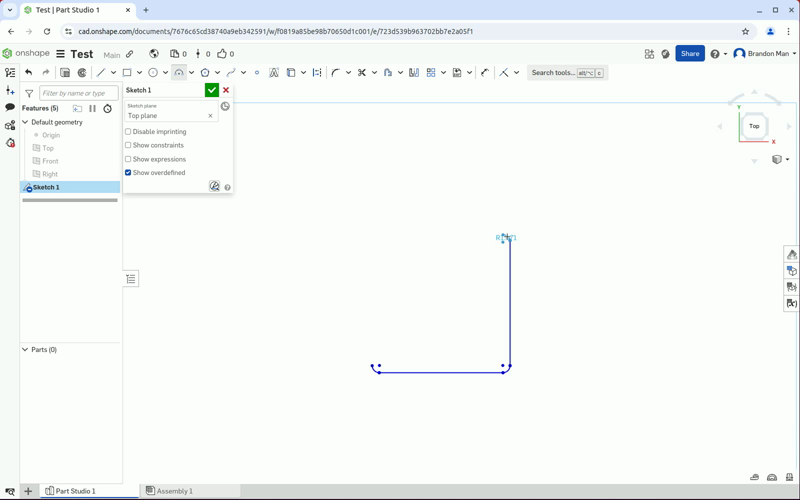
scroll(6)
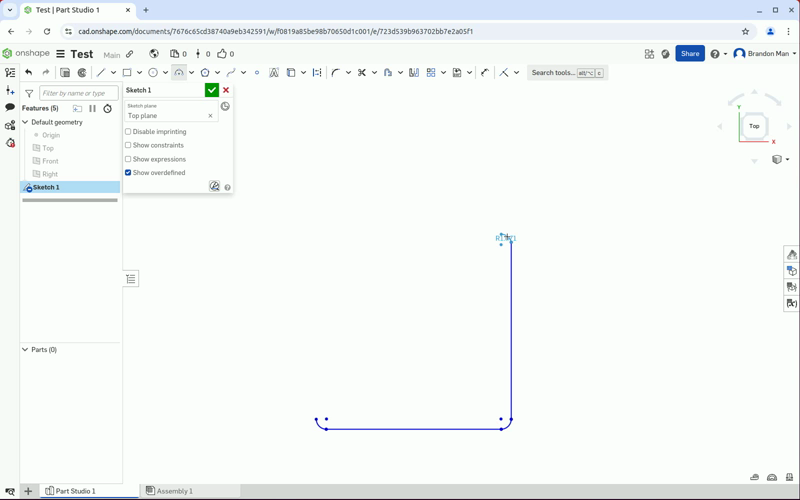
scroll(6)
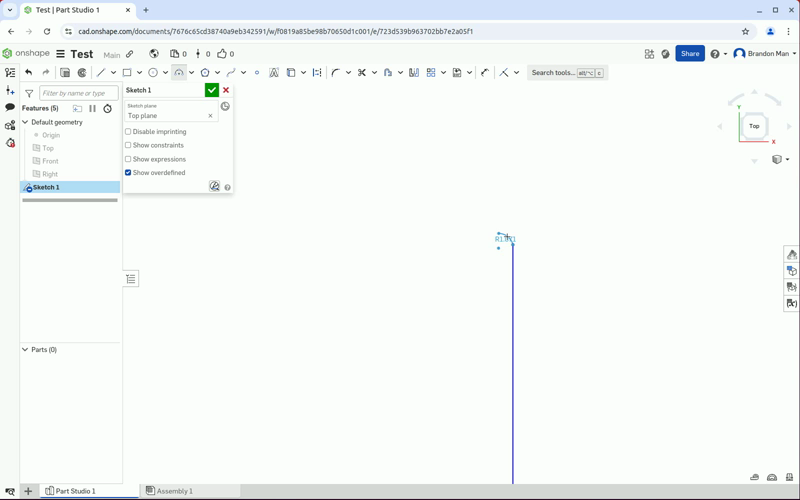
scroll(6)
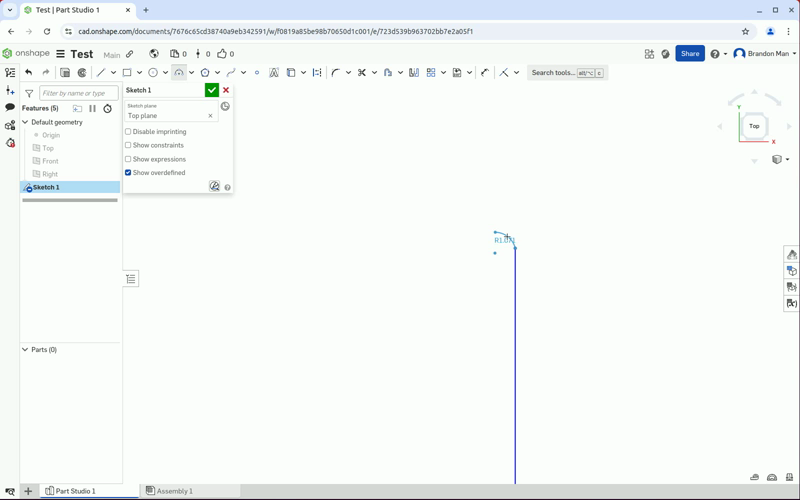
scroll(6)
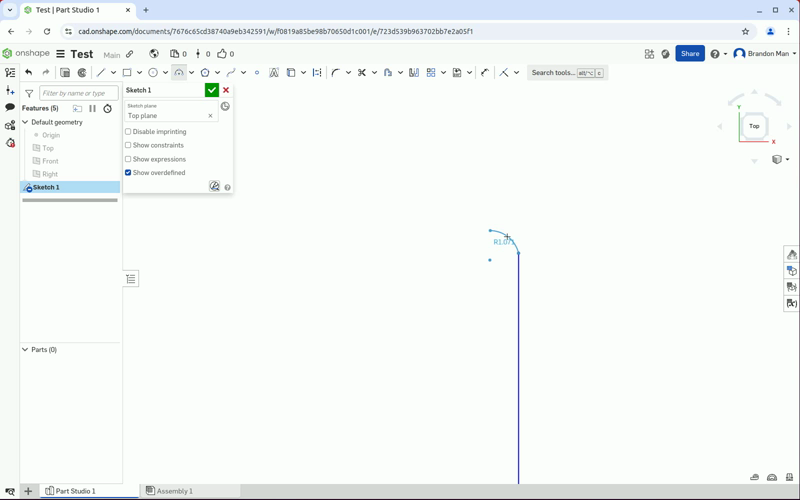
scroll(6)
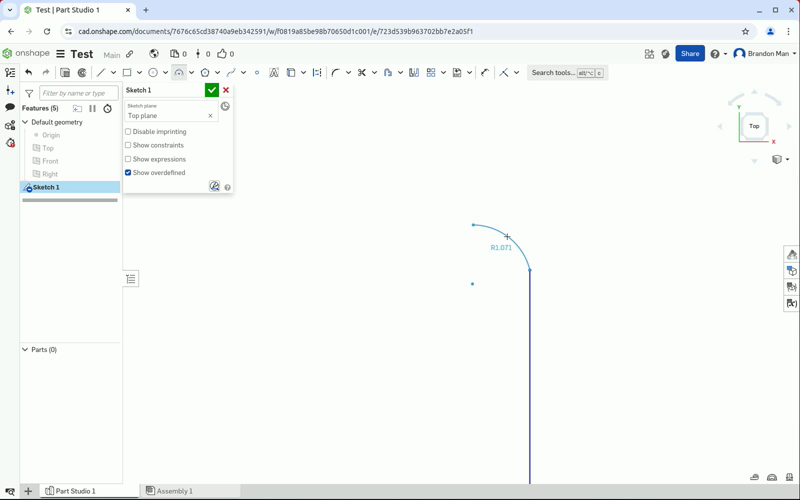
click(507, 236)
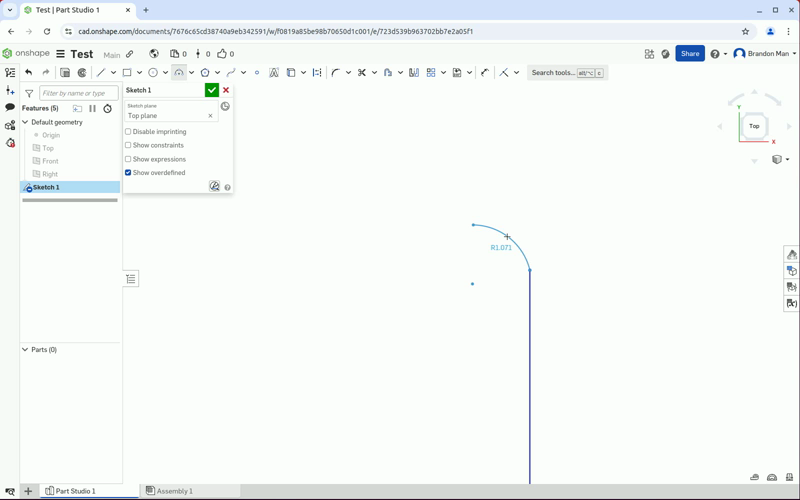
scroll(-6)
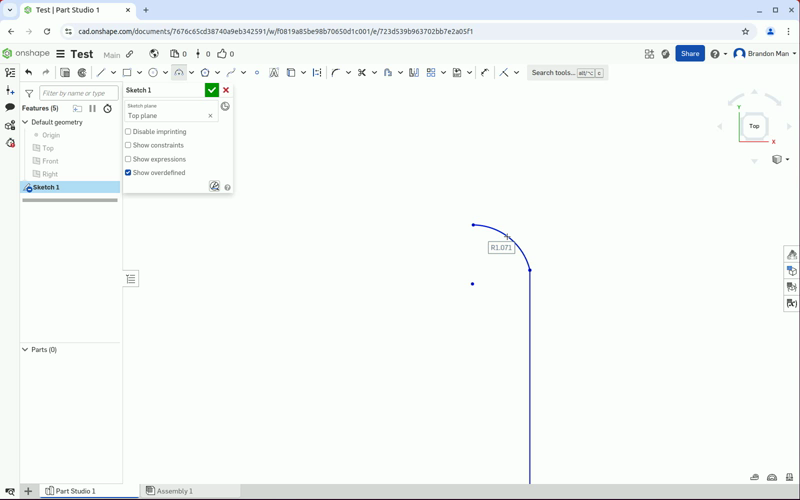
scroll(-6)
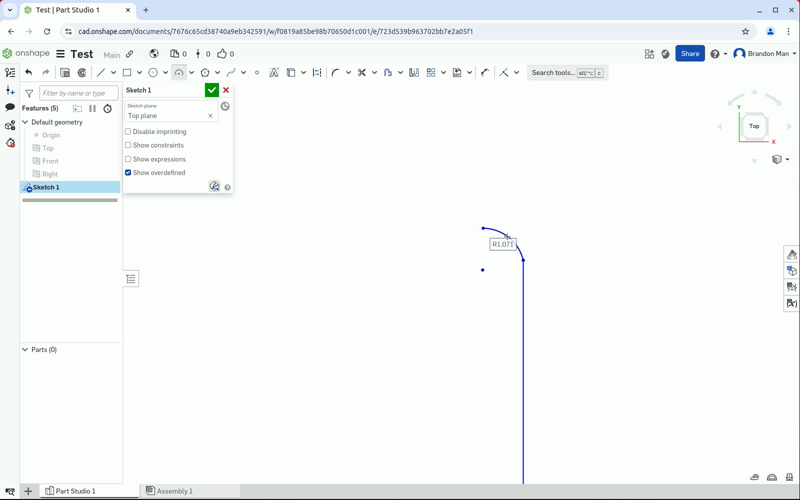
scroll(-6)
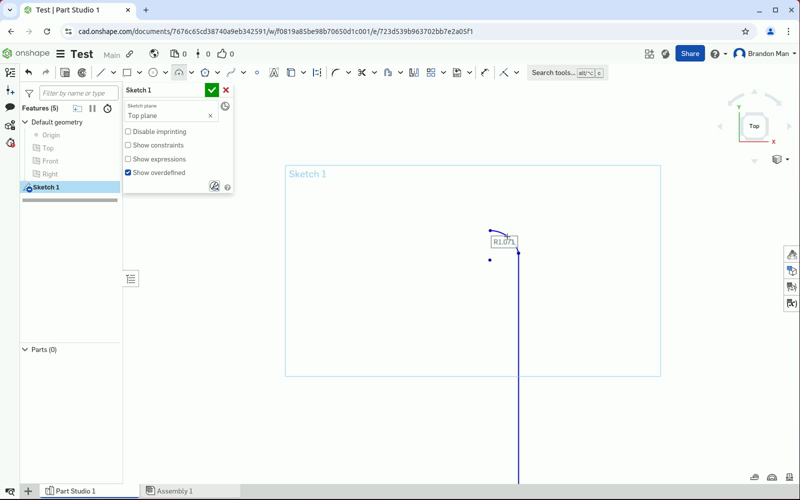
scroll(-6)
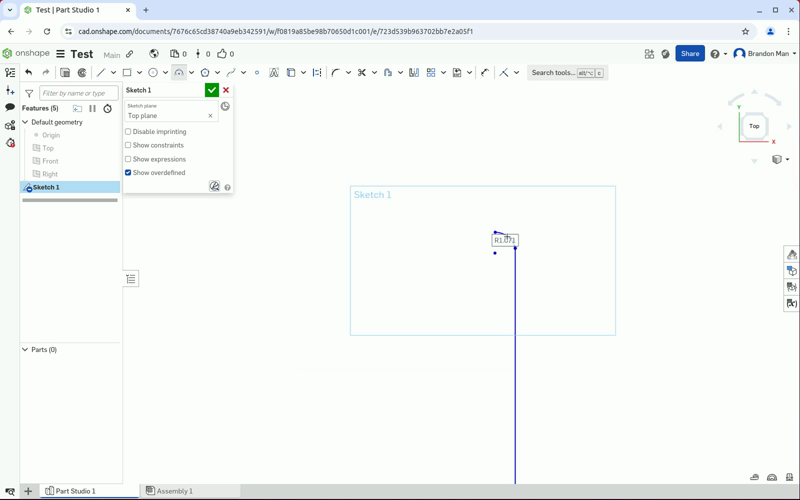
scroll(-6)
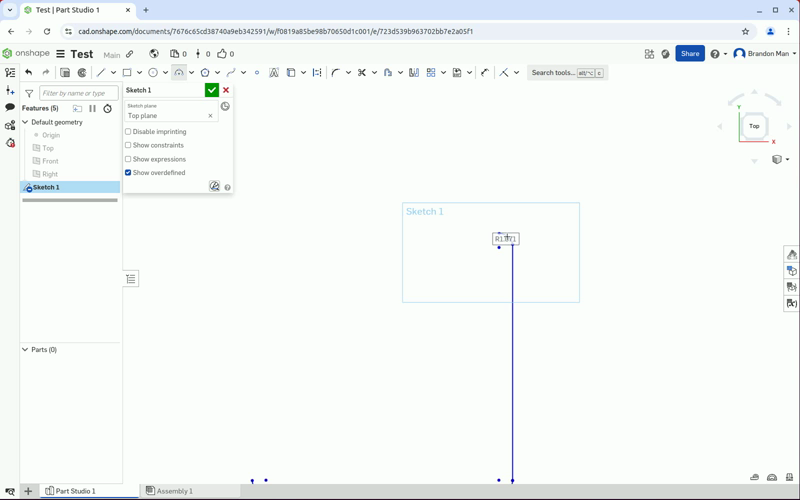
scroll(-6)
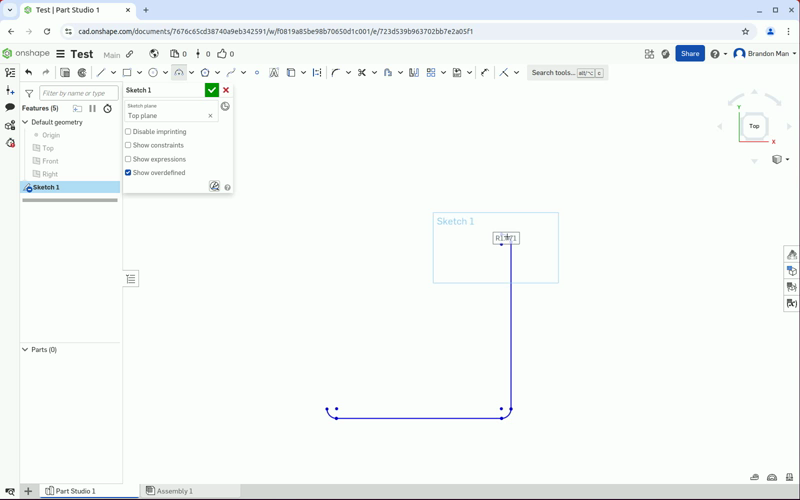
scroll(-6)
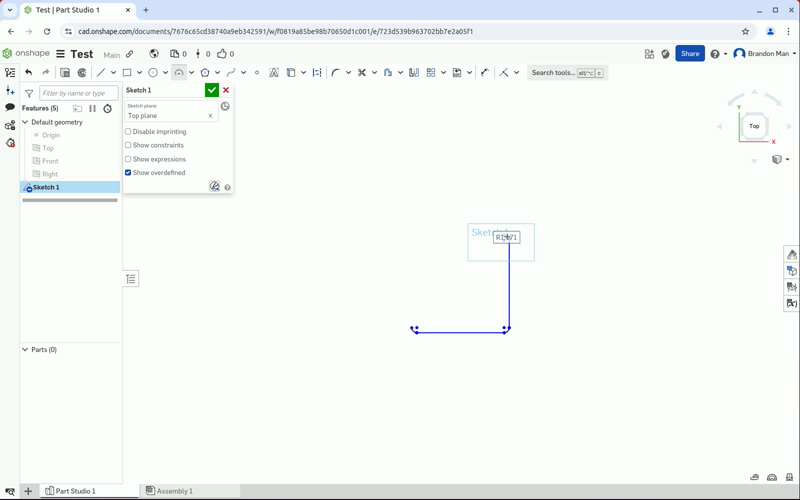
key_up(shift)
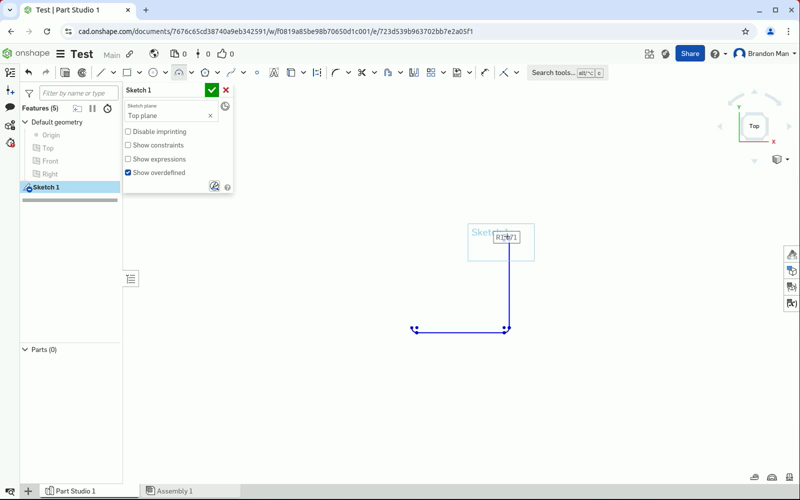
key(esc)
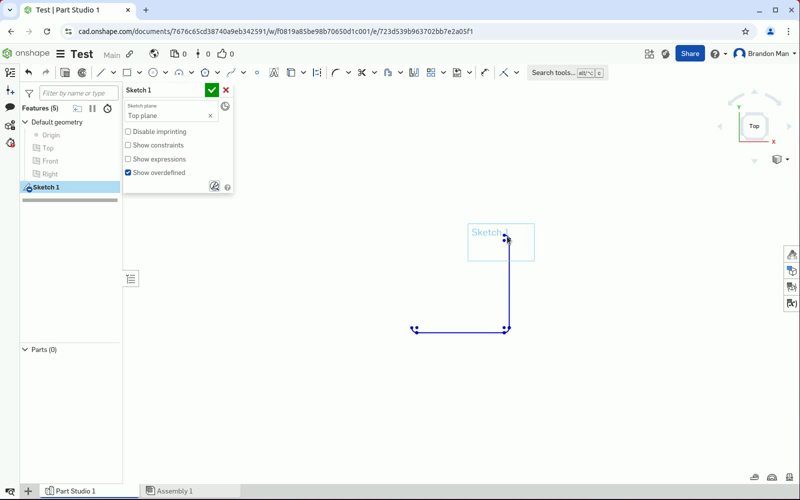
key(l)
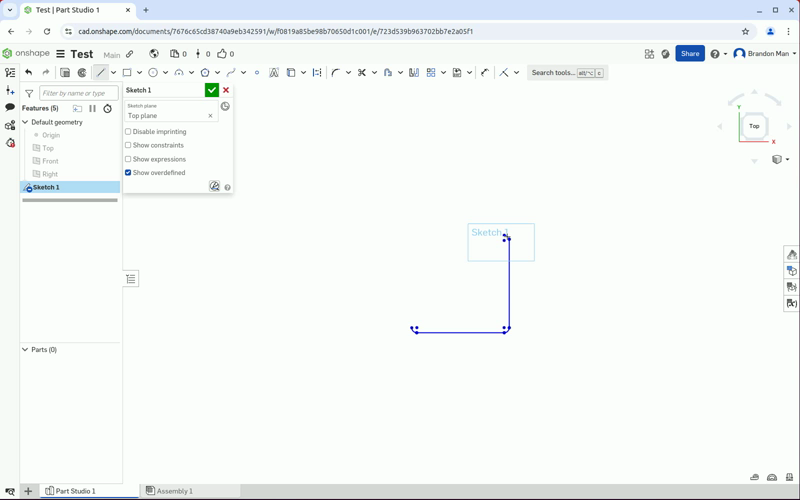
mouse_move(504, 235)
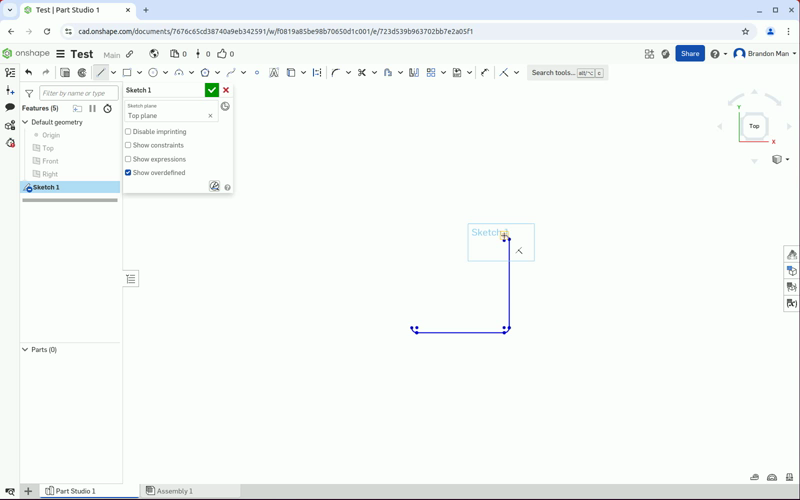
scroll(6)
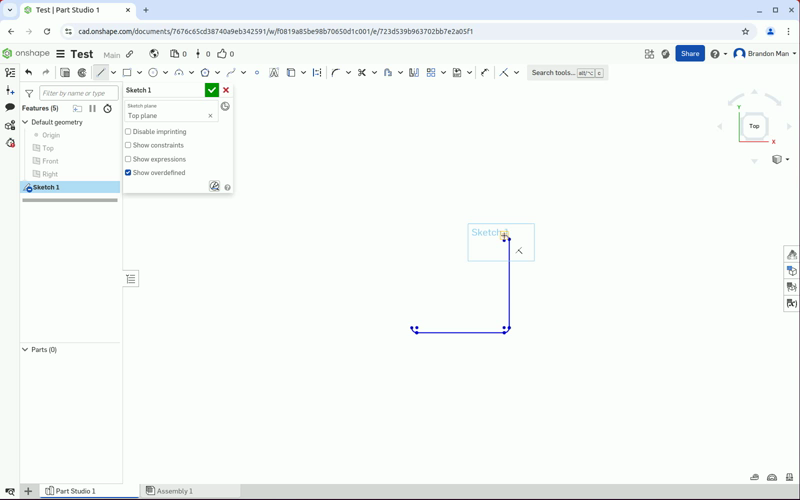
scroll(6)
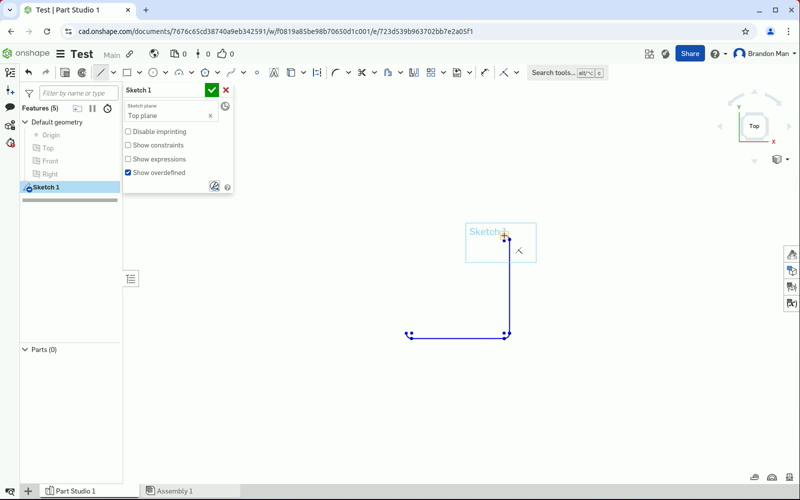
scroll(6)
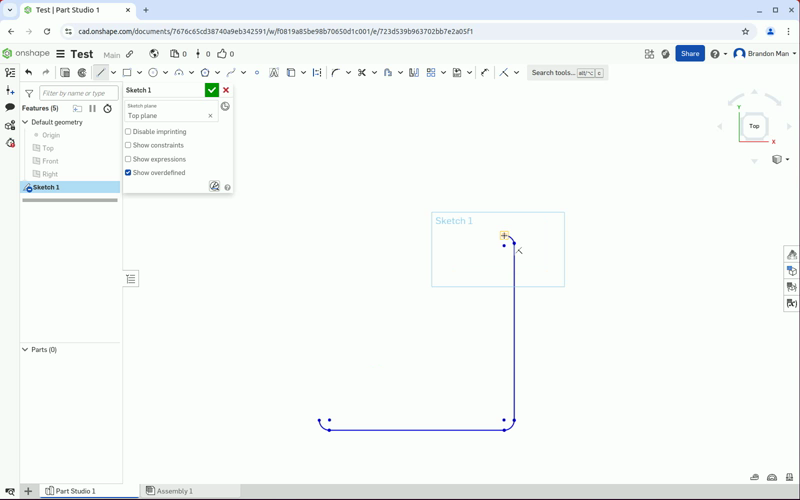
scroll(6)
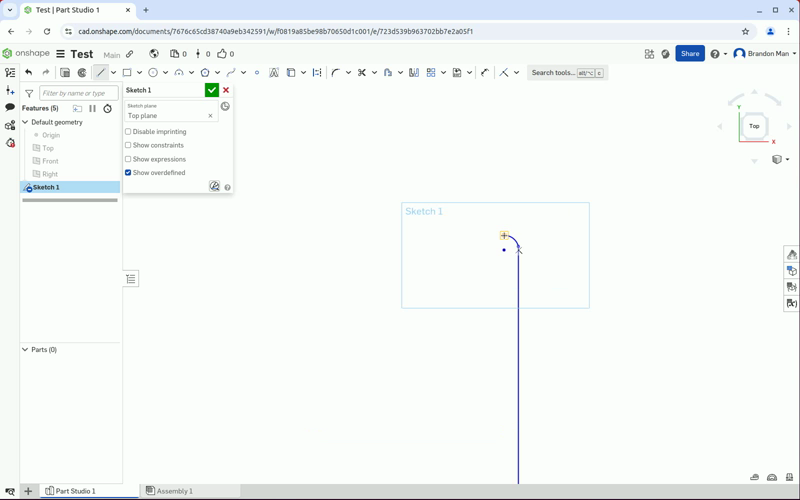
scroll(6)
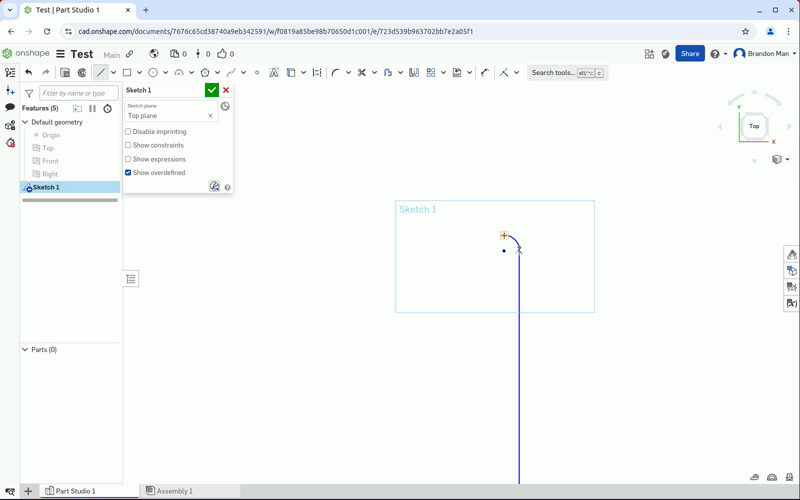
scroll(6)
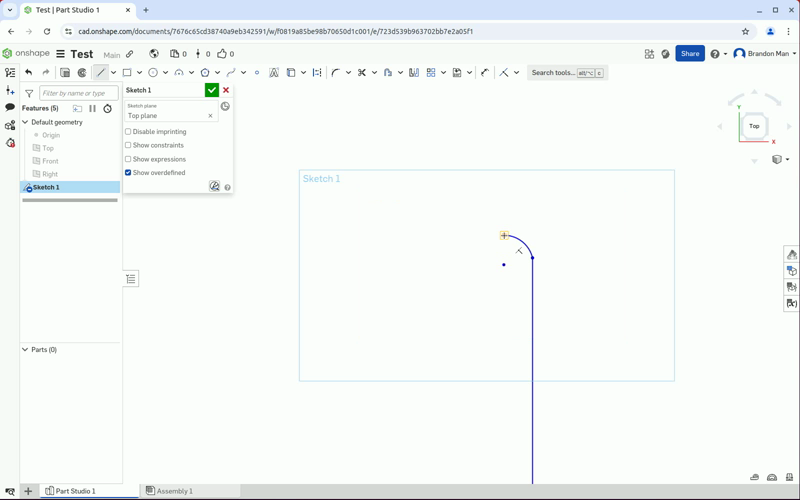
scroll(6)
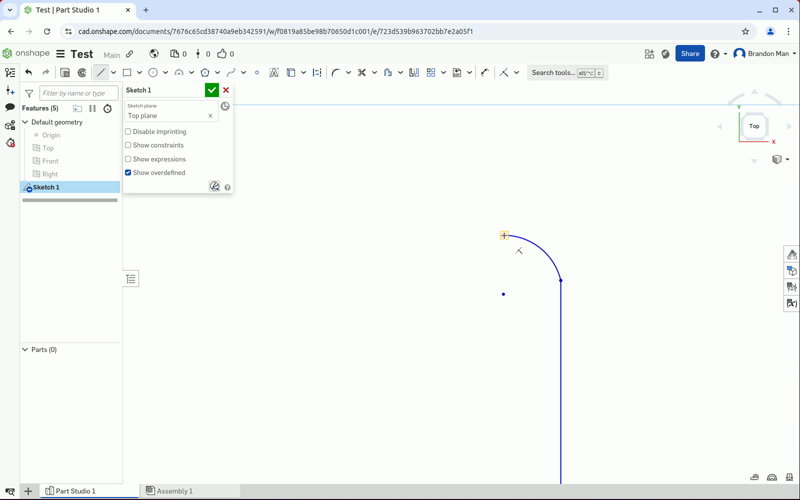
click(504, 235)
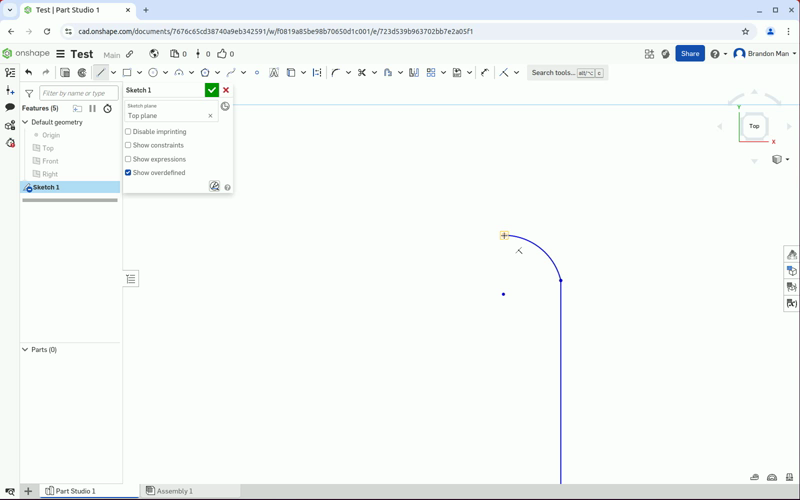
scroll(-6)
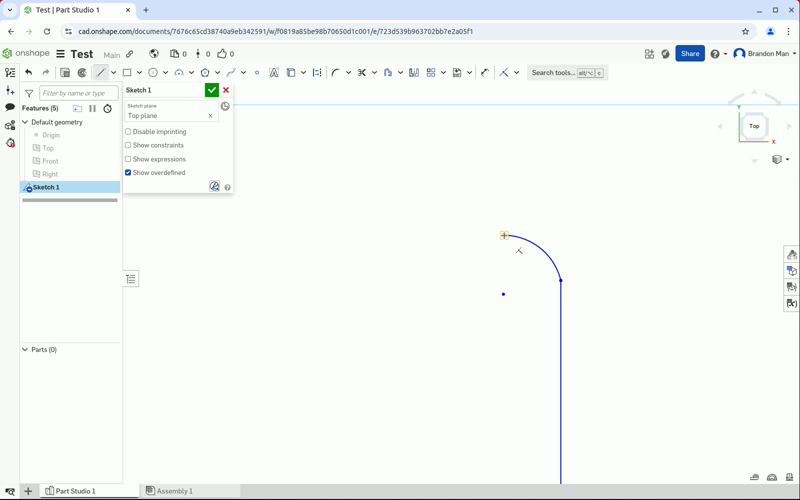
scroll(-6)
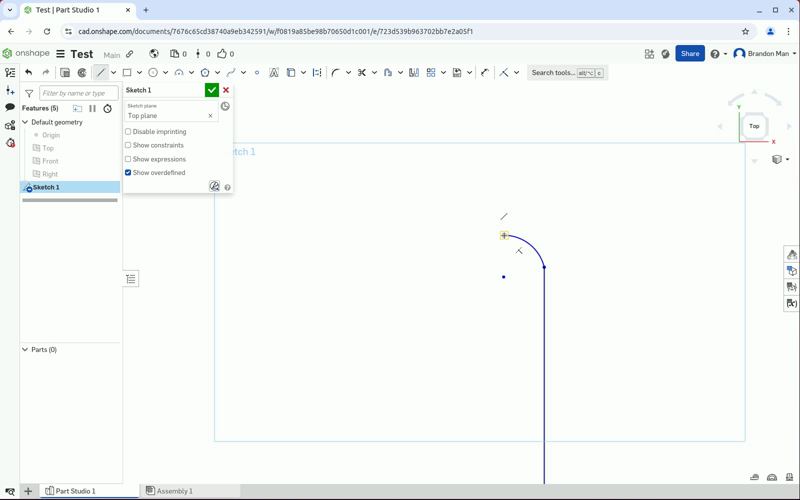
scroll(-6)
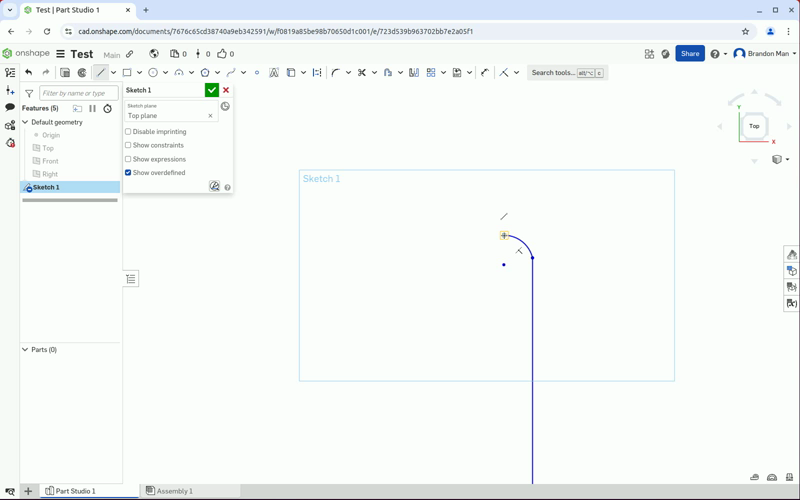
scroll(-6)
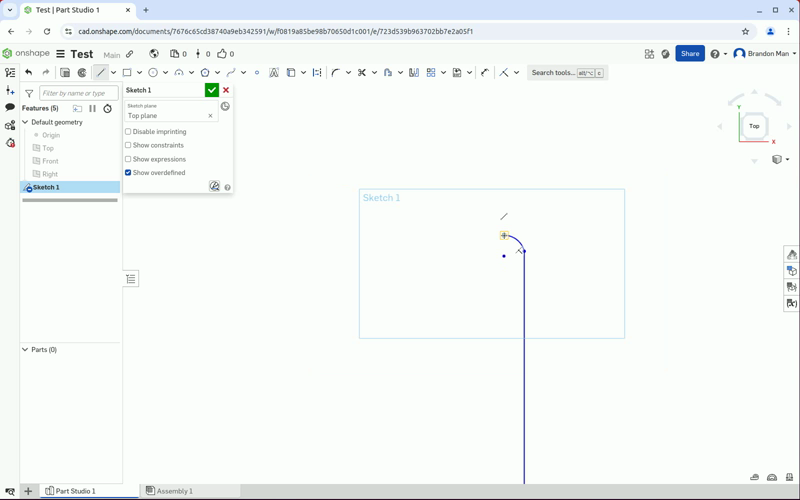
scroll(-6)
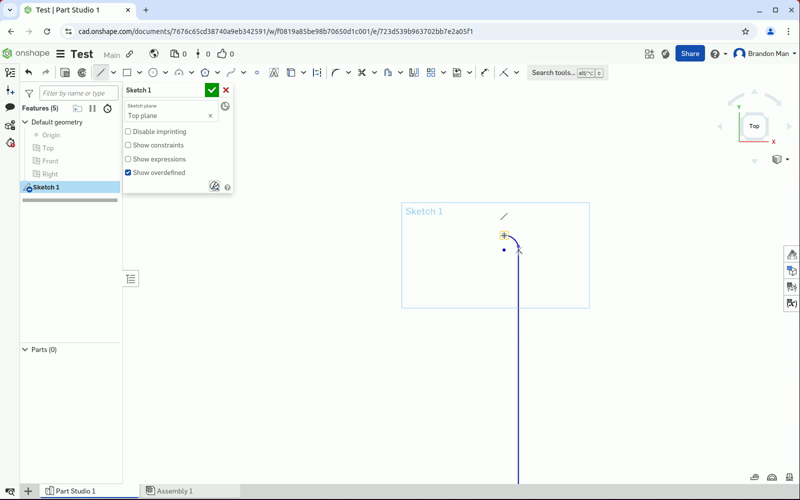
scroll(-6)
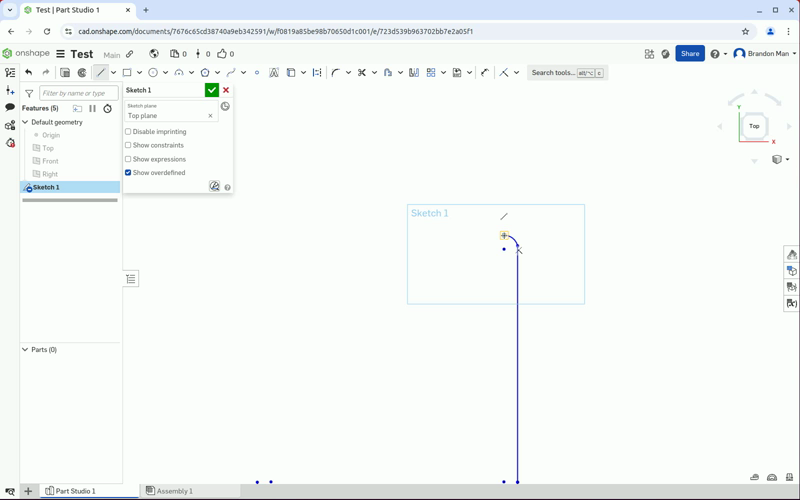
scroll(-6)
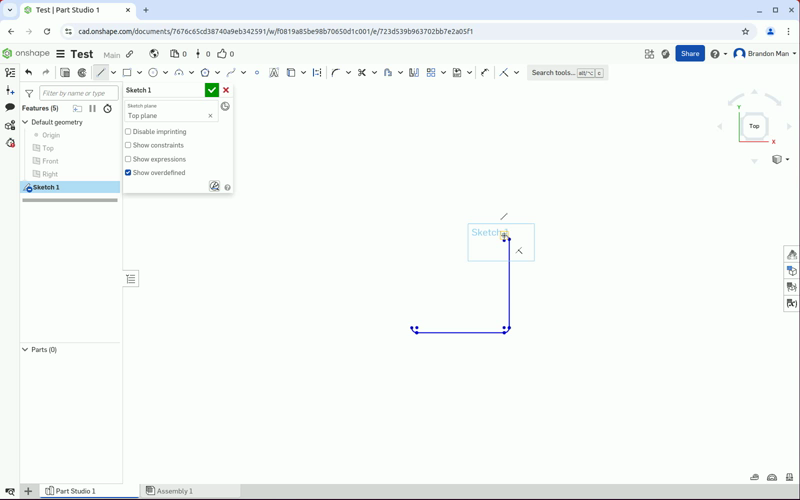
key_down(shift)
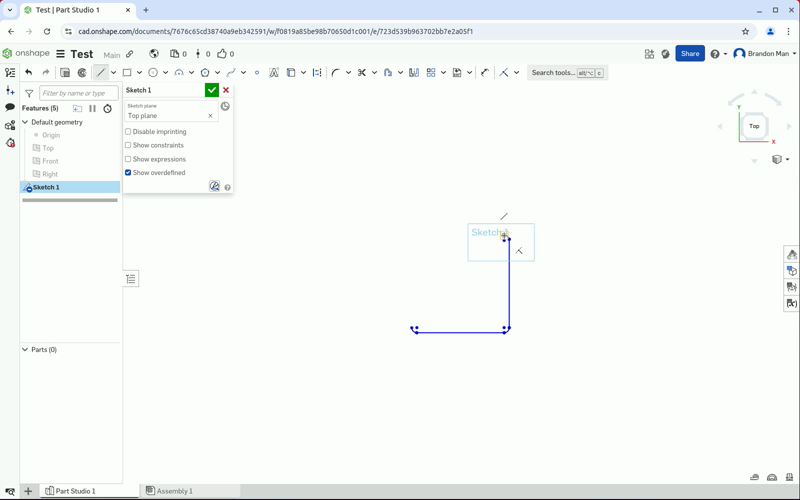
mouse_move(416, 235)
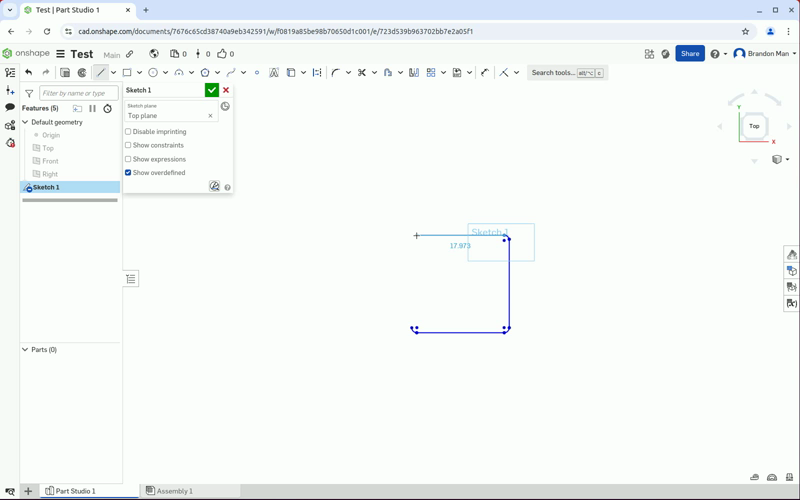
click(416, 235)
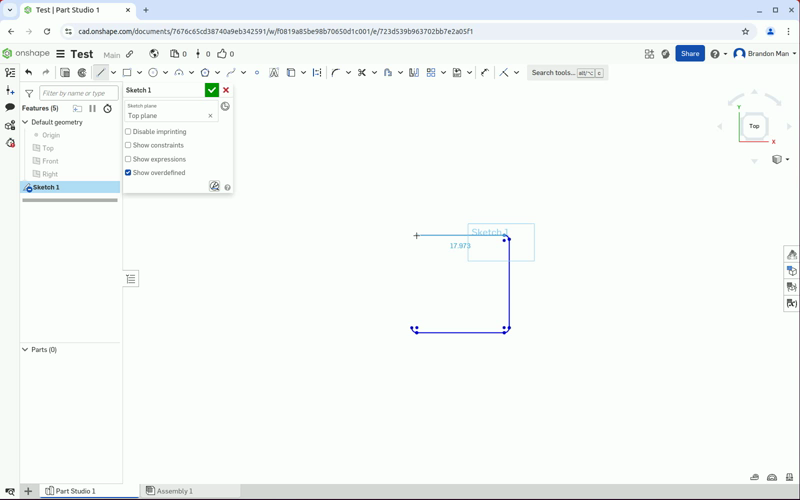
key_up(shift)
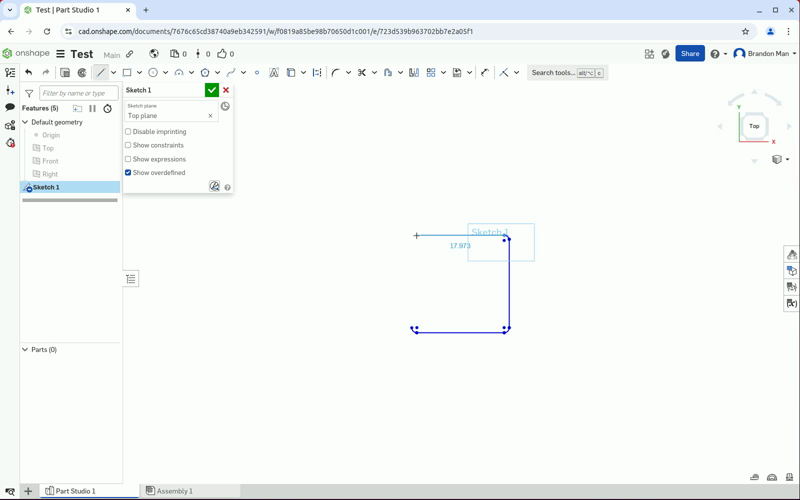
key(esc)
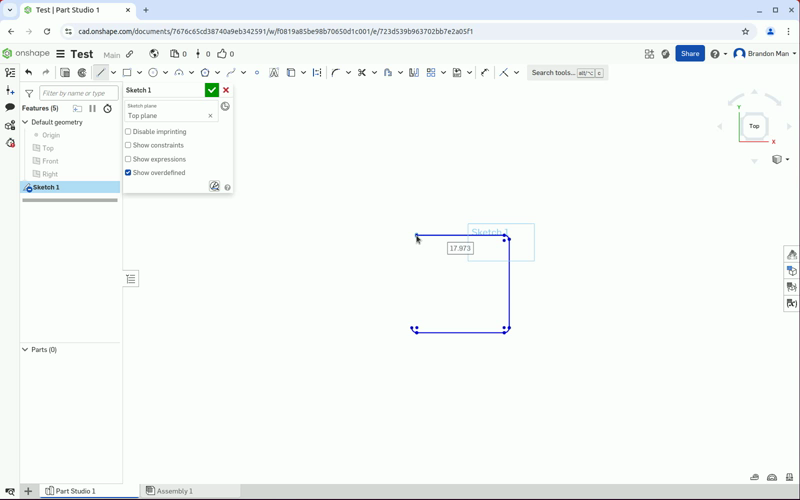
key(a)
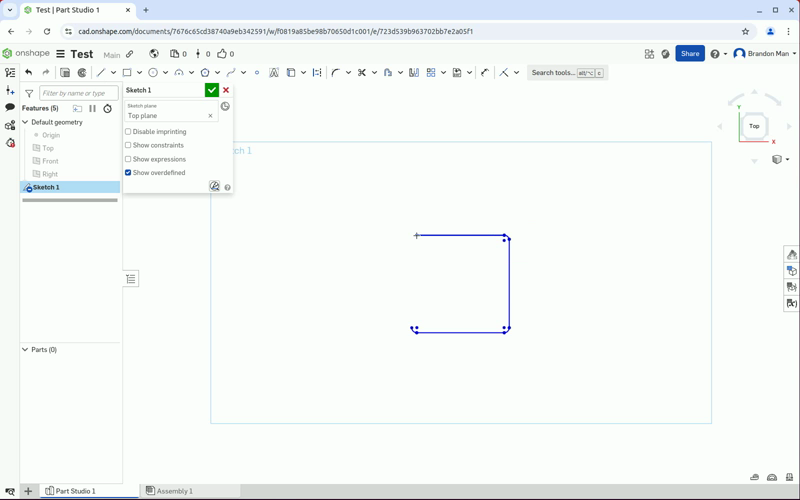
mouse_move(416, 235)
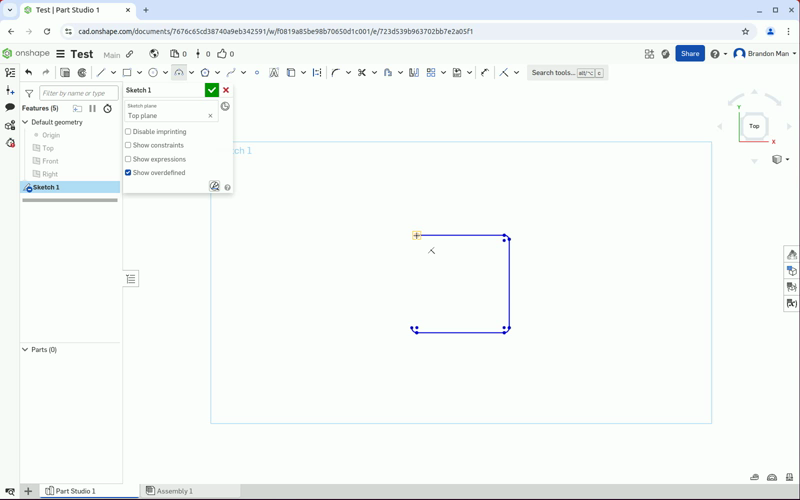
click(416, 235)
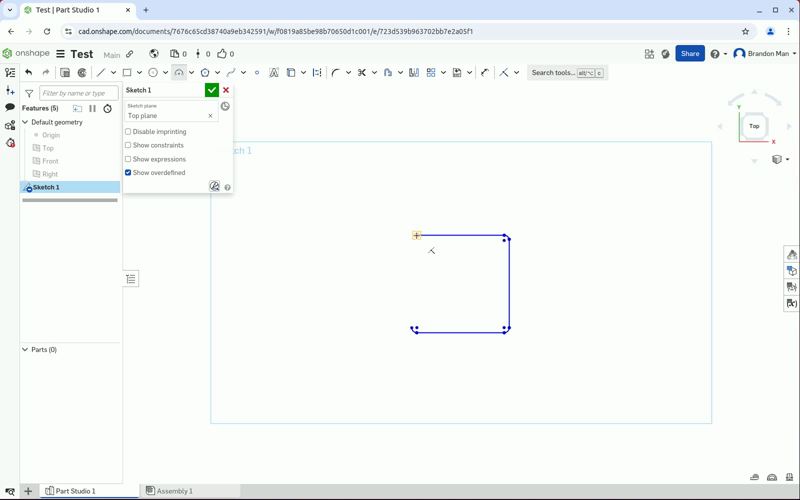
key_down(shift)
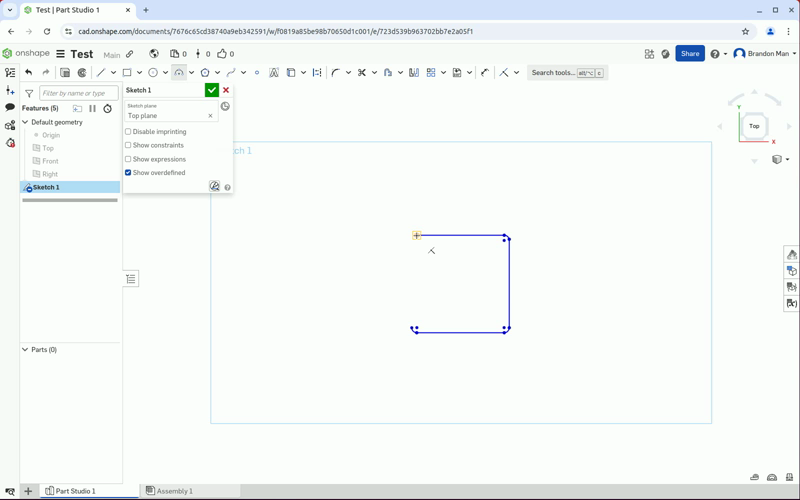
mouse_move(411, 239)
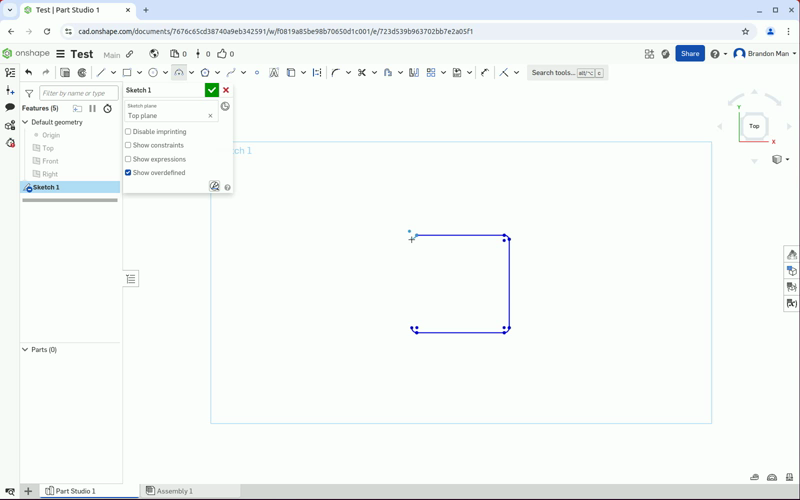
scroll(6)
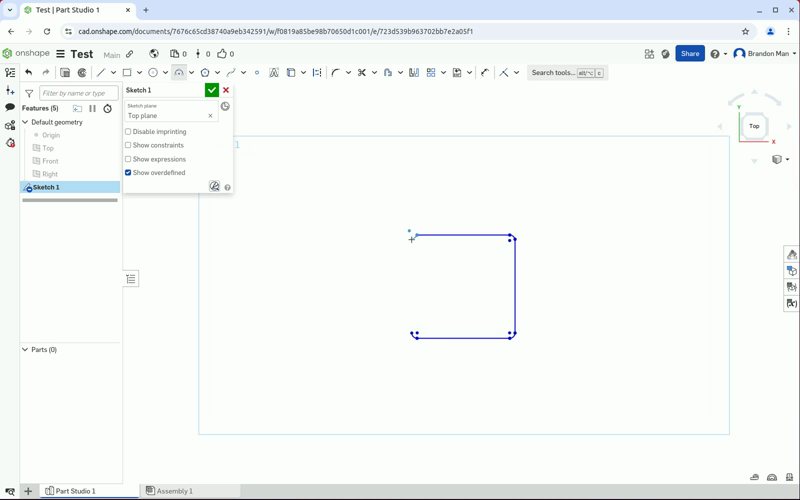
scroll(6)
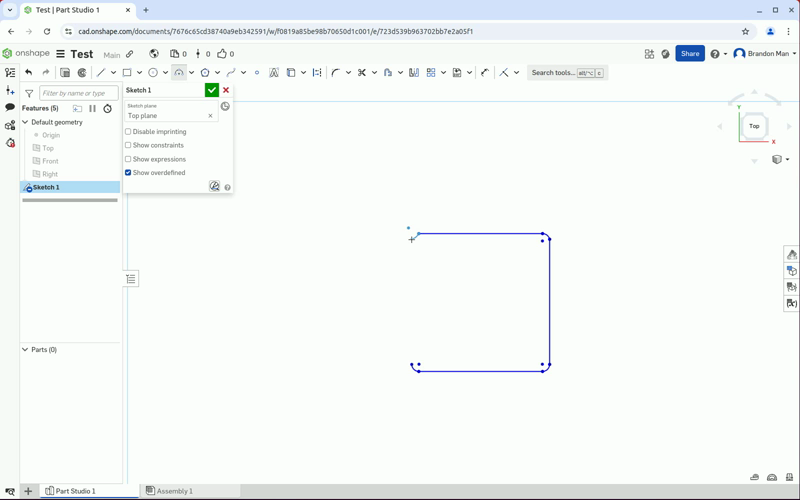
scroll(6)
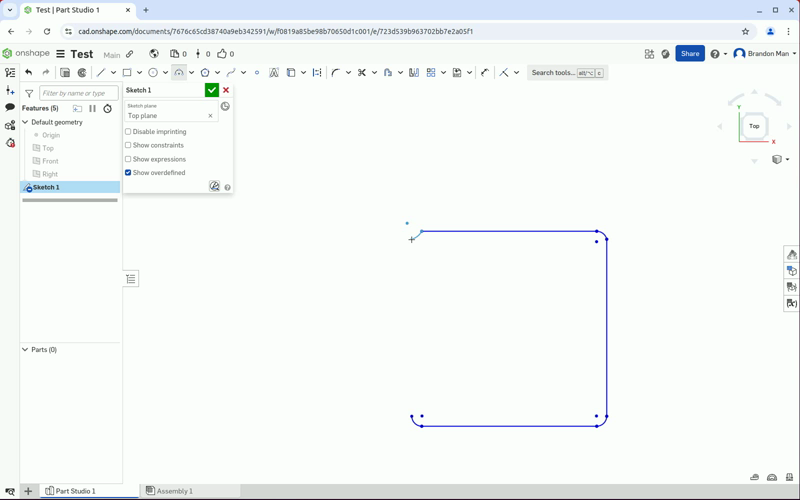
scroll(6)
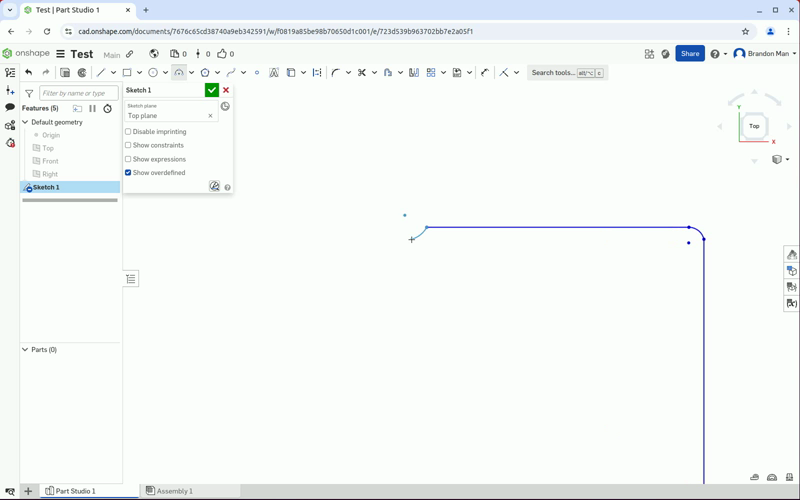
scroll(6)
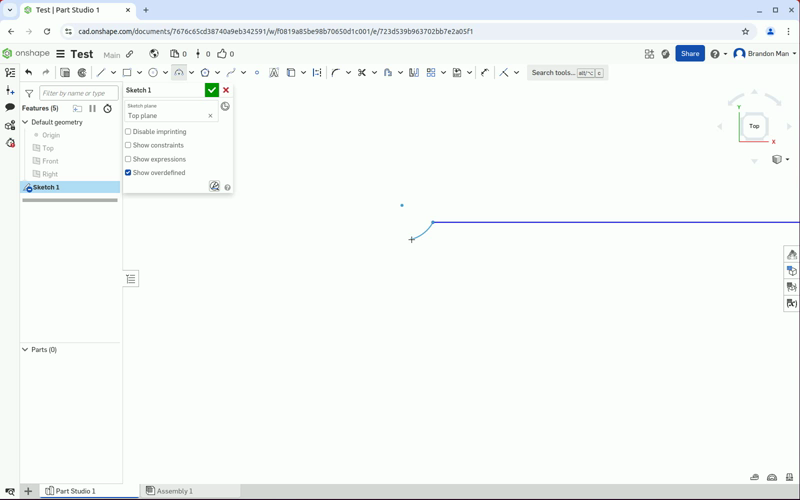
scroll(6)
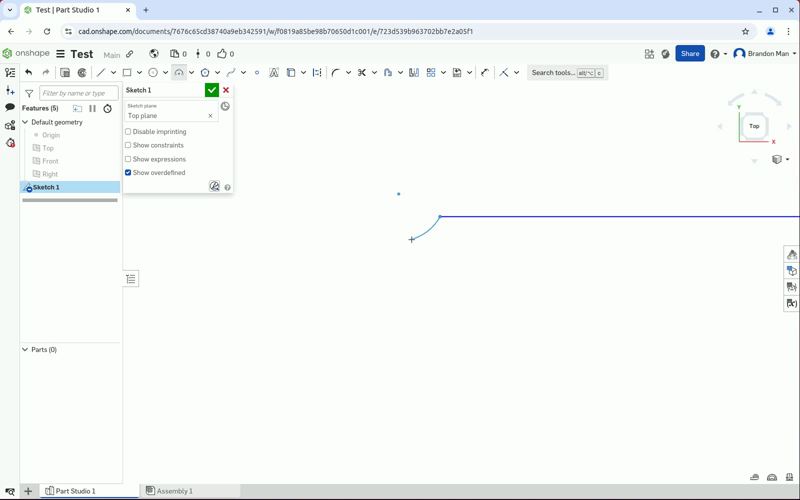
scroll(6)
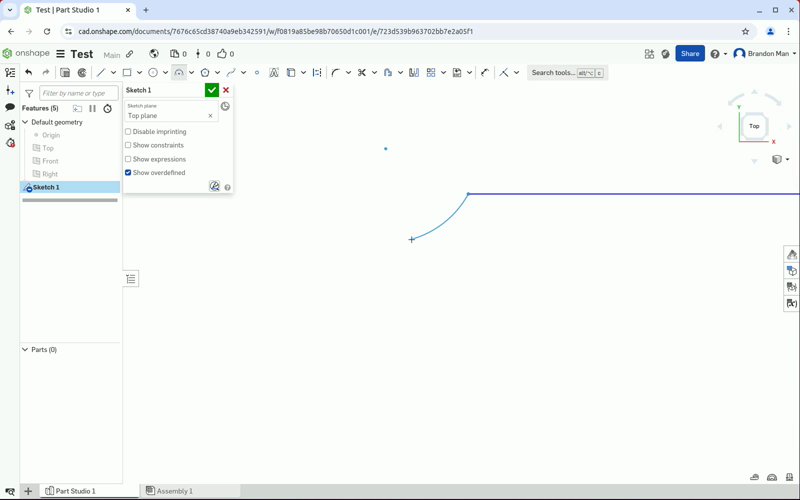
click(411, 239)
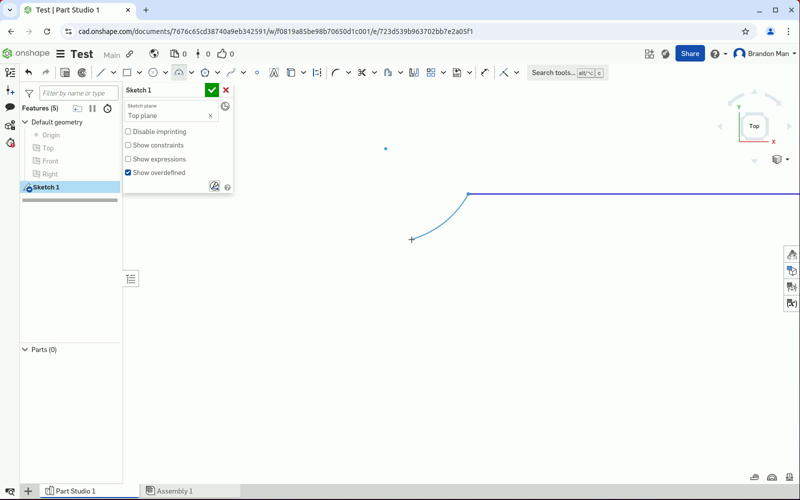
scroll(-6)
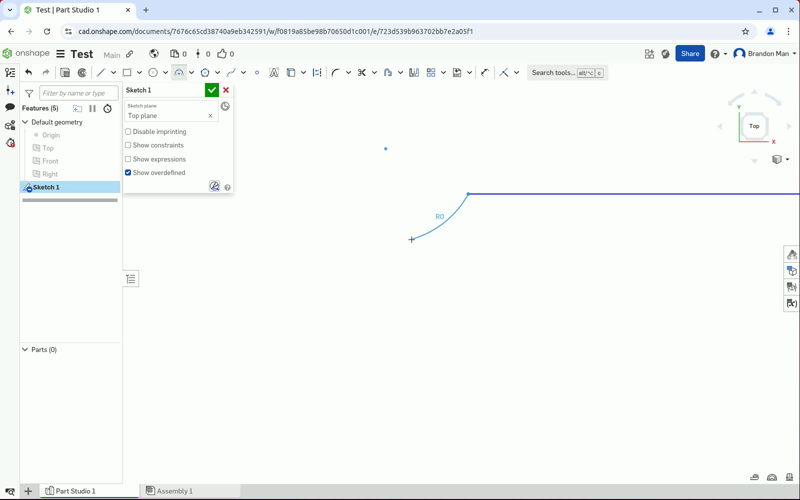
scroll(-6)
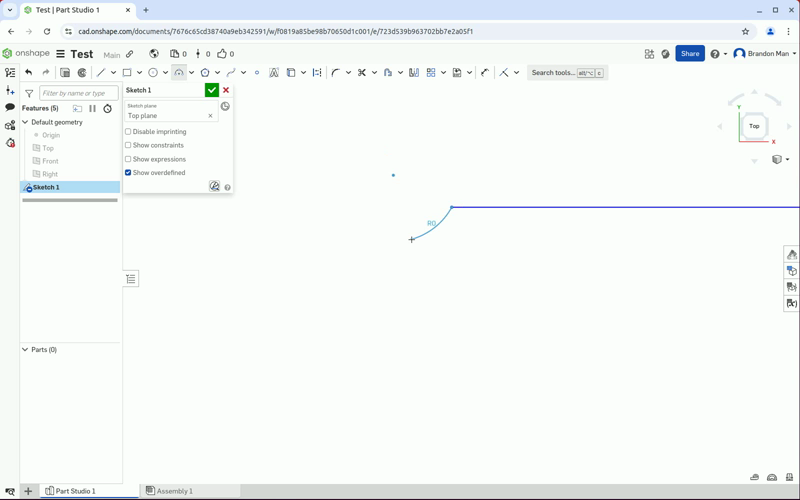
scroll(-6)
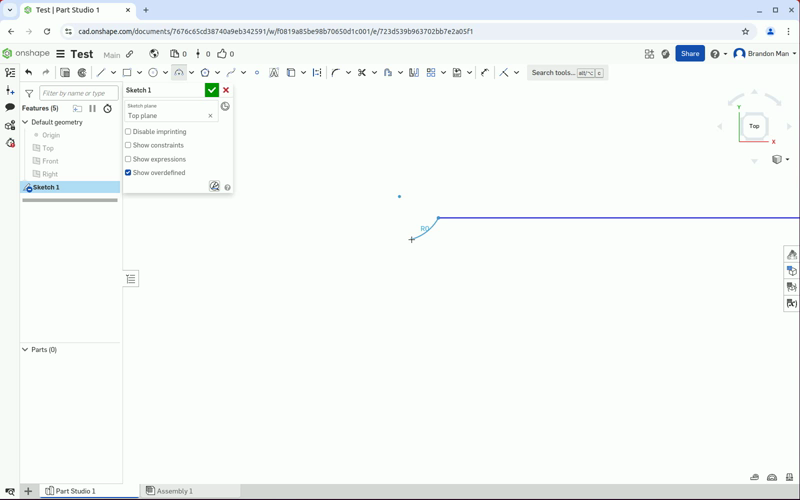
scroll(-6)
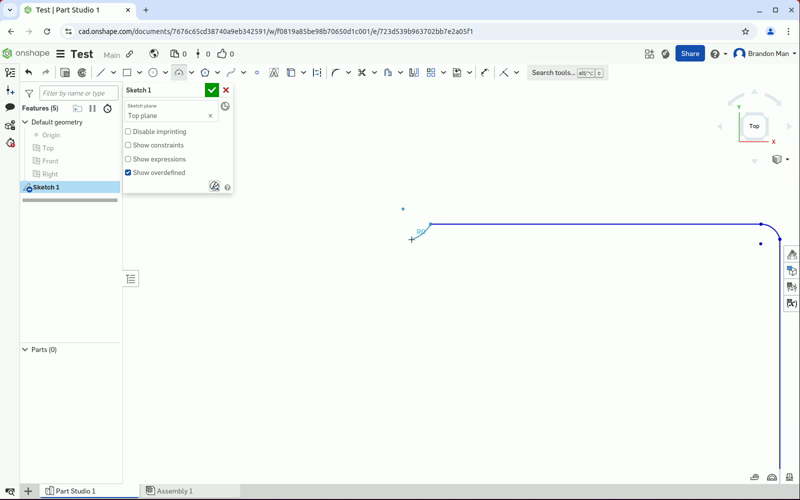
scroll(-6)
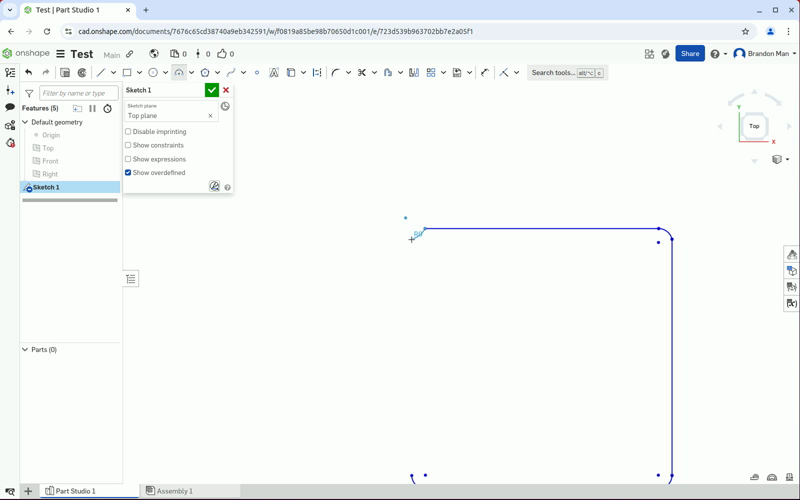
scroll(-6)
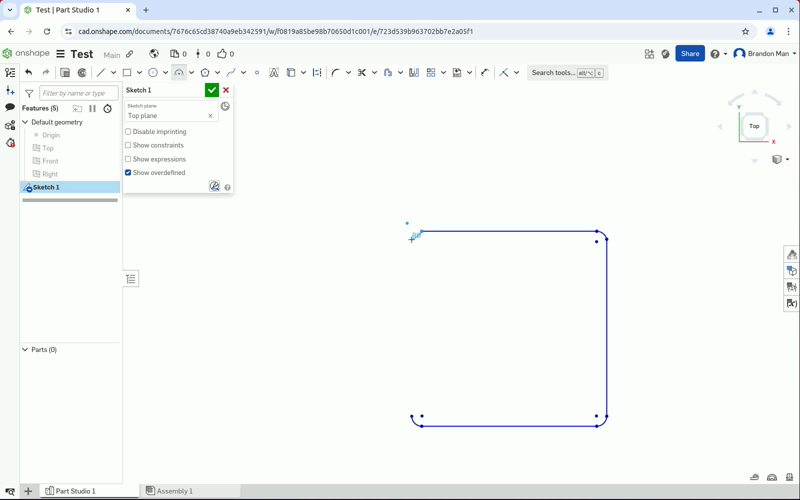
scroll(-6)
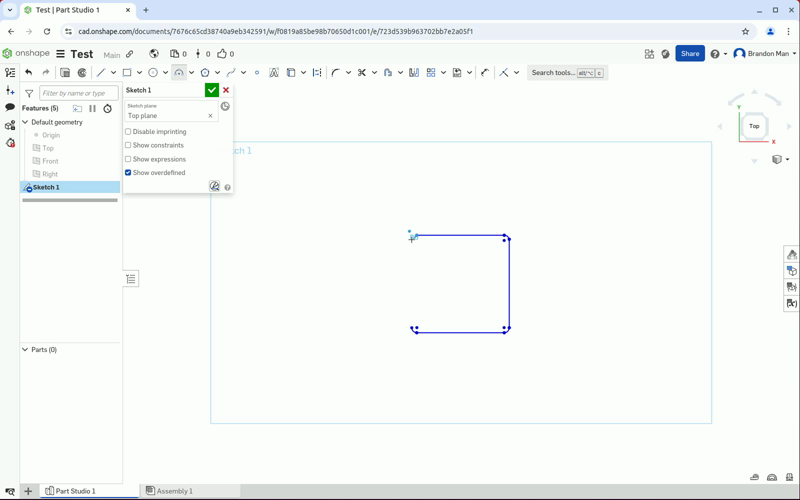
mouse_move(413, 236)
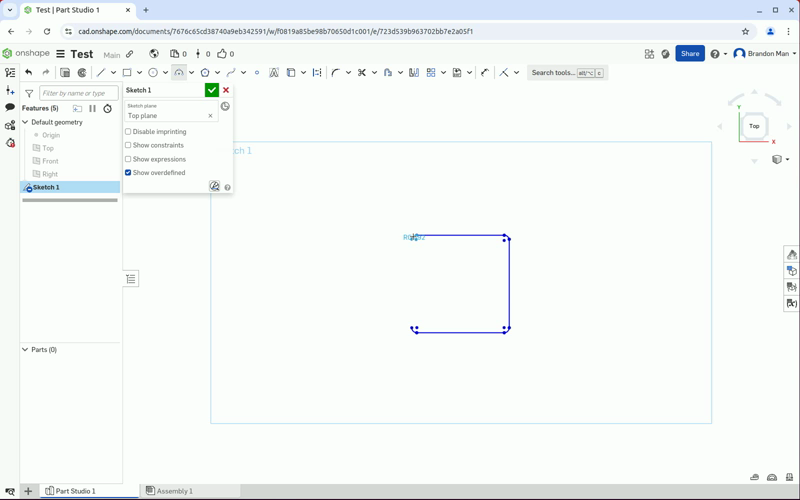
scroll(6)
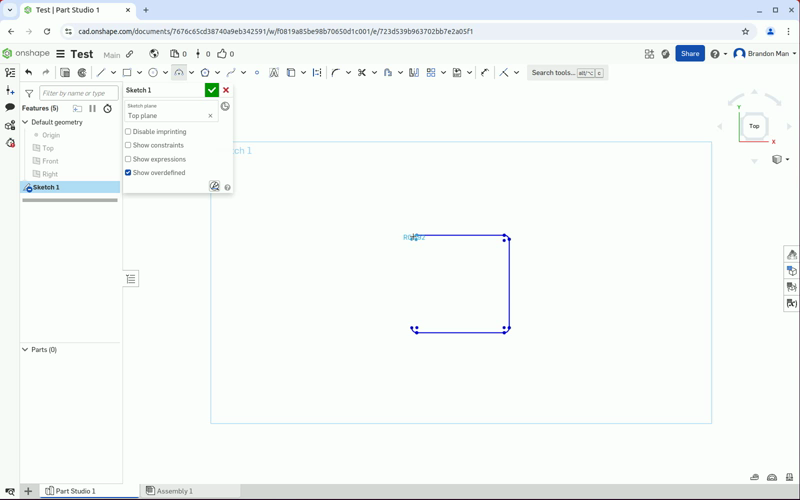
scroll(6)
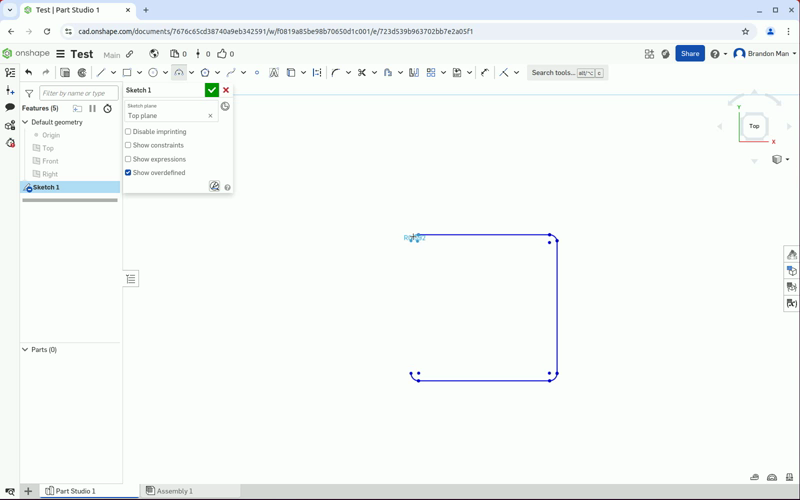
scroll(6)
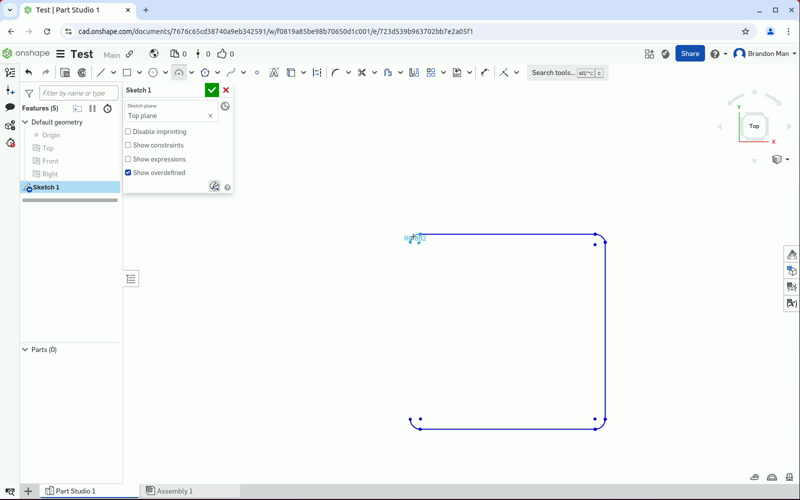
scroll(6)
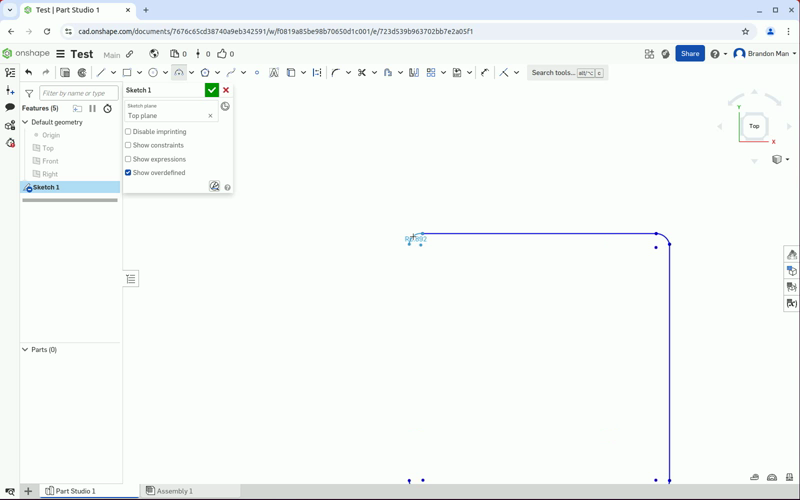
scroll(6)
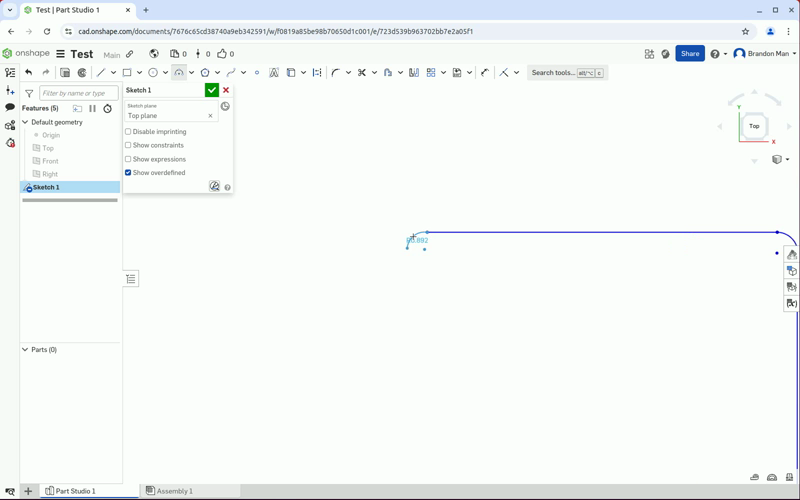
scroll(6)
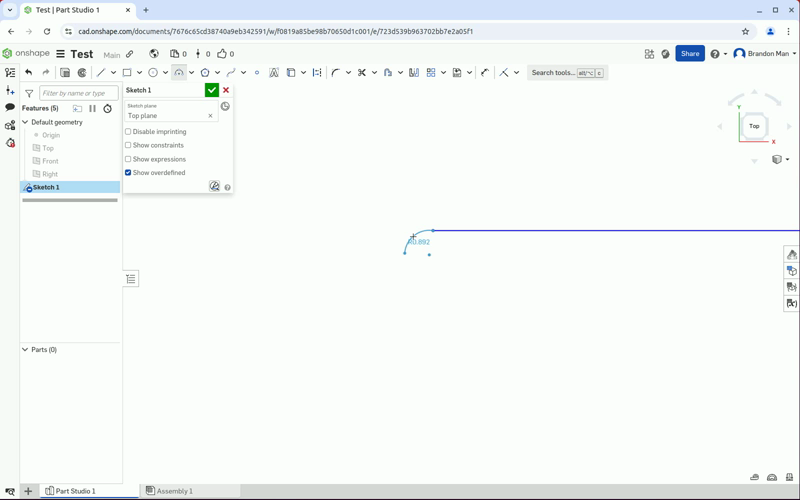
scroll(6)
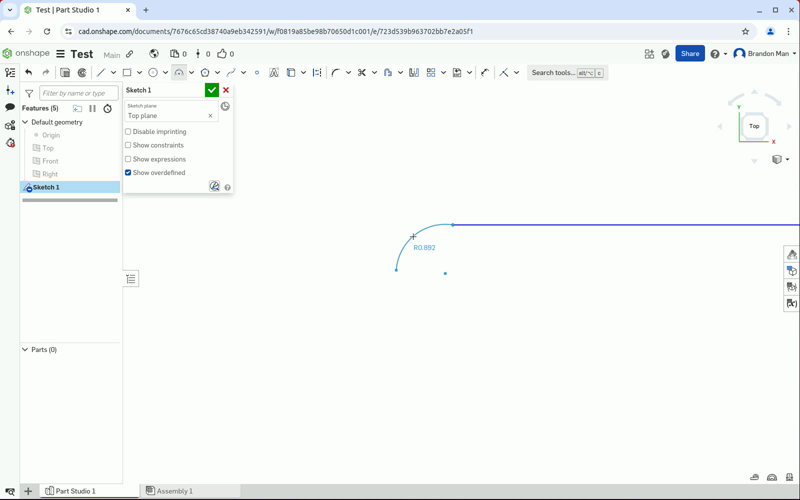
click(413, 236)
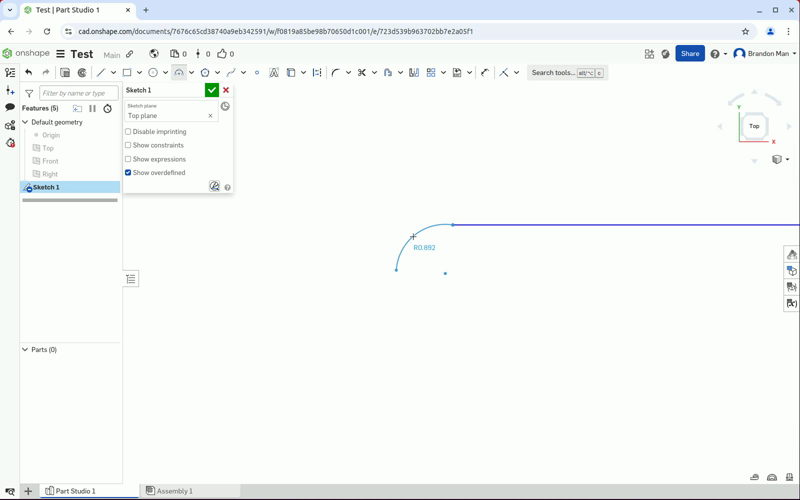
scroll(-6)
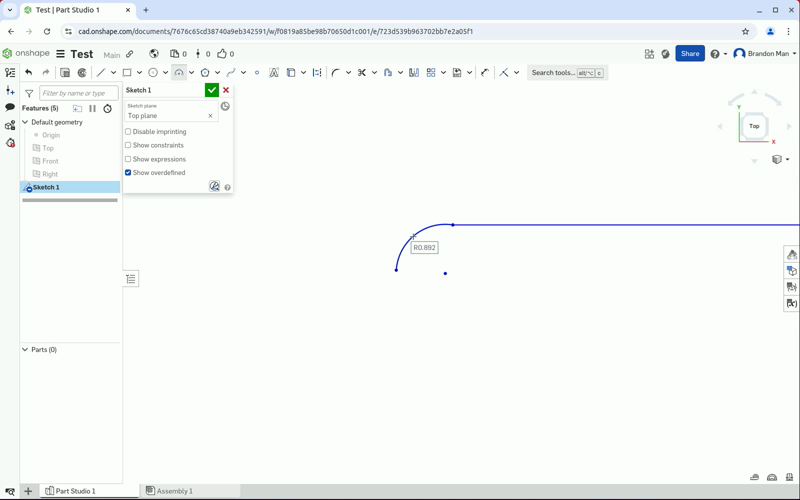
scroll(-6)
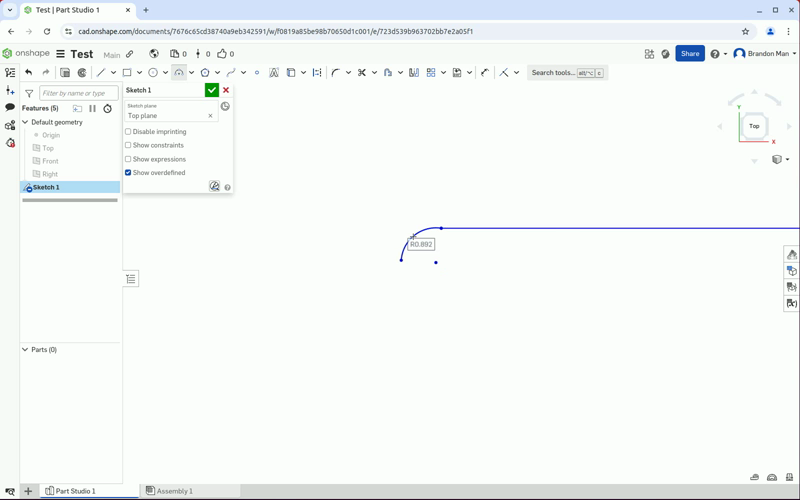
scroll(-6)
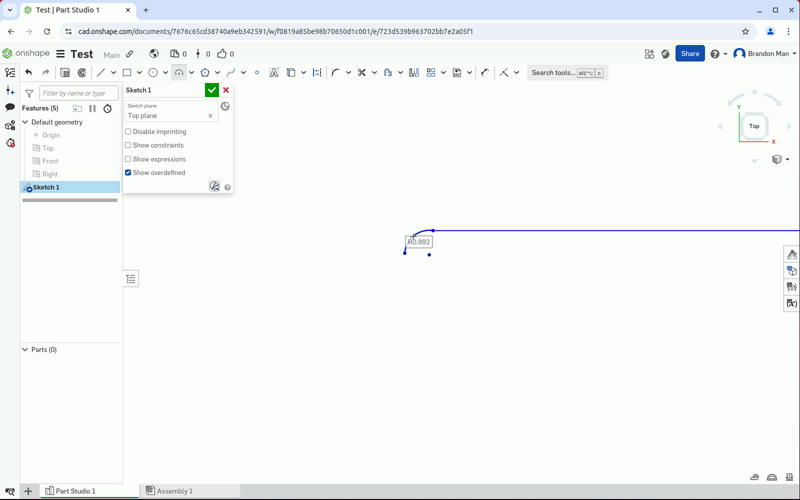
scroll(-6)
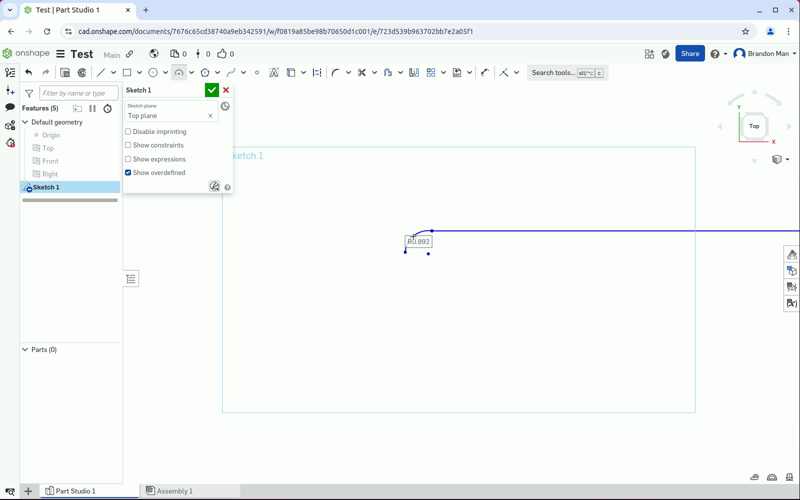
scroll(-6)
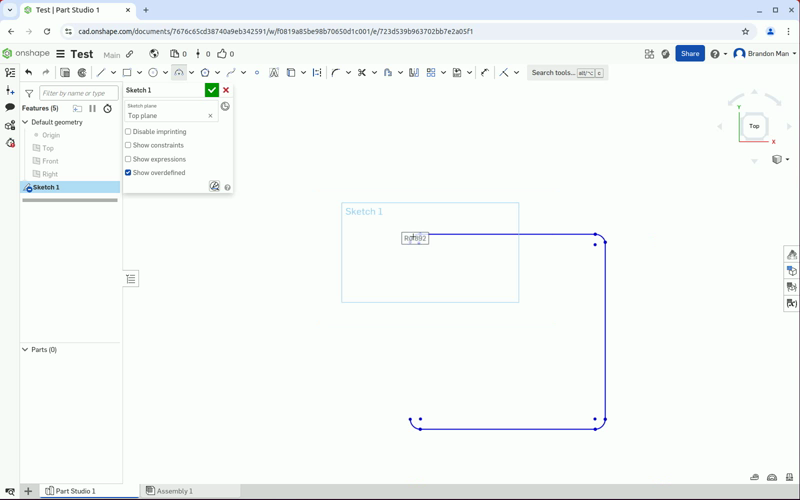
scroll(-6)
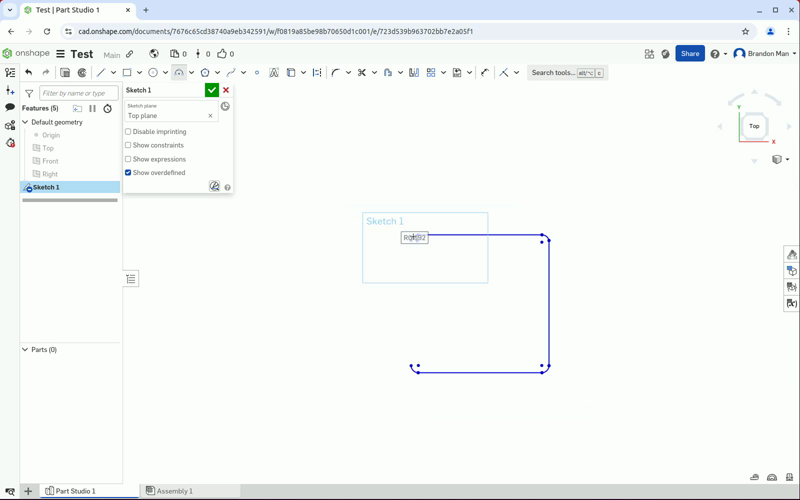
scroll(-6)
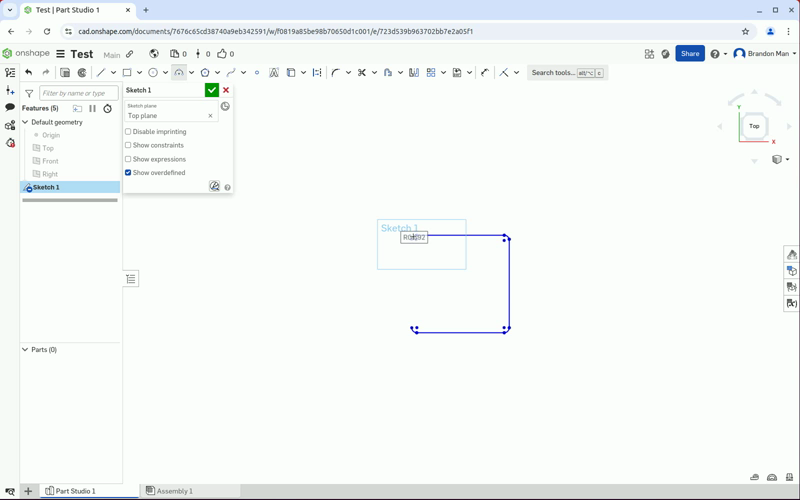
key_up(shift)
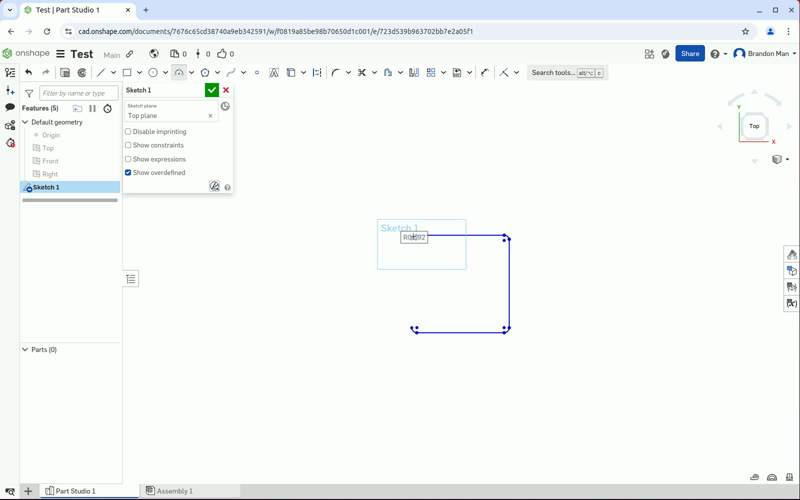
key(esc)
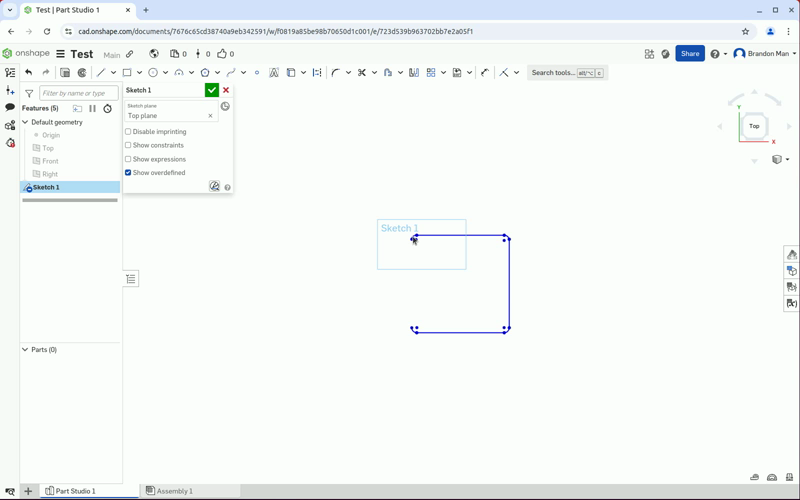
key(l)
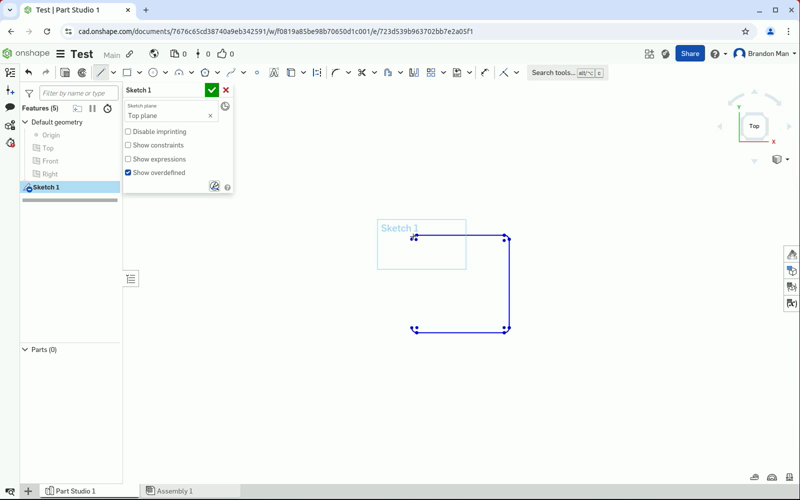
mouse_move(411, 239)
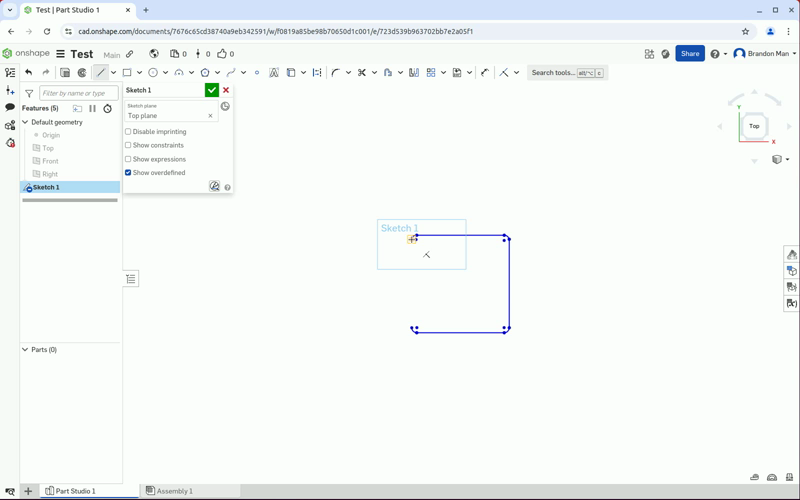
scroll(6)
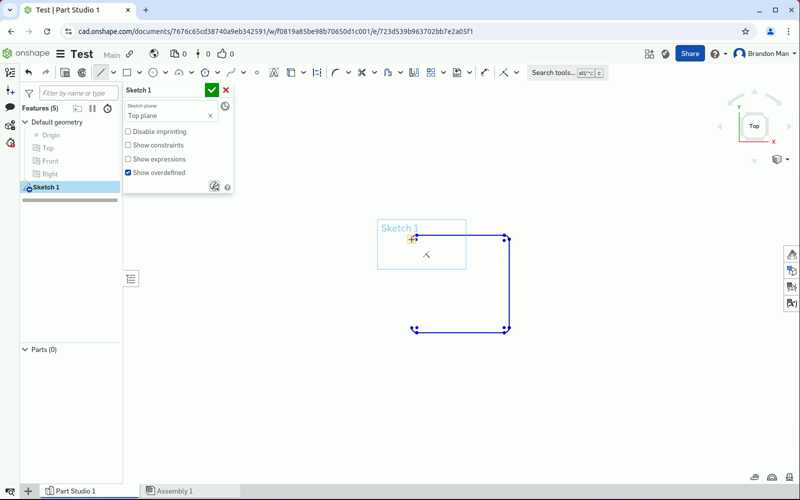
scroll(6)
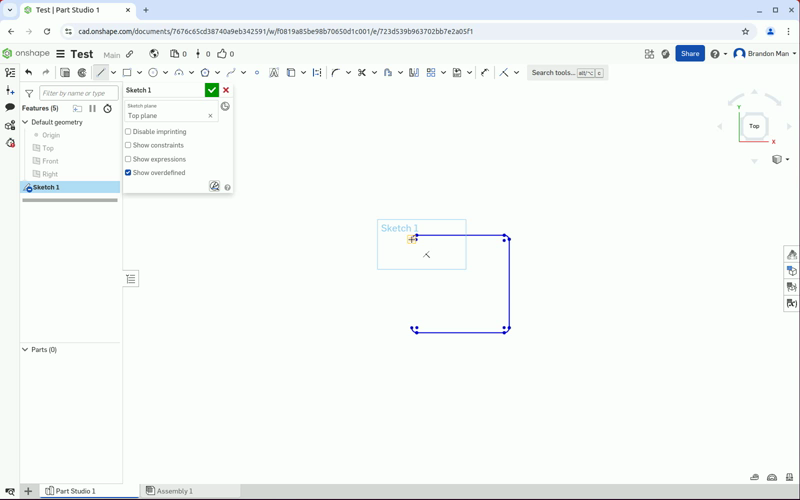
scroll(6)
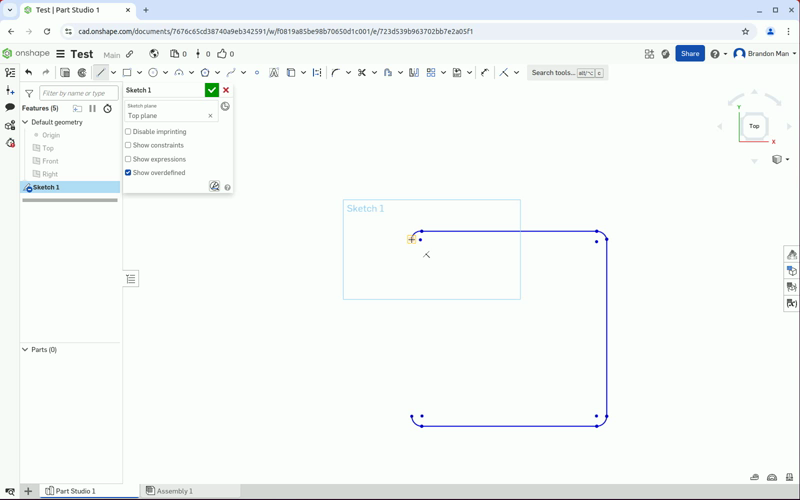
scroll(6)
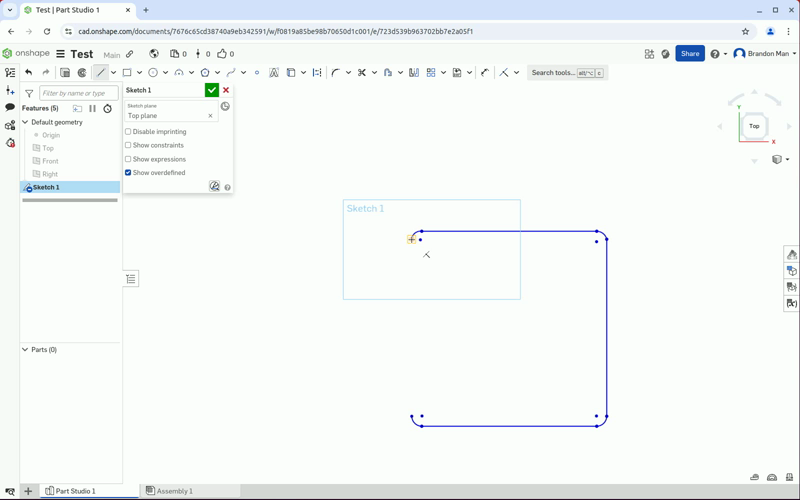
scroll(6)
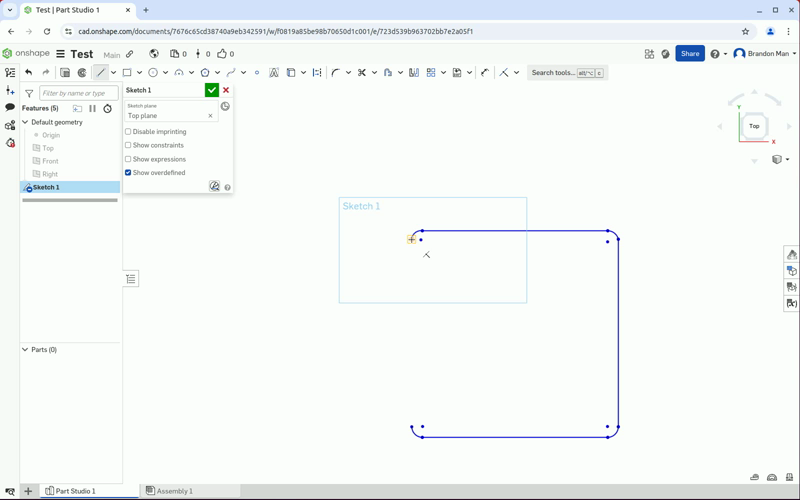
scroll(6)
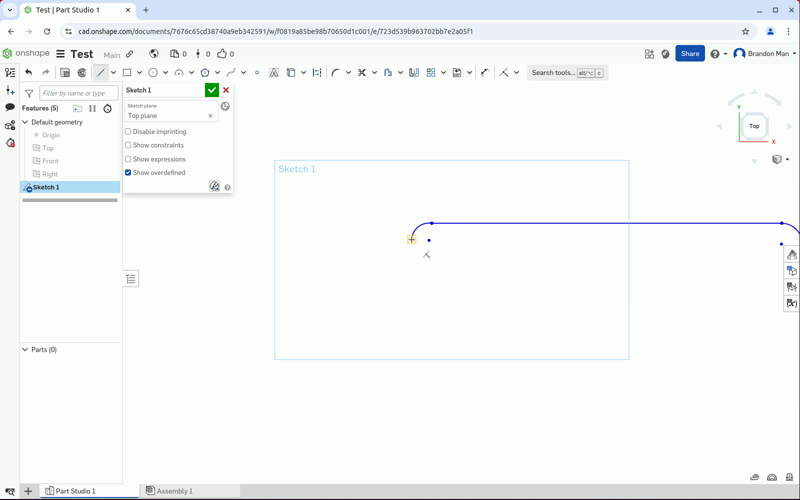
scroll(6)
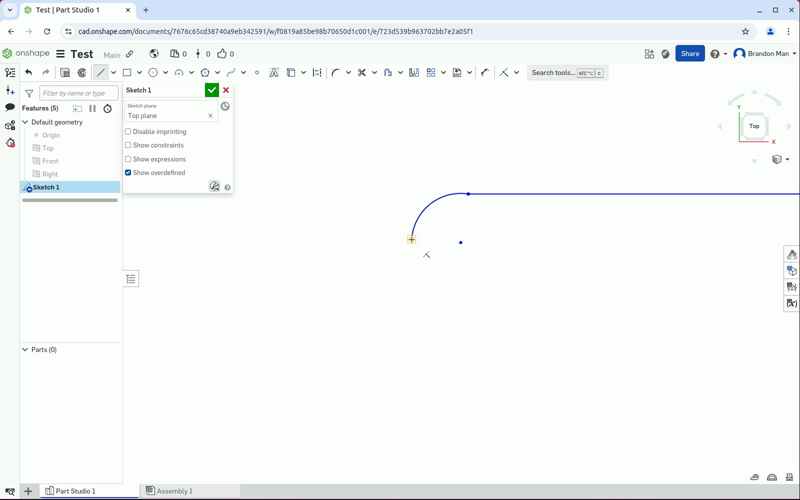
click(411, 239)
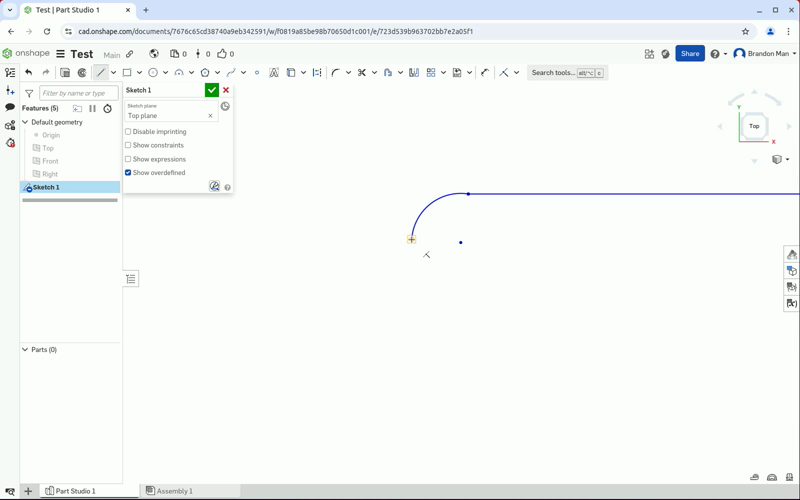
scroll(-6)
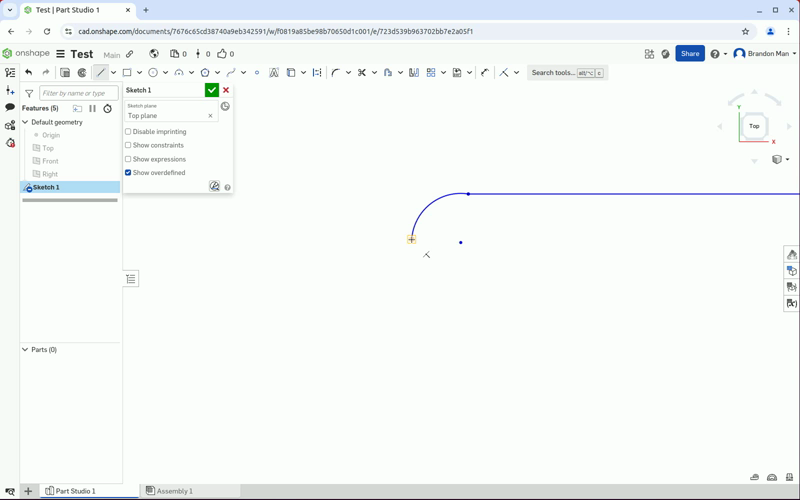
scroll(-6)
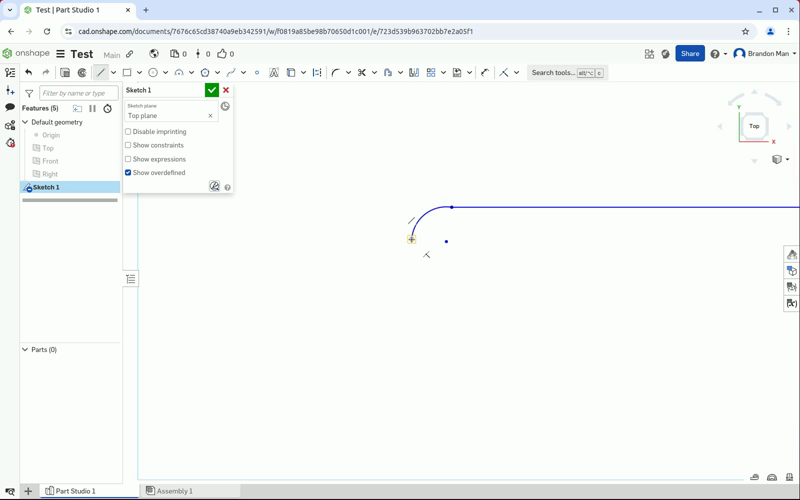
scroll(-6)
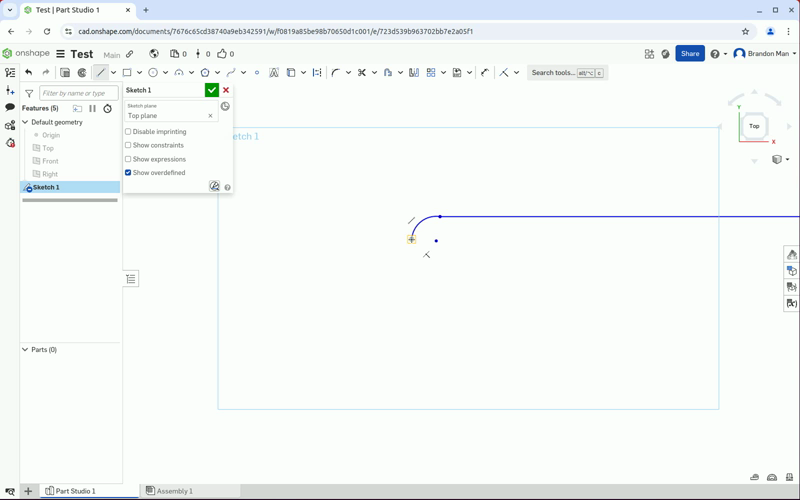
scroll(-6)
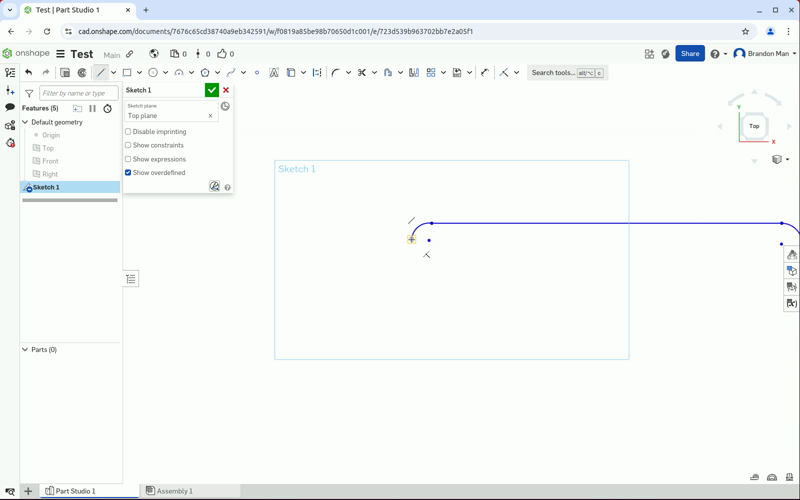
scroll(-6)
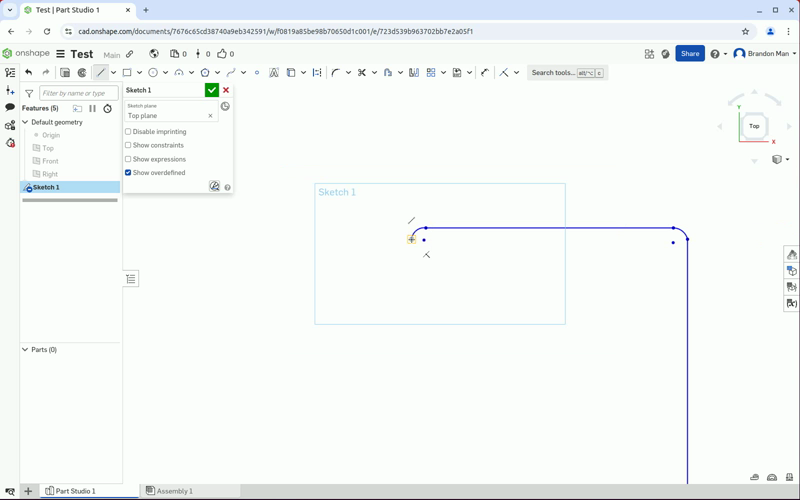
scroll(-6)
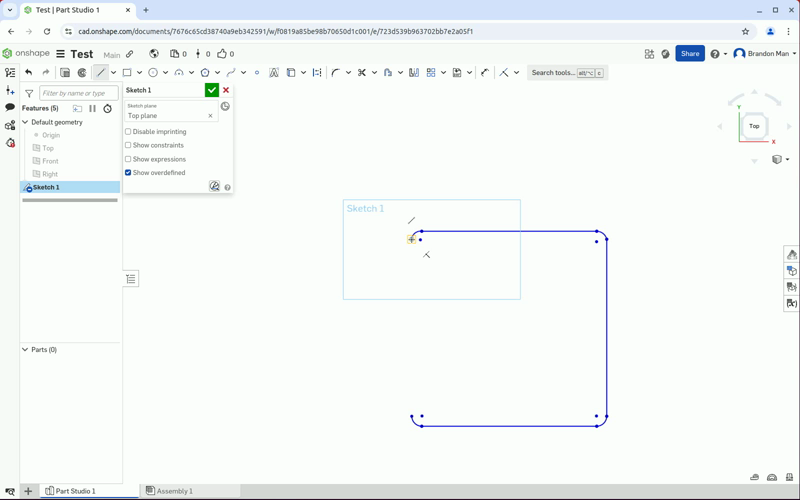
scroll(-6)
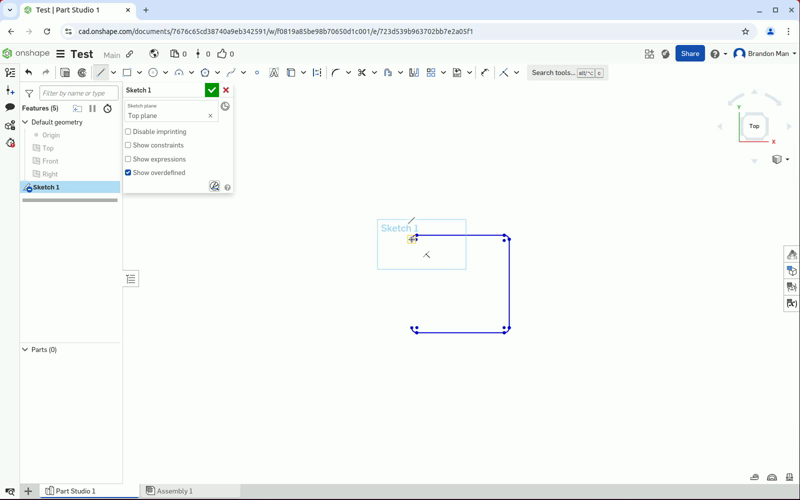
key_down(shift)
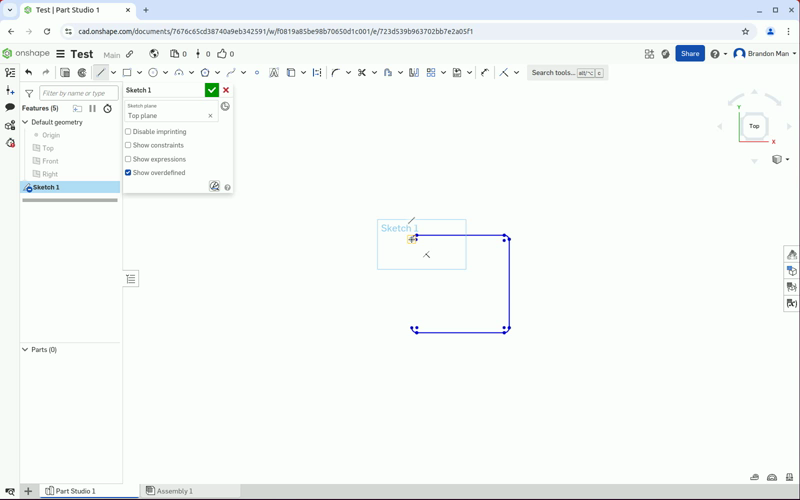
mouse_move(411, 327)
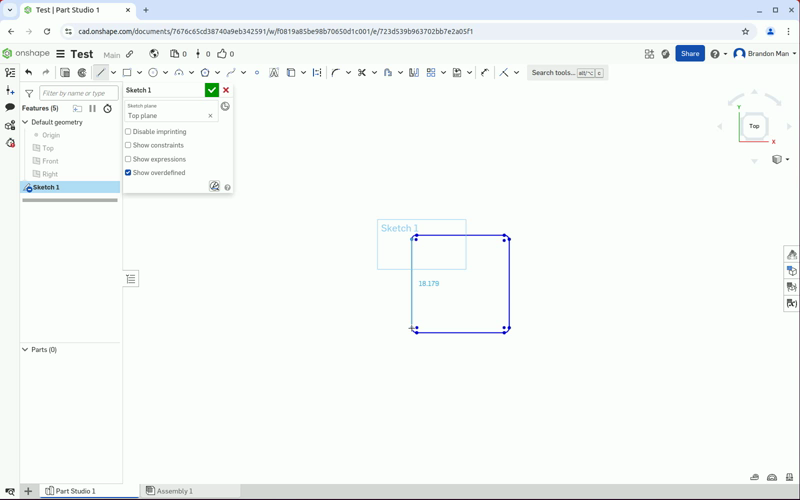
scroll(6)
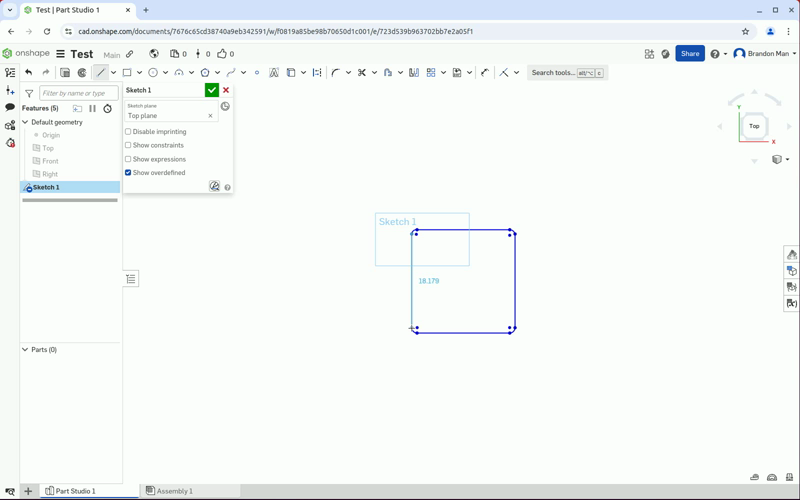
scroll(6)
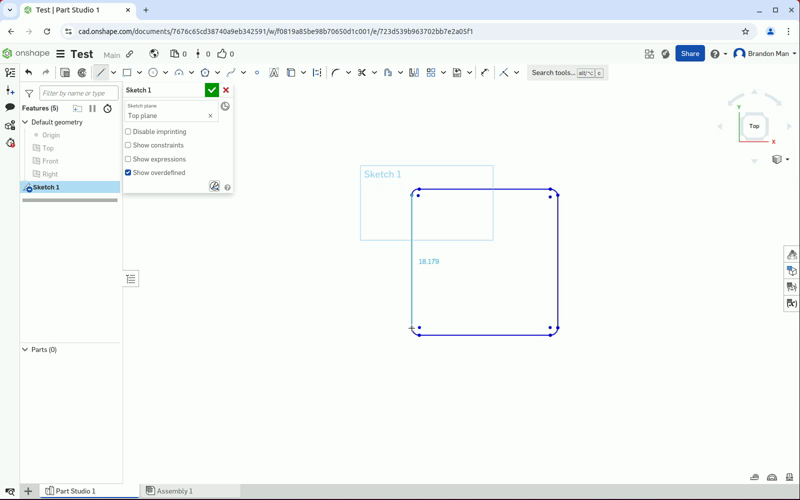
scroll(6)
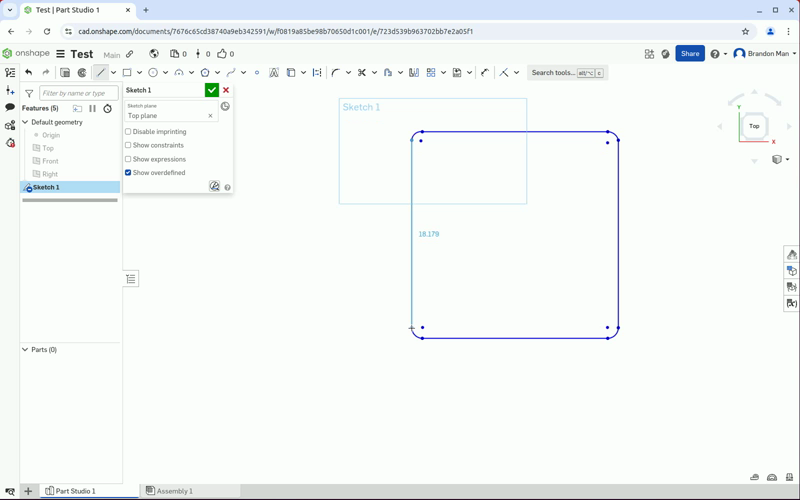
scroll(6)
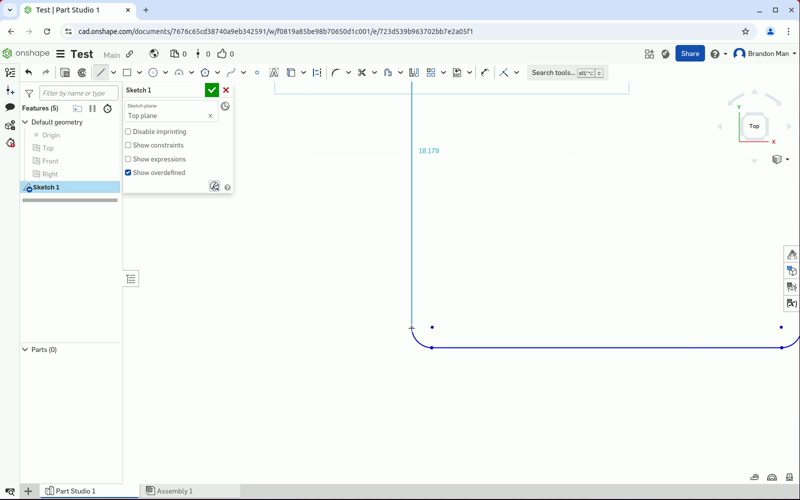
scroll(6)
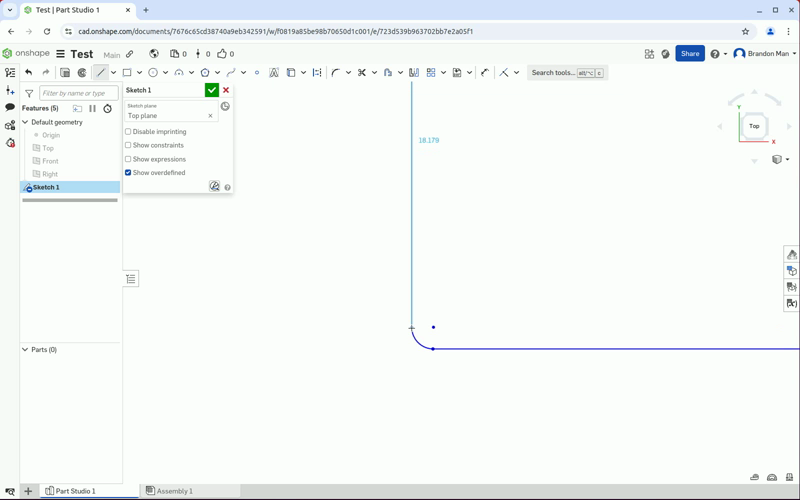
scroll(6)
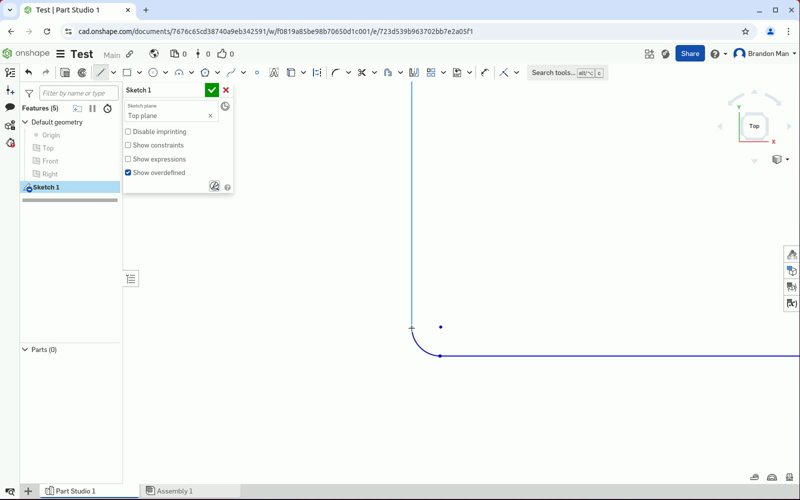
scroll(6)
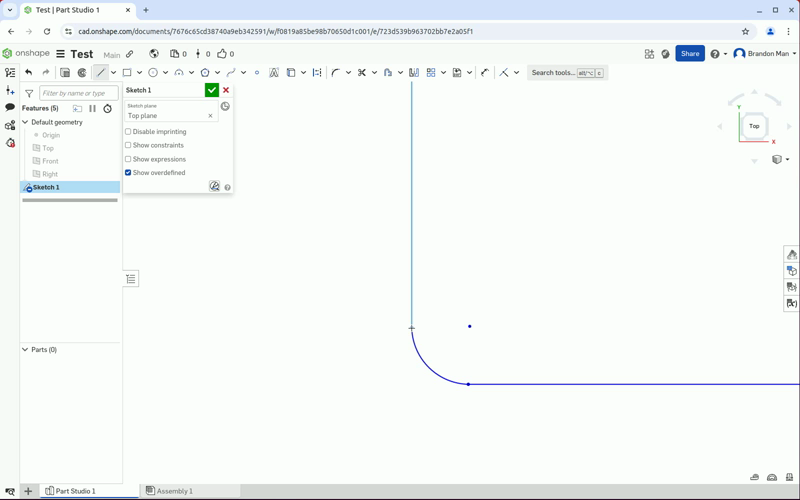
key_up(shift)
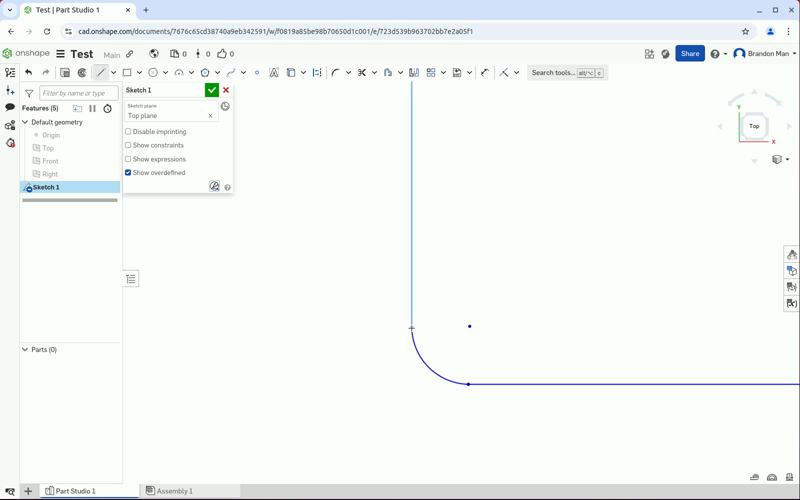
click(411, 327)
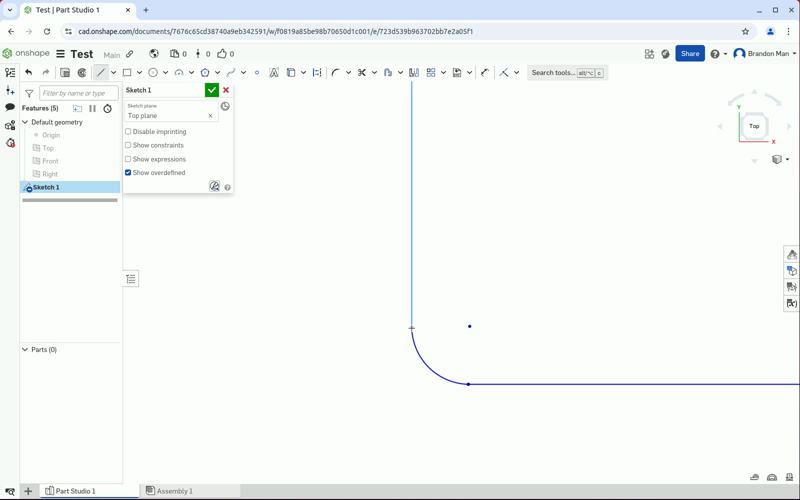
scroll(-6)
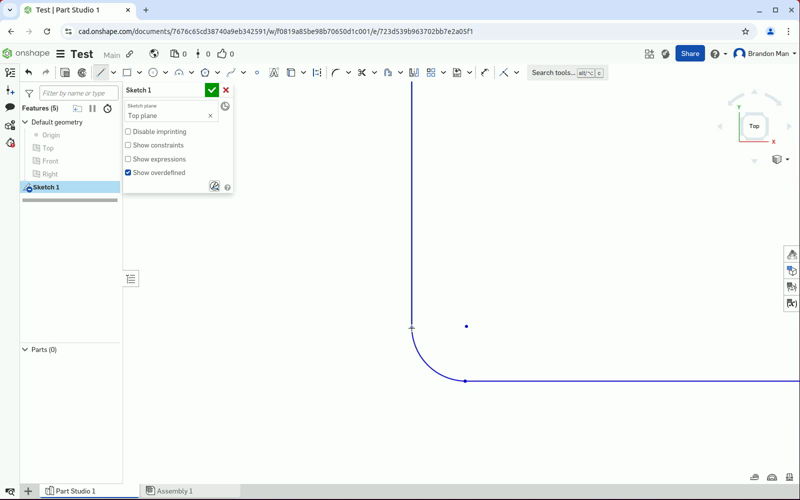
scroll(-6)
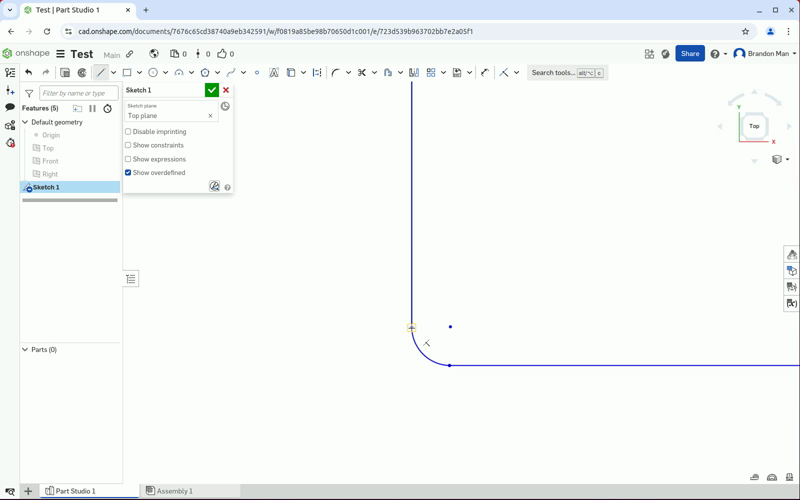
scroll(-6)
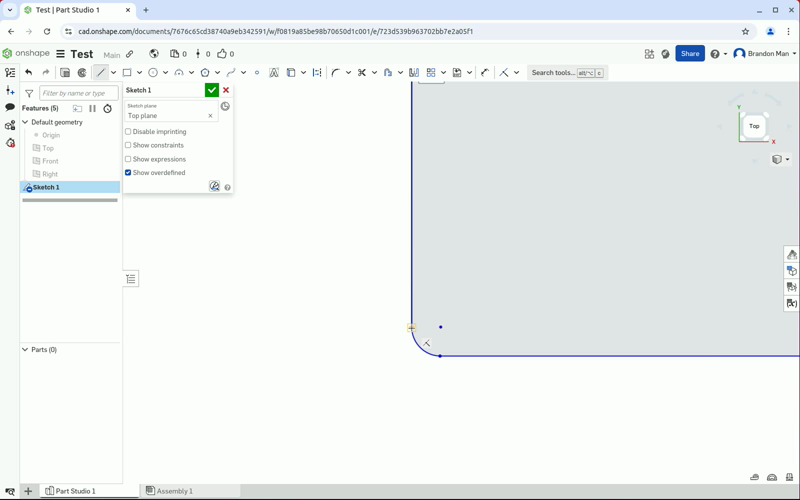
scroll(-6)
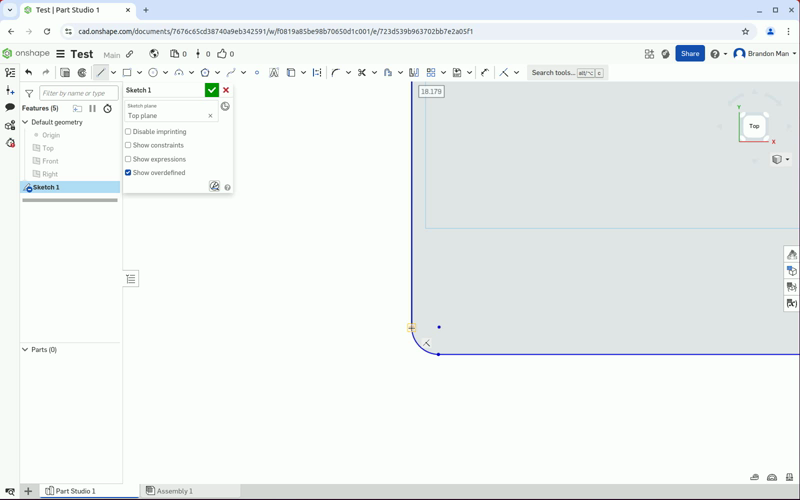
scroll(-6)
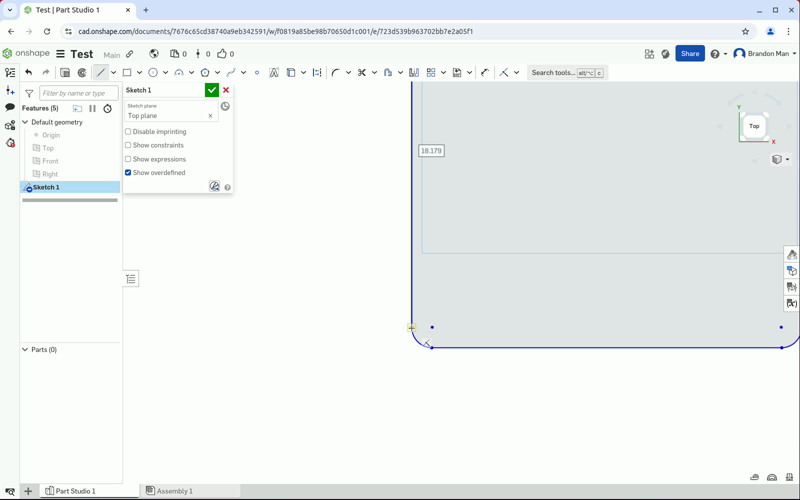
scroll(-6)
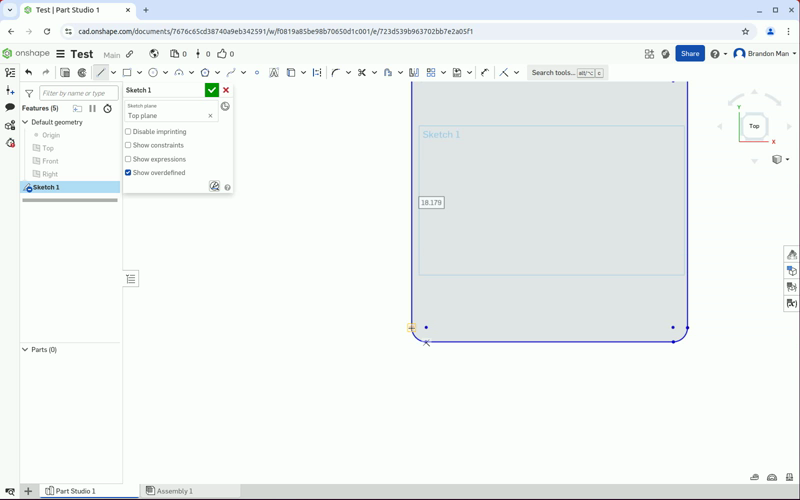
scroll(-6)
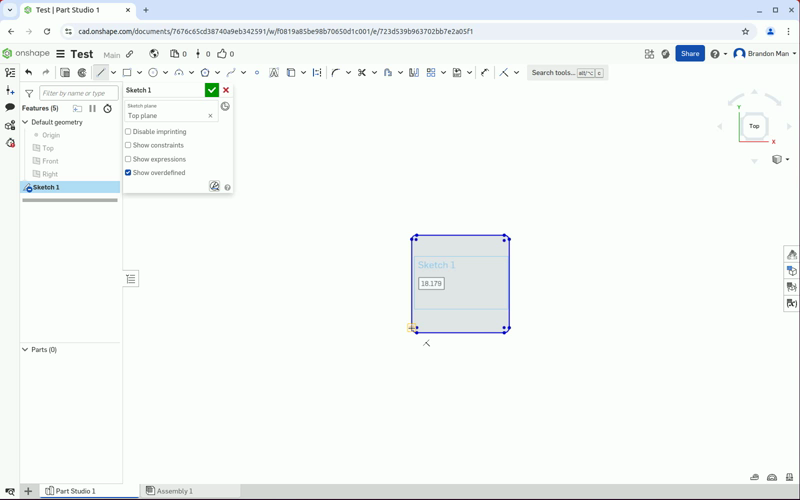
key(esc)
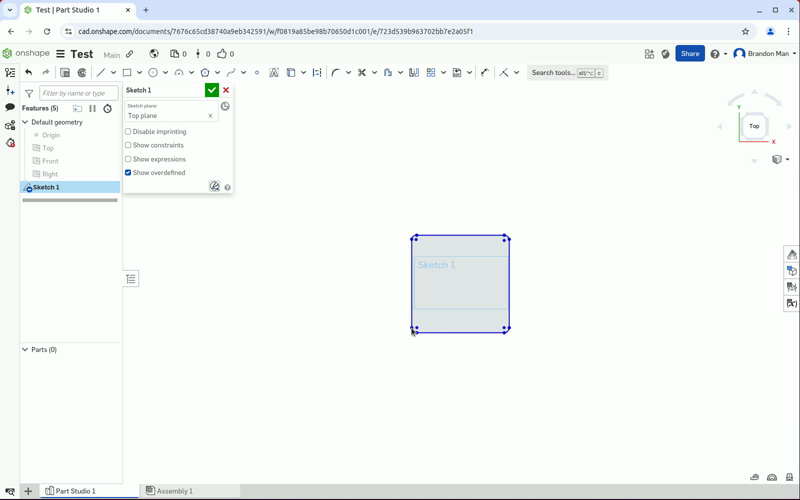
mouse_move(494, 313)
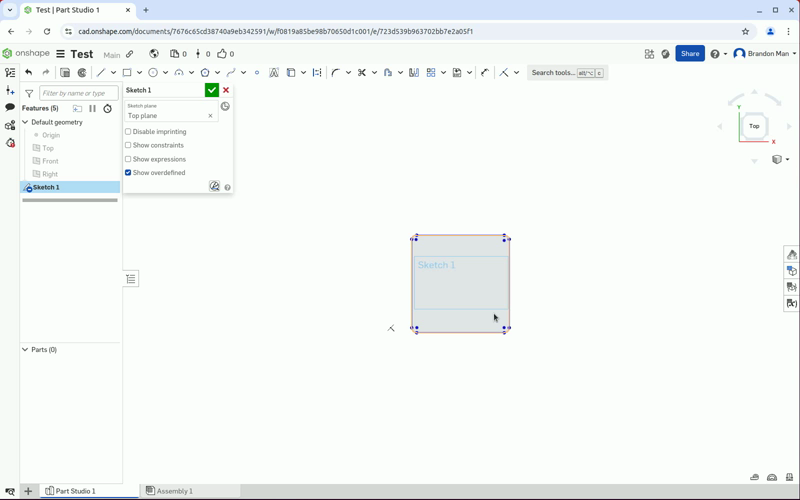
click(494, 313)
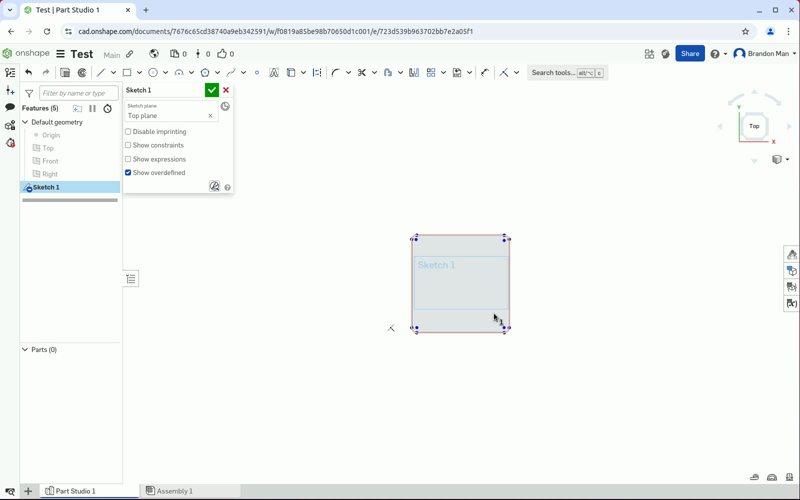
mouse_move(73, 352)
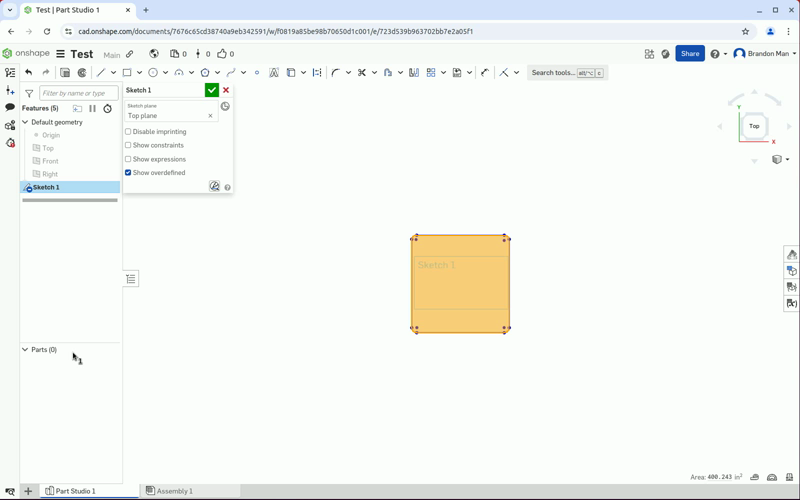
key(shift+y)
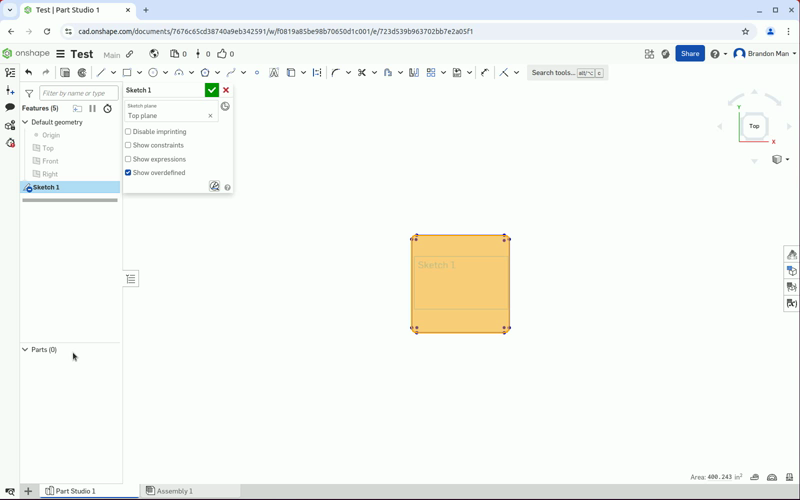
key(shift+e)
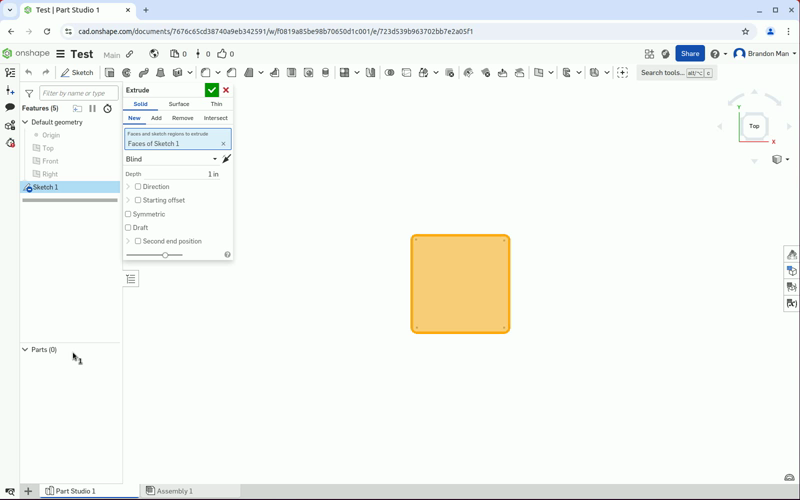
mouse_move(143, 106)
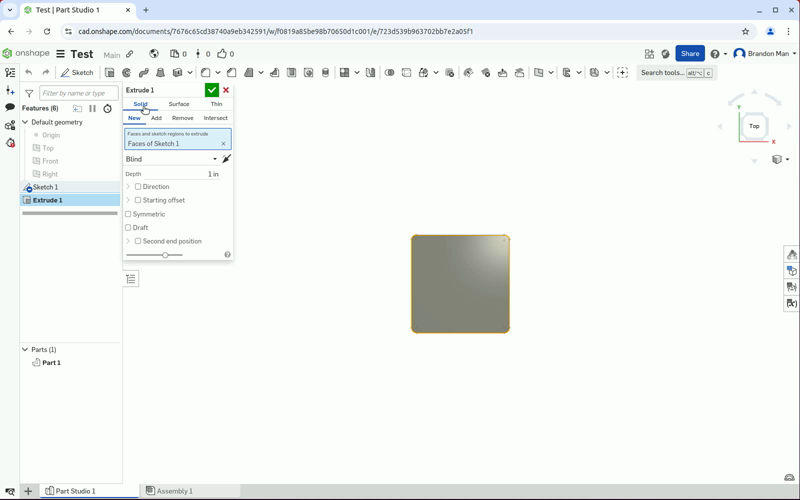
click(143, 106)
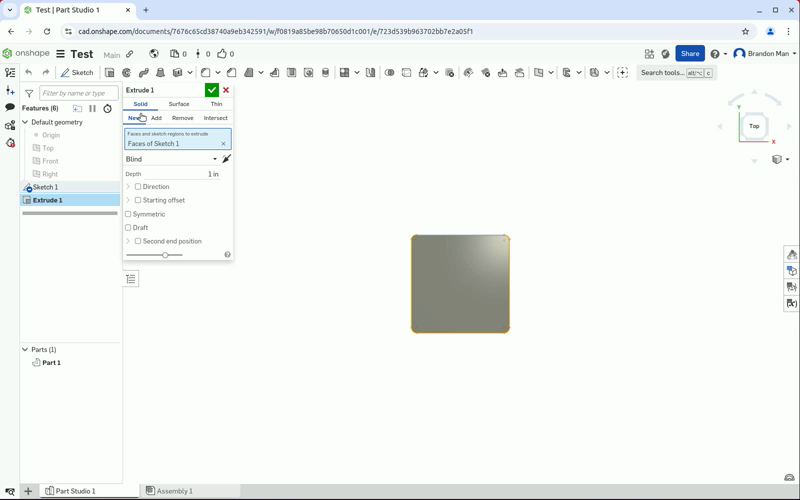
mouse_move(137, 120)
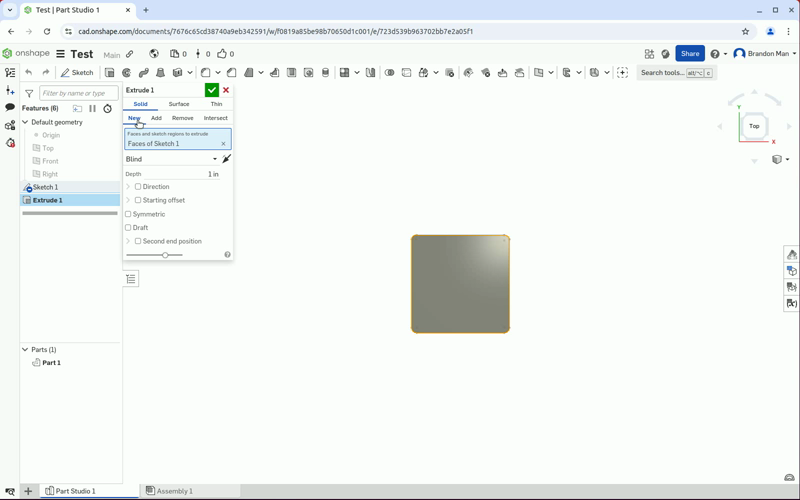
click(137, 120)
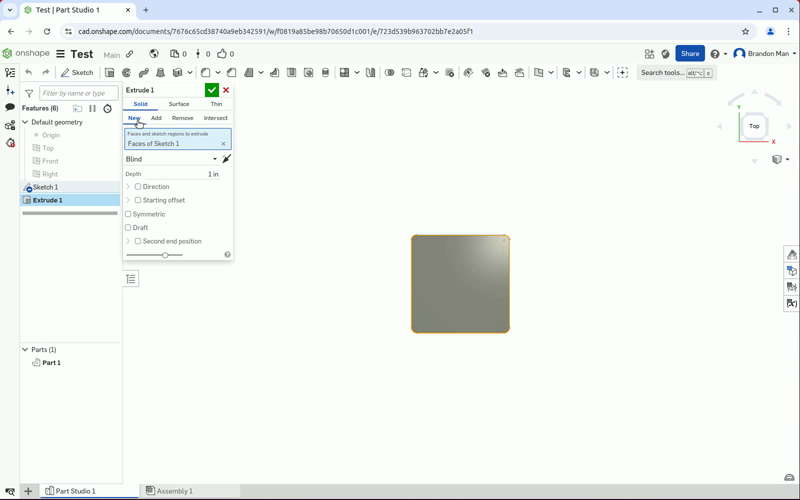
key(tab, 4)
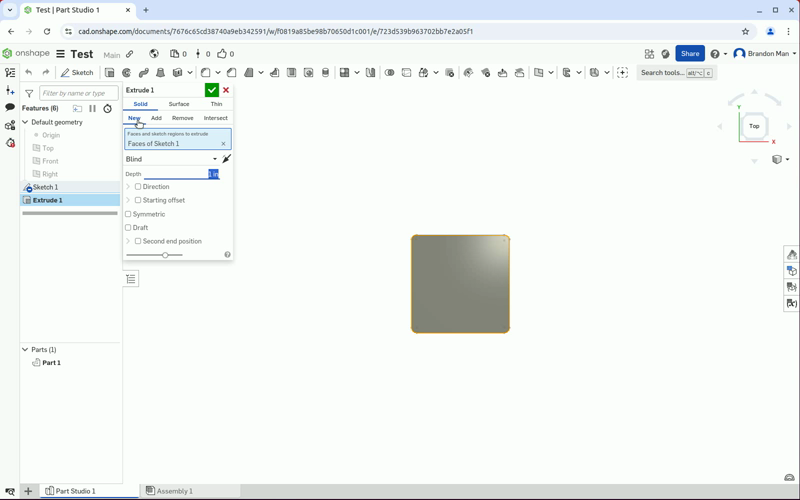
text(16.609)
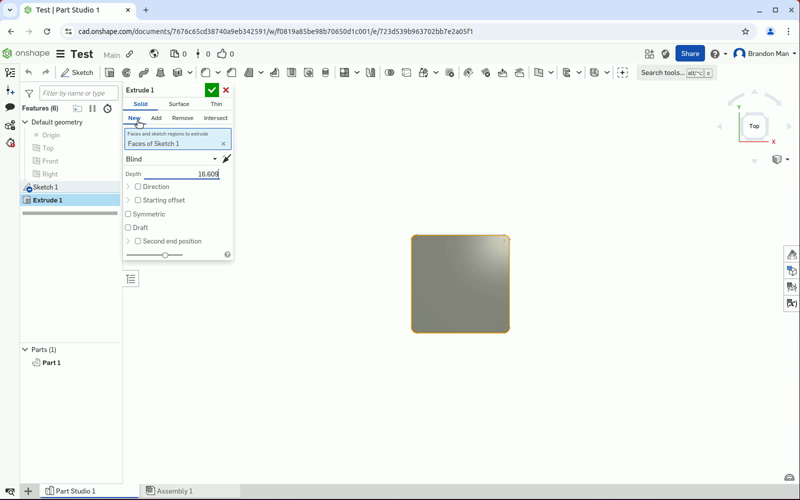
key(enter)
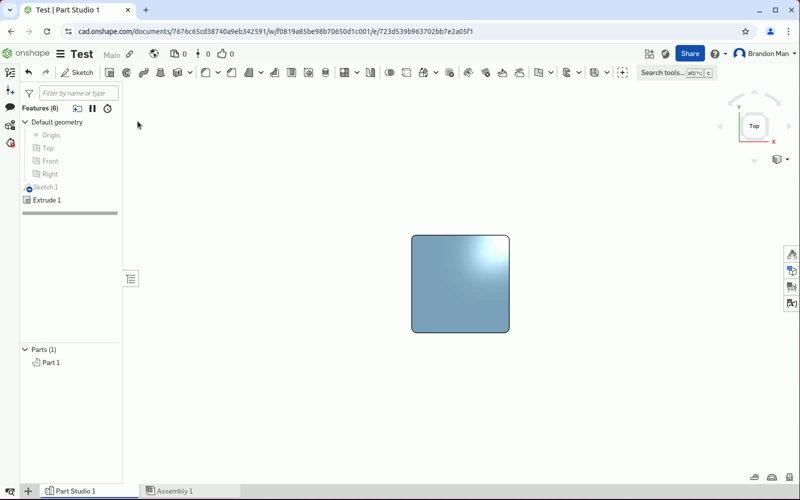
key(shift+h)
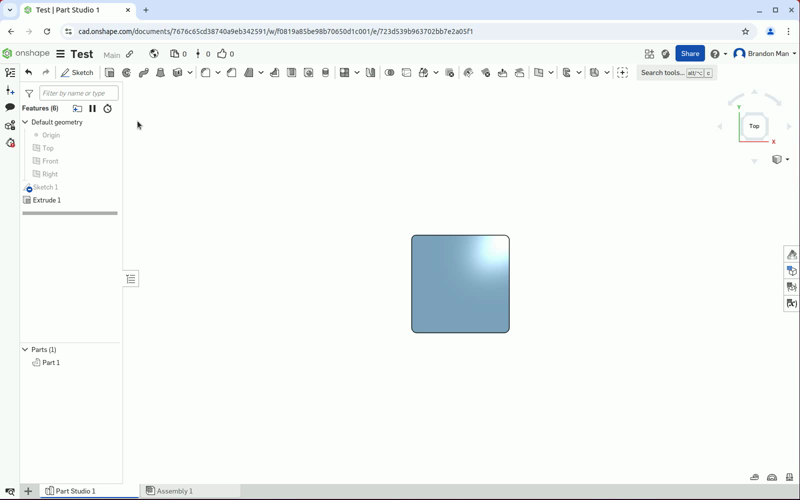
key(shift+h)
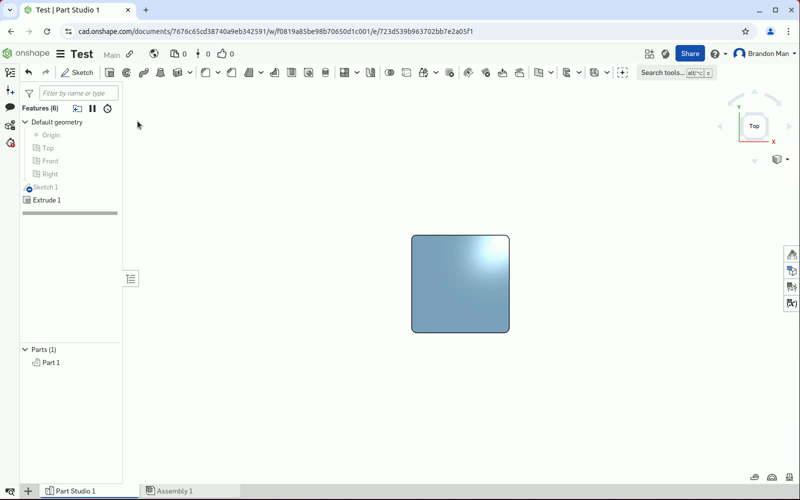
mouse_move(73, 189)
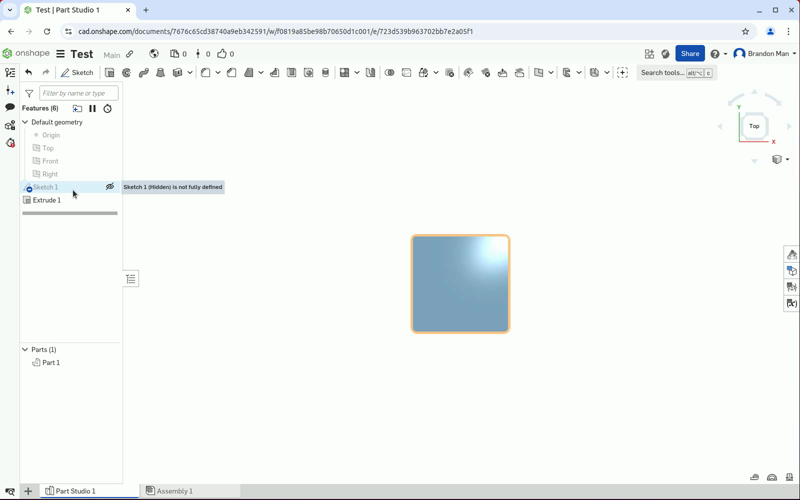
click(73, 189)
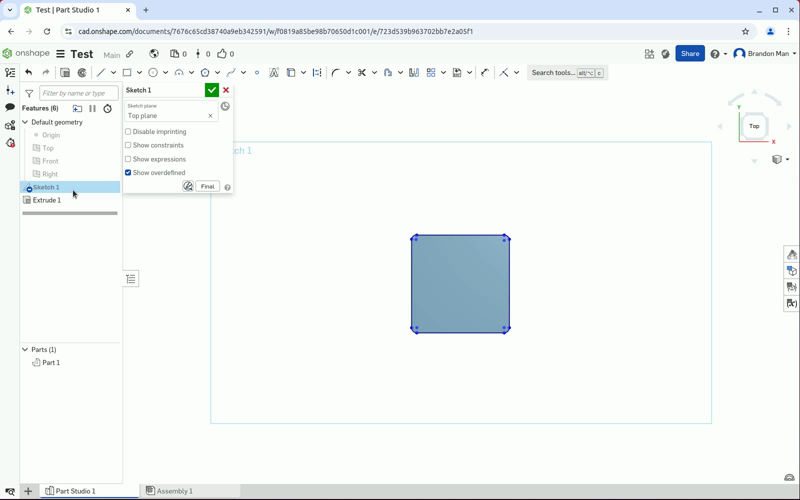
mouse_move(229, 92)
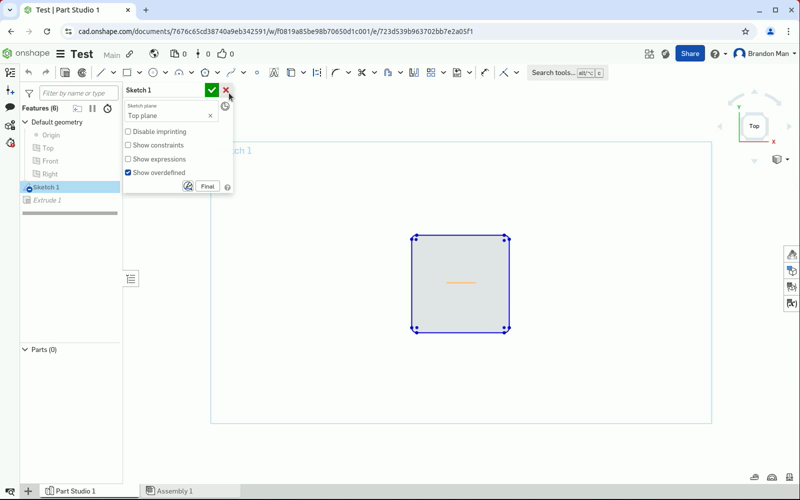
click(229, 92)
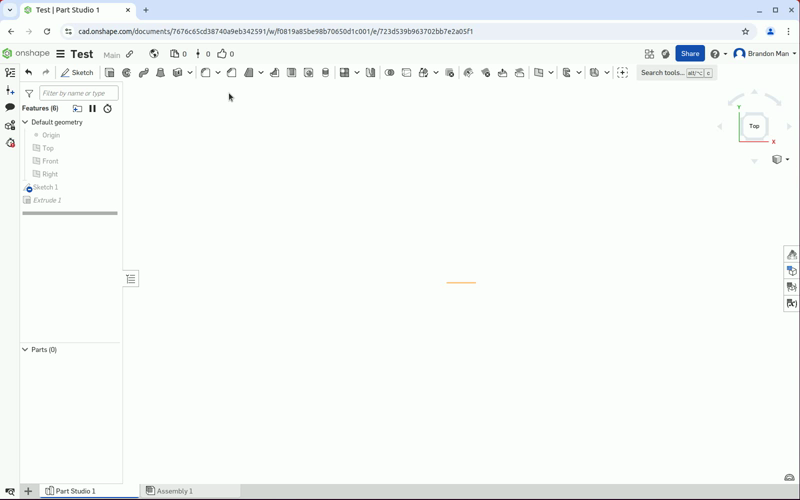
mouse_move(541, 75)
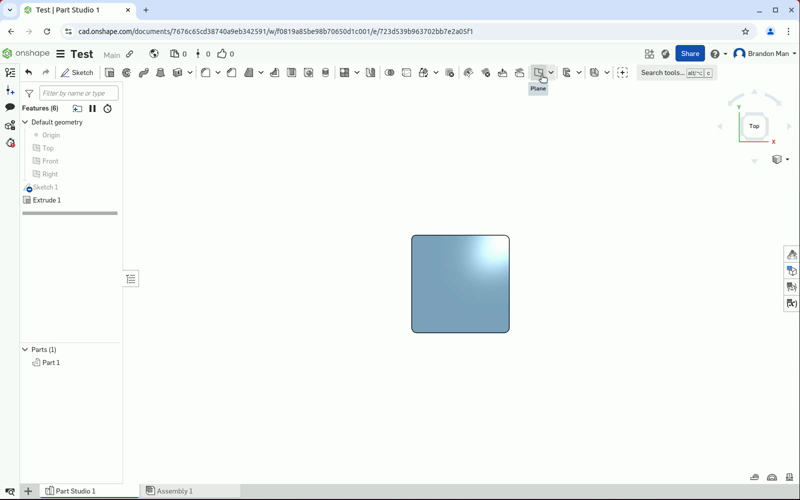
click(541, 75)
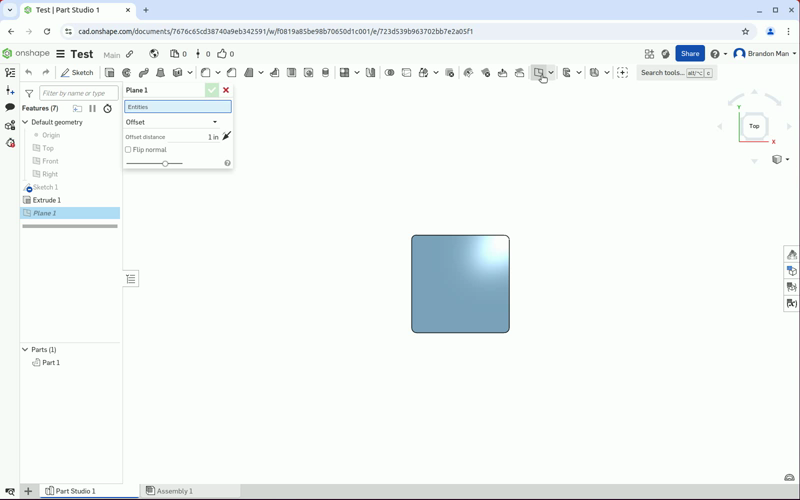
mouse_move(73, 150)
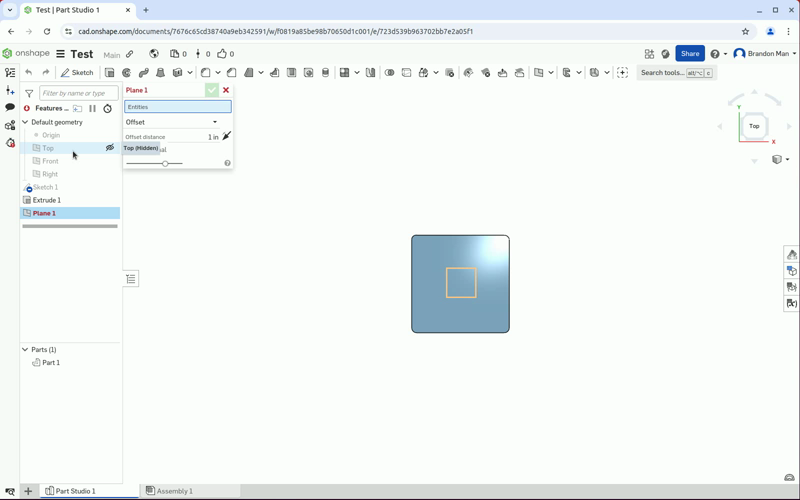
click(73, 150)
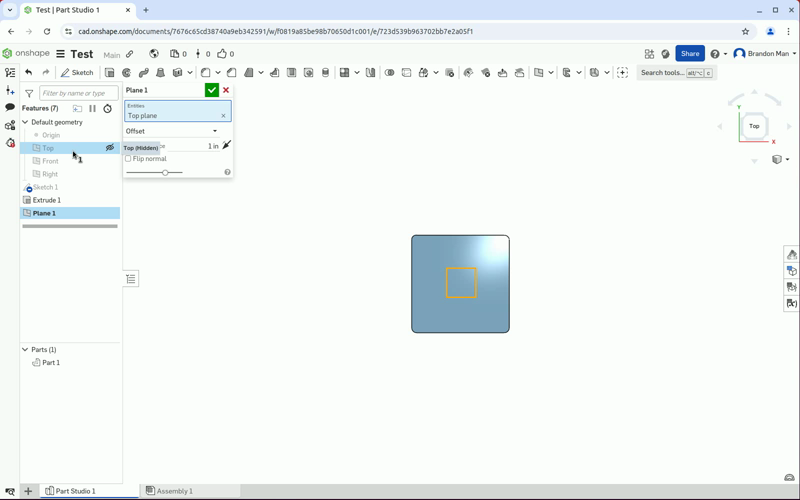
key(tab, 2)
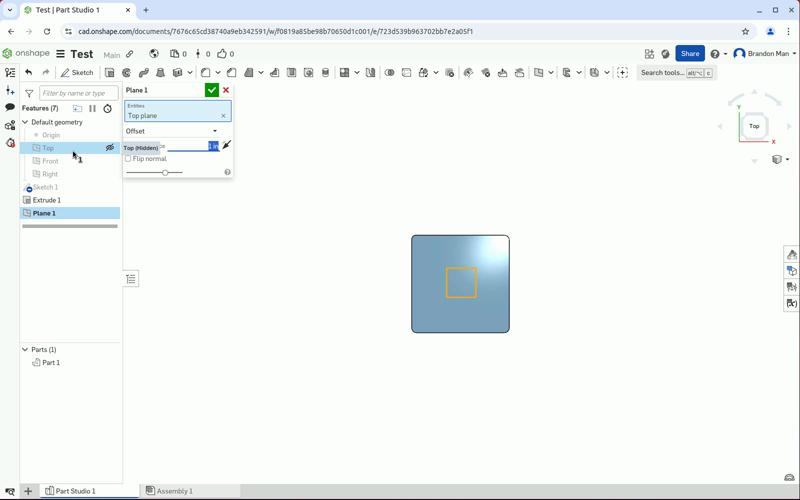
text(16.607)
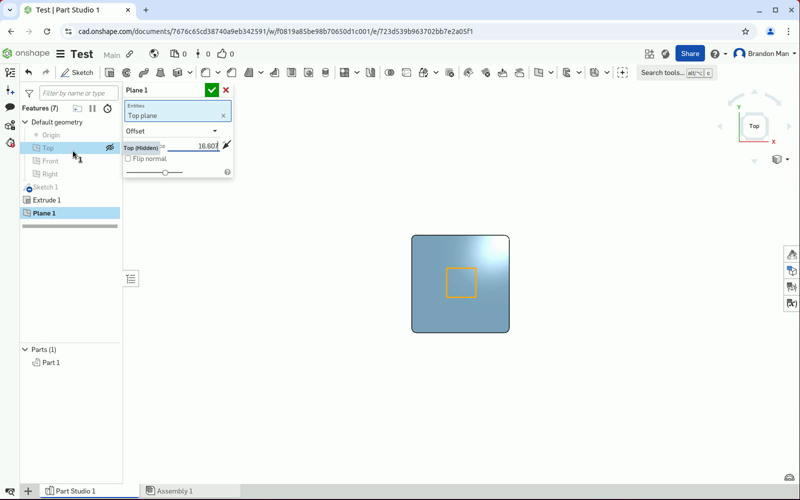
key(enter, 2)
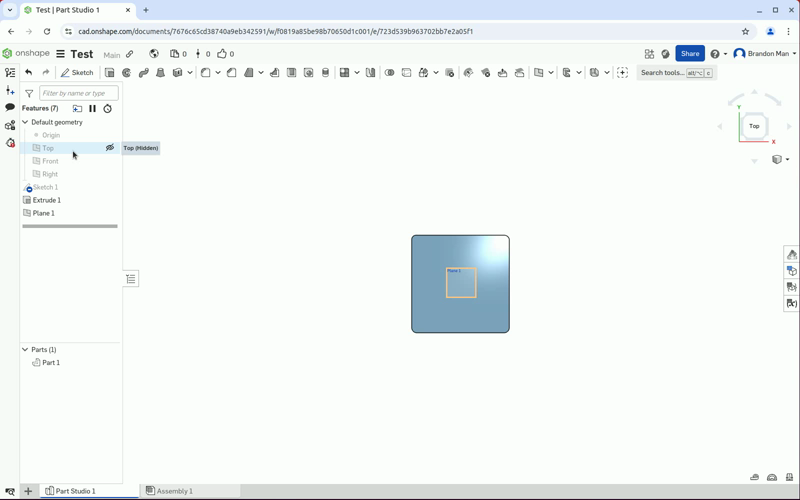
key(shift+s)
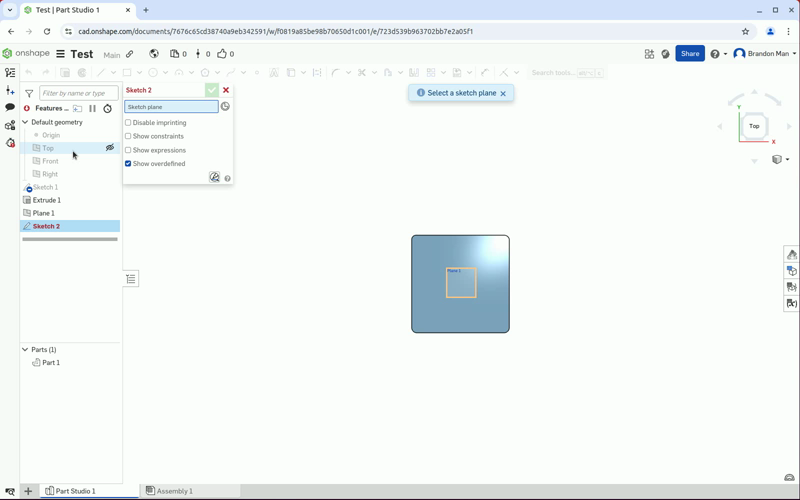
mouse_move(73, 215)
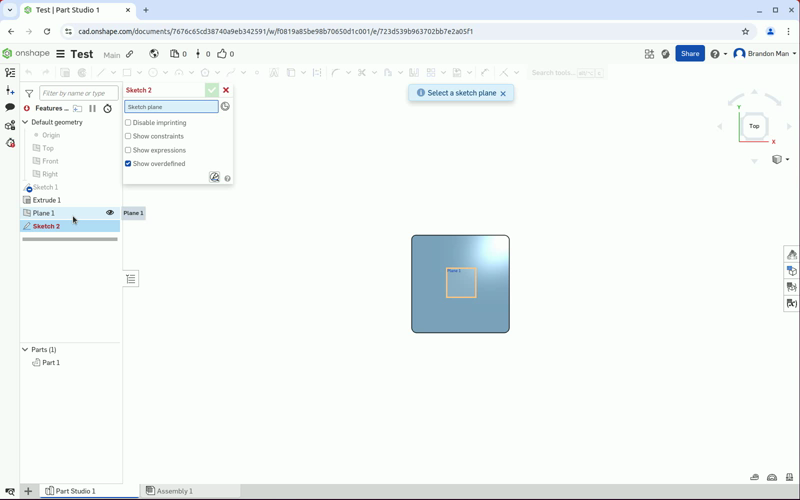
click(73, 215)
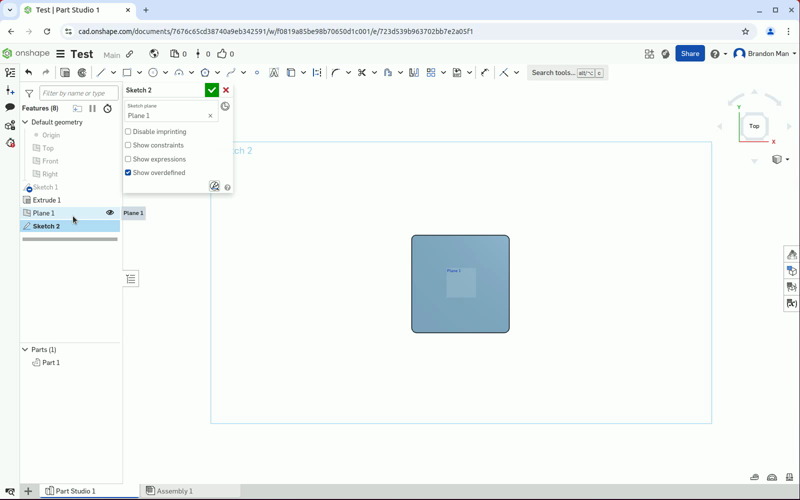
mouse_move(73, 352)
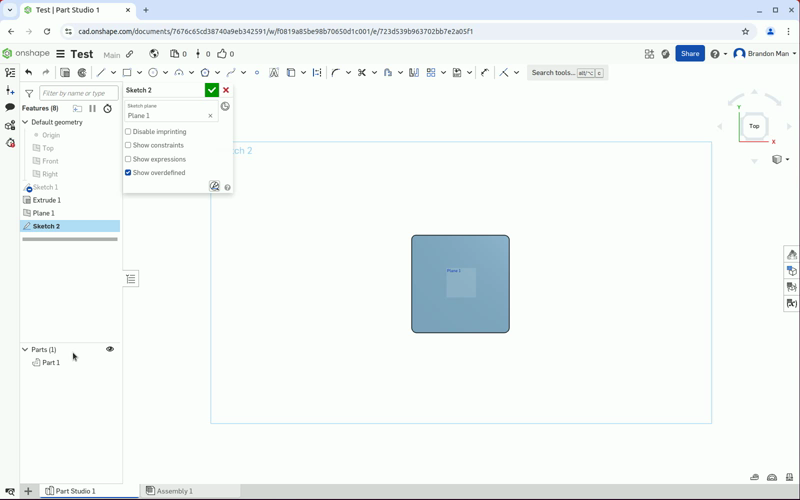
key(y)
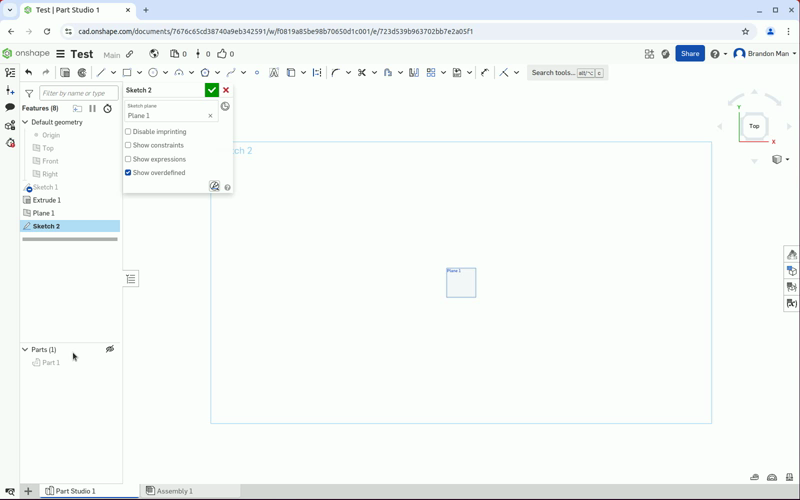
key(c)
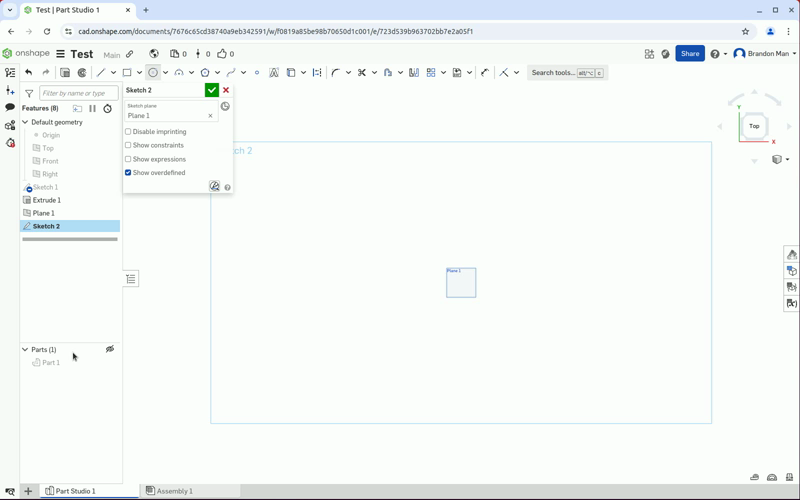
key_down(shift)
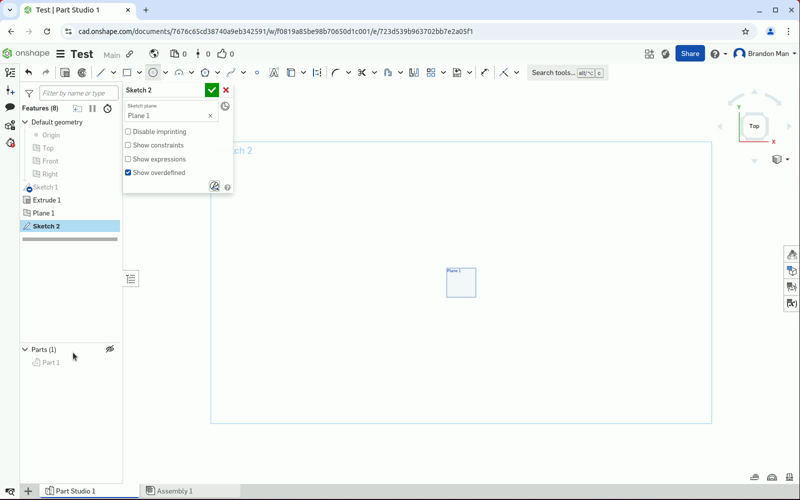
mouse_move(461, 282)
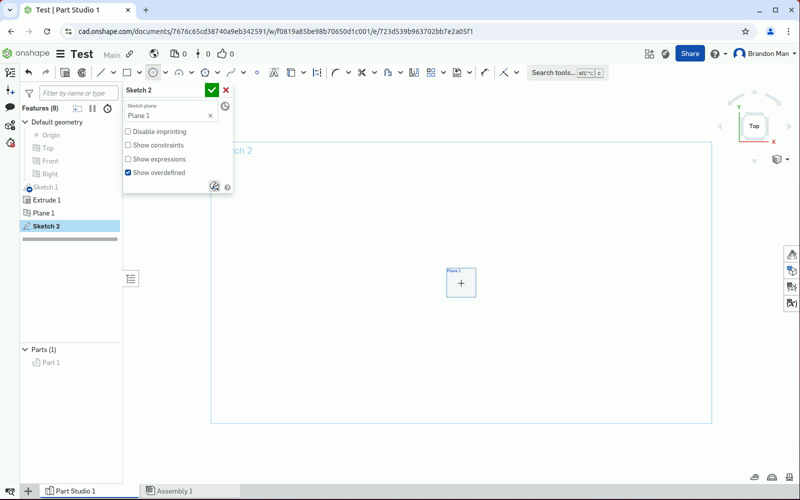
click(461, 282)
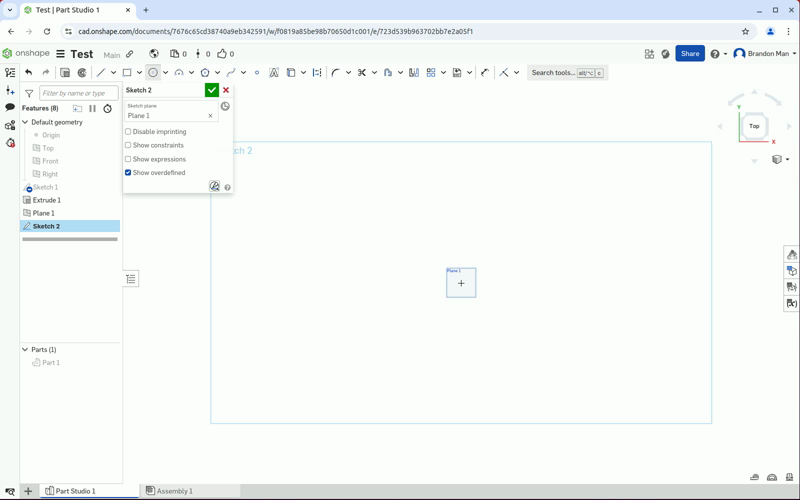
key_up(shift)
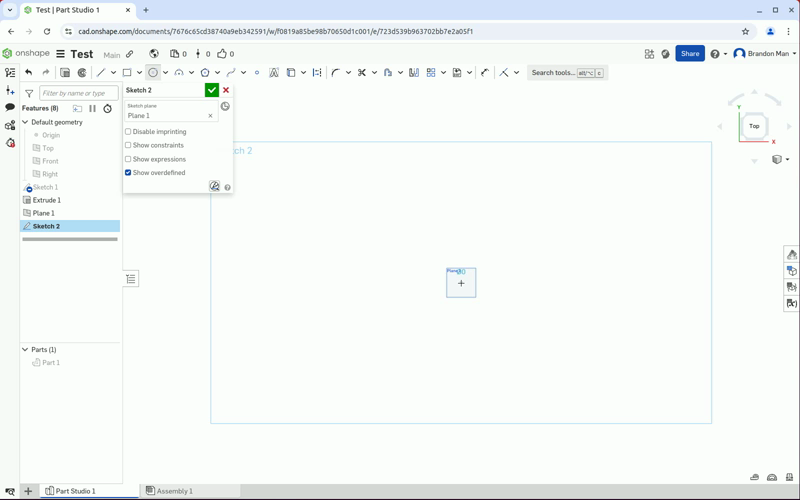
mouse_move(488, 282)
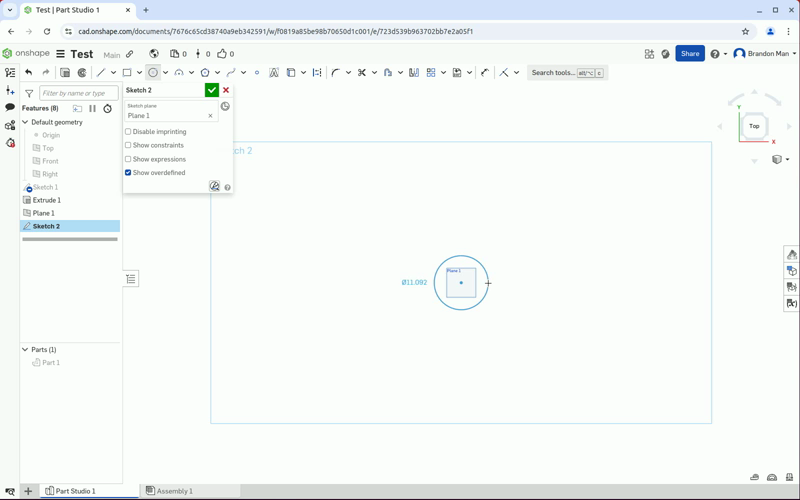
click(488, 282)
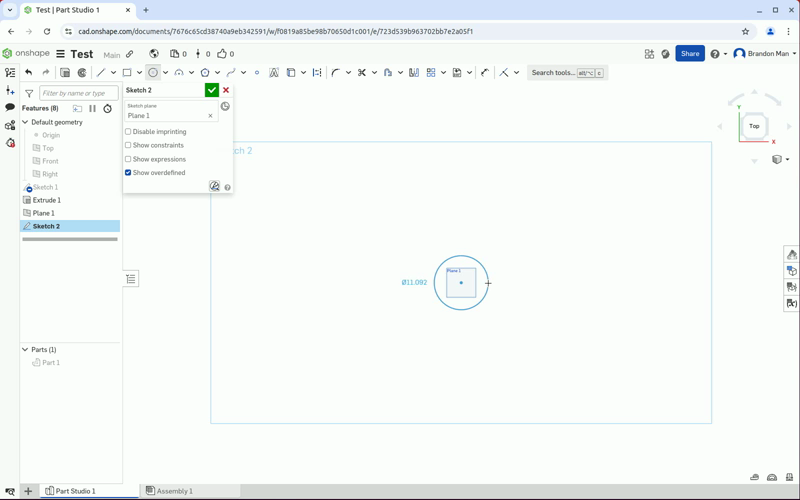
key(esc)
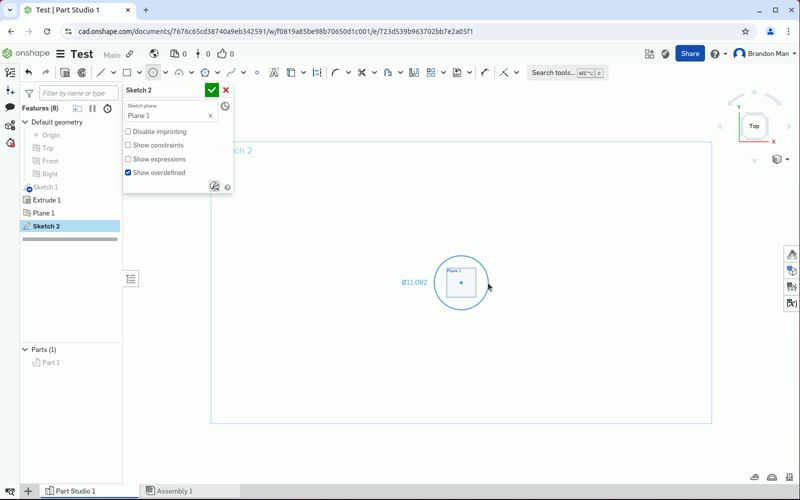
mouse_move(445, 285)
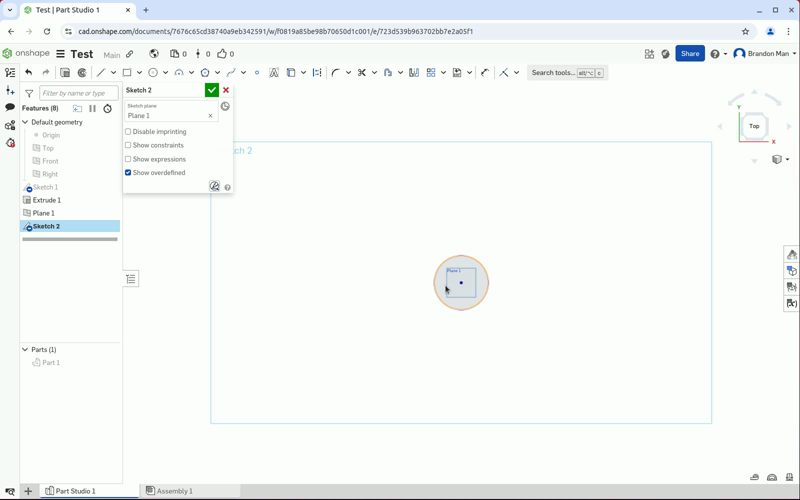
click(445, 285)
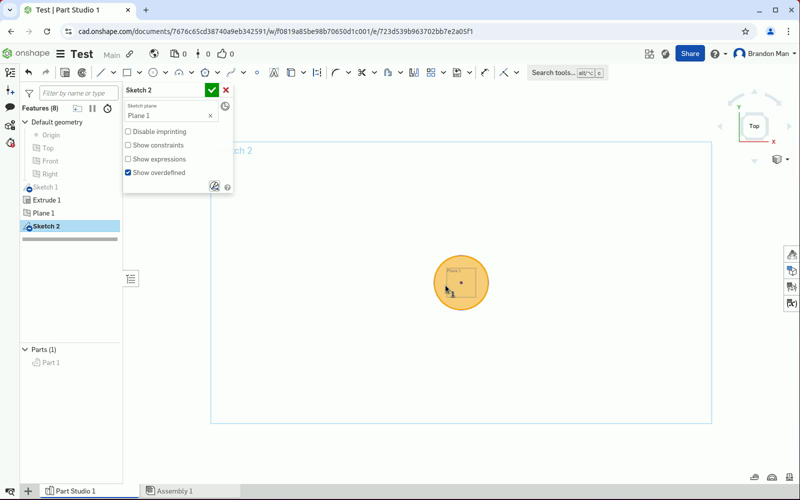
mouse_move(73, 352)
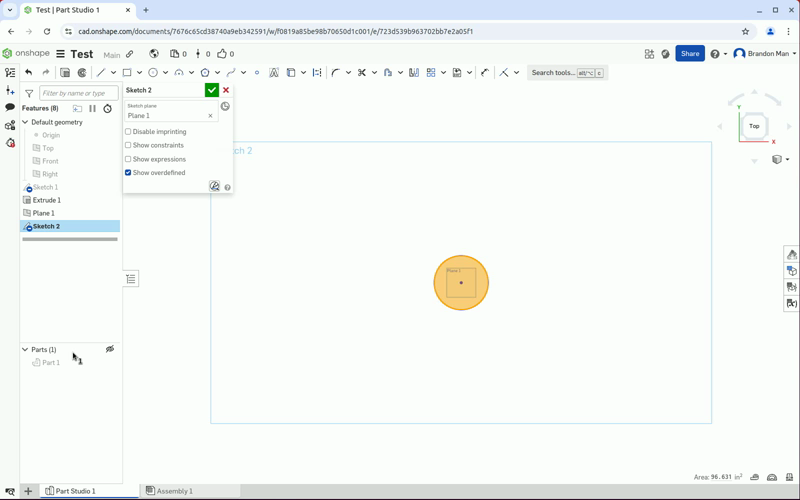
key(shift+y)
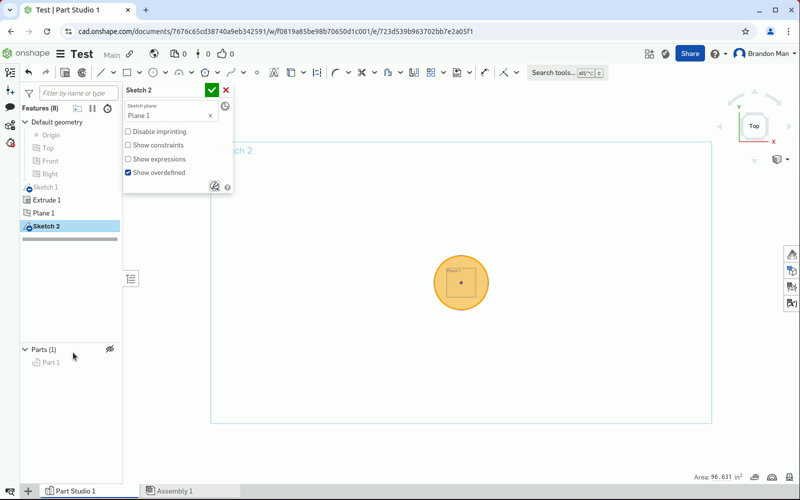
key(shift+e)
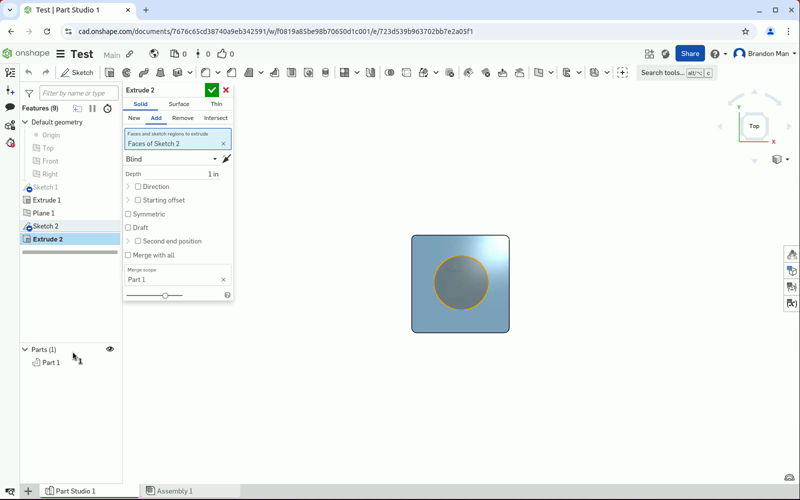
mouse_move(143, 106)
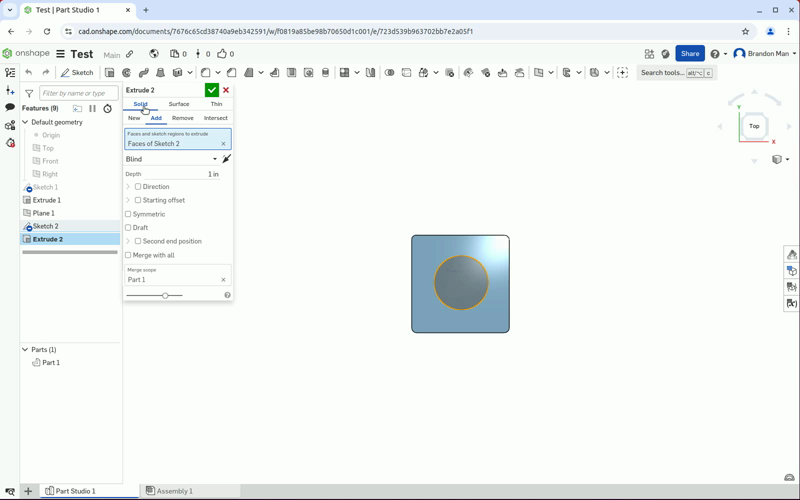
click(143, 106)
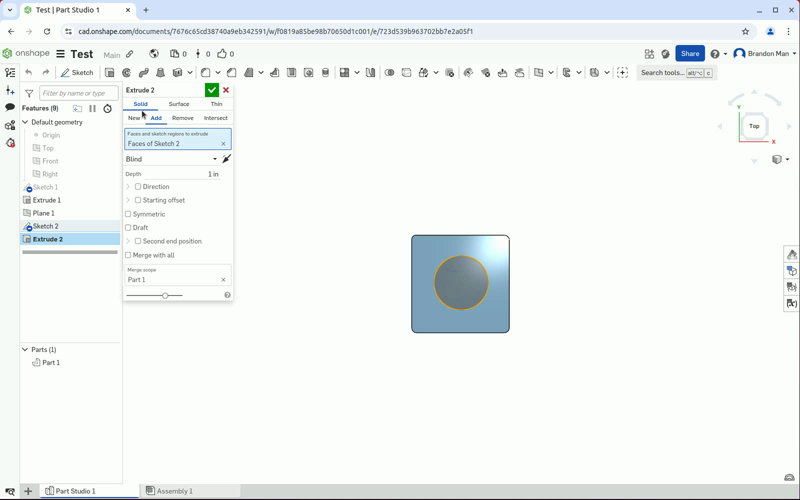
mouse_move(137, 120)
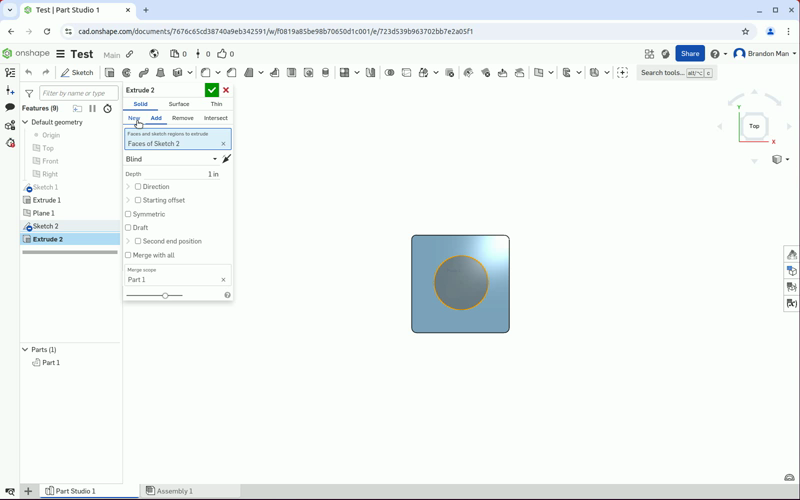
click(137, 120)
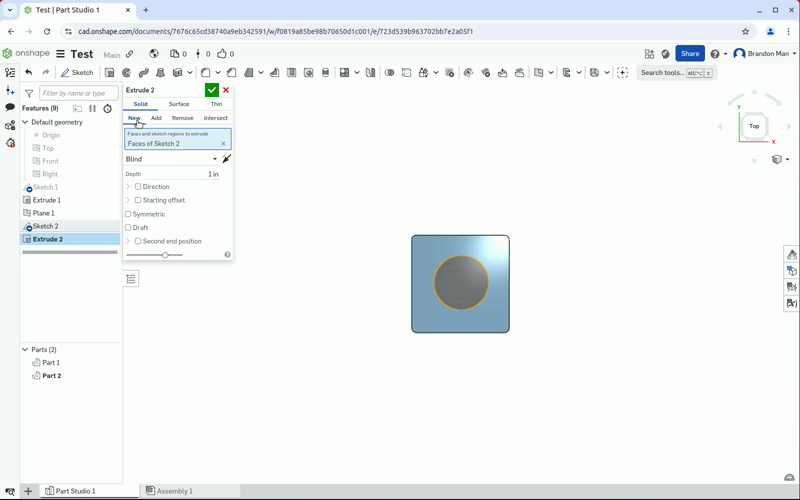
key(tab, 4)
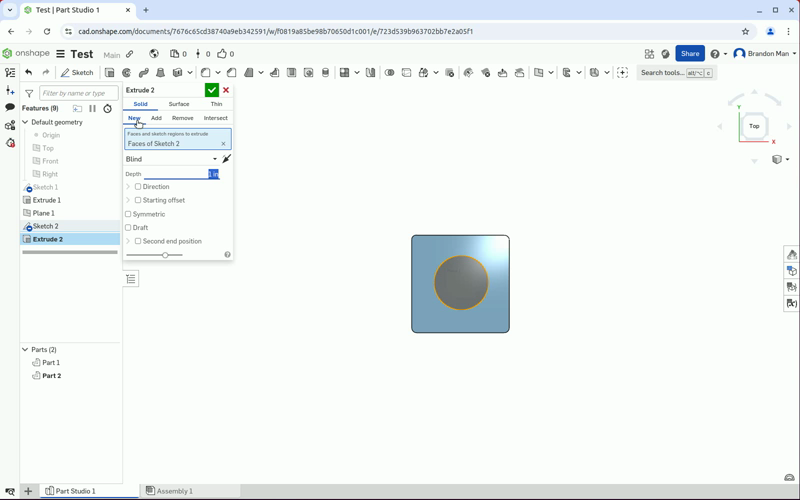
text(0.963)
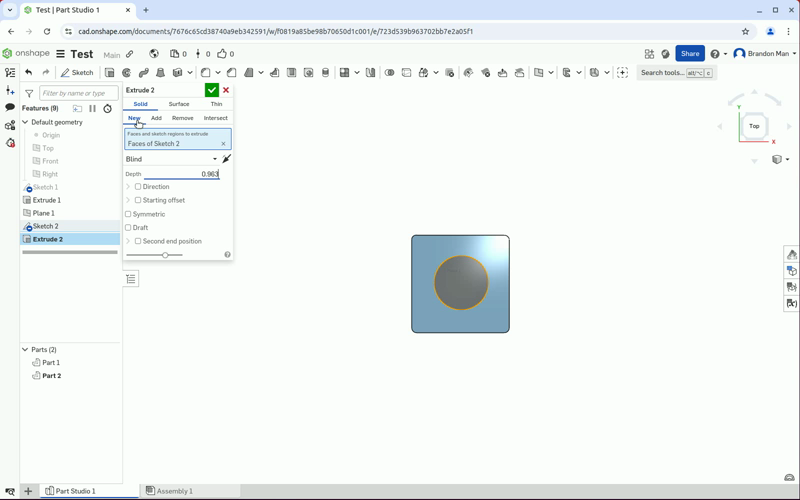
key(enter)
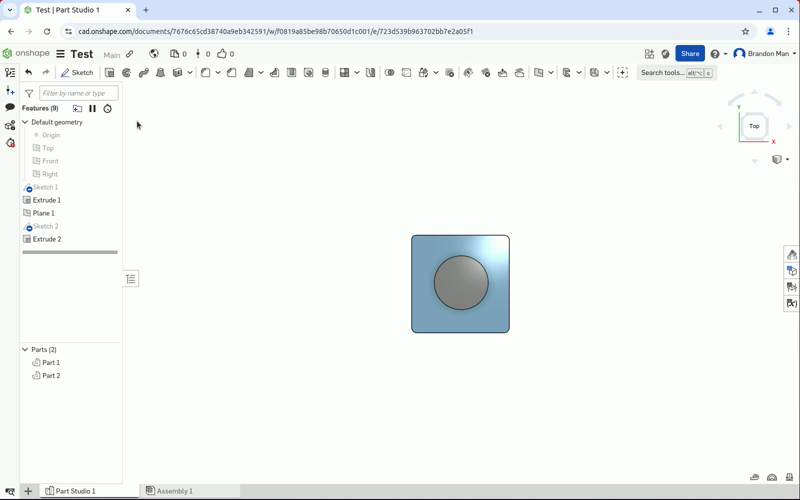
key(shift+h)
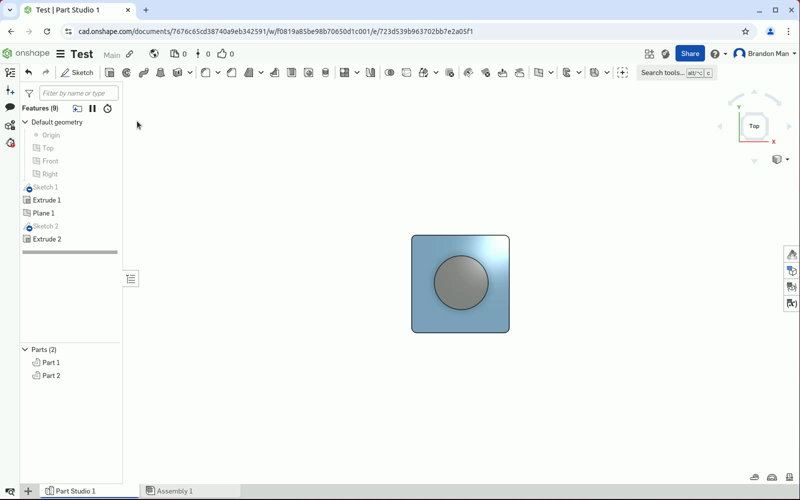
key(shift+h)
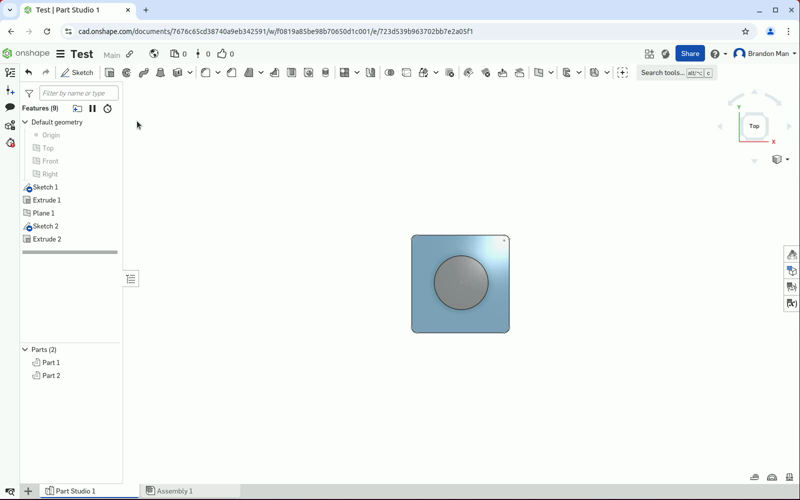
key(shift+7)
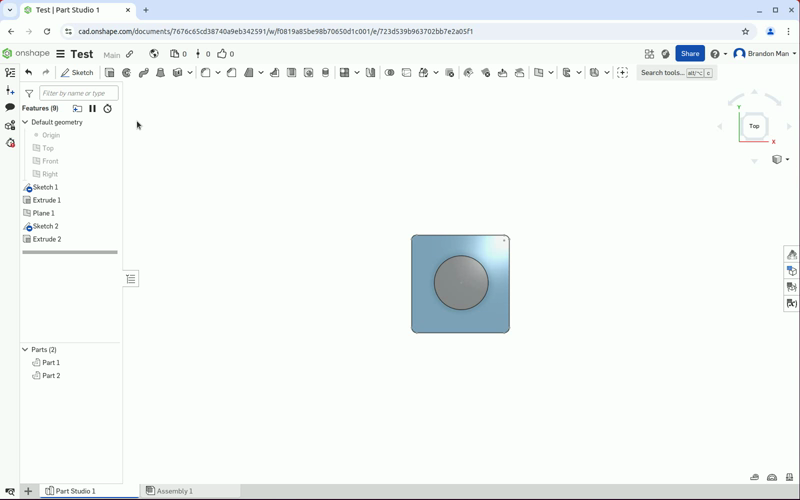
key(up, 3)
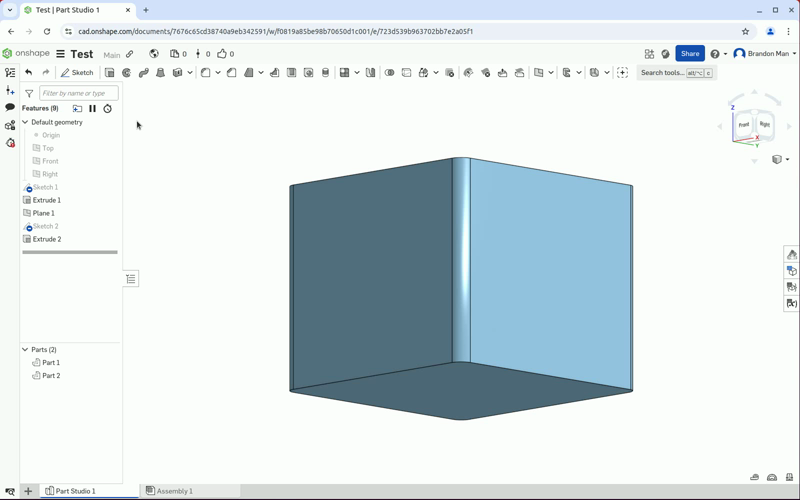
key(left, 3)
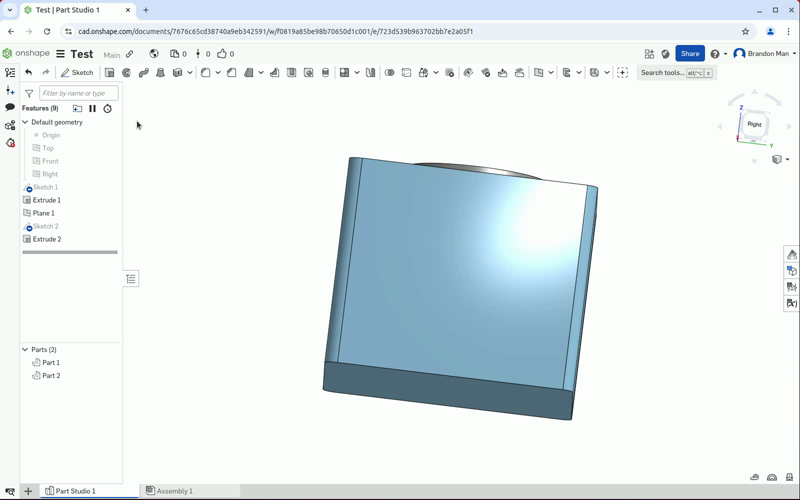
key(right, 3)
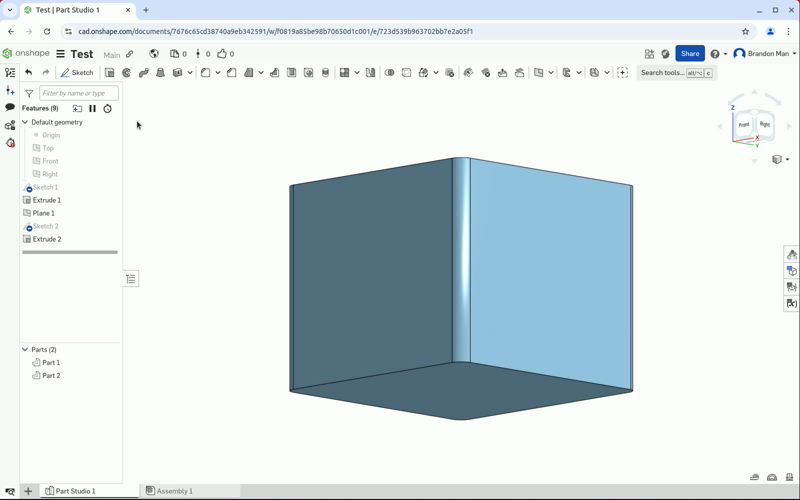
key(down, 3)
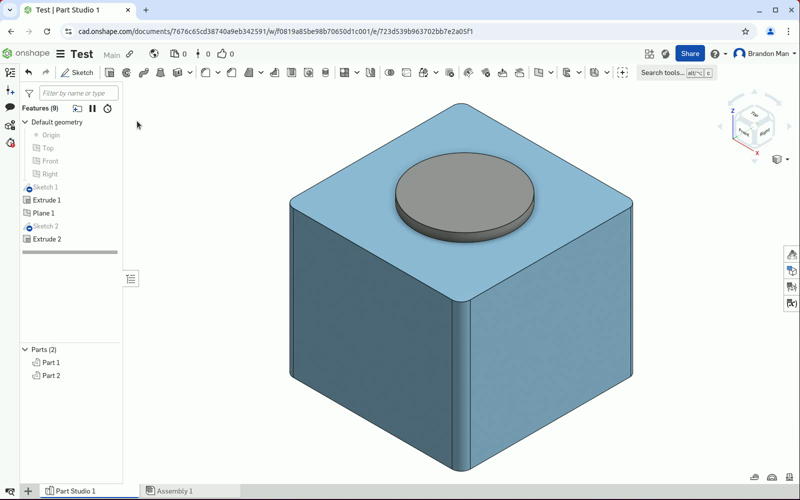
mouse_move(73, 189)
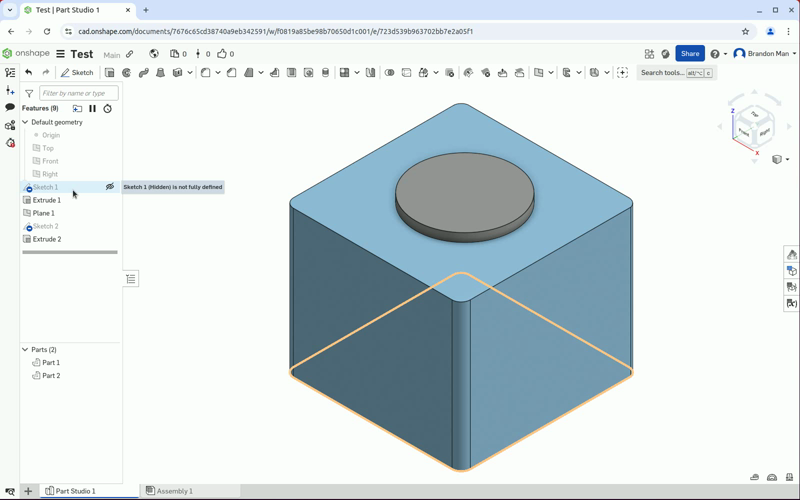
click(73, 189)